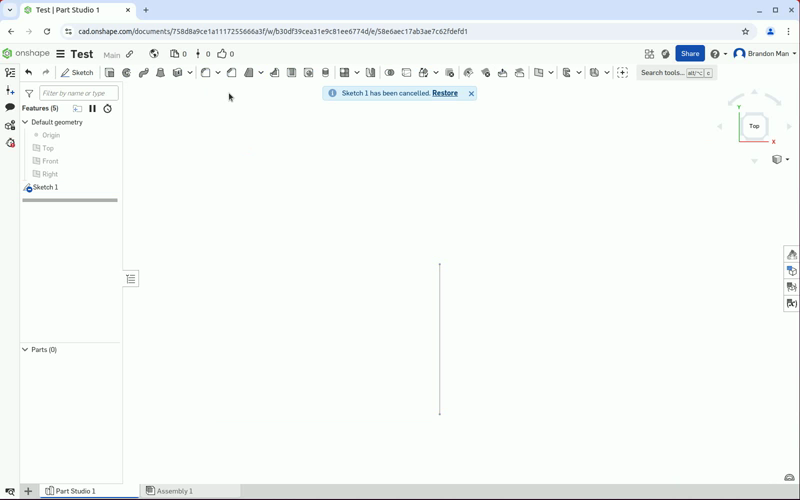
key(shift+h)
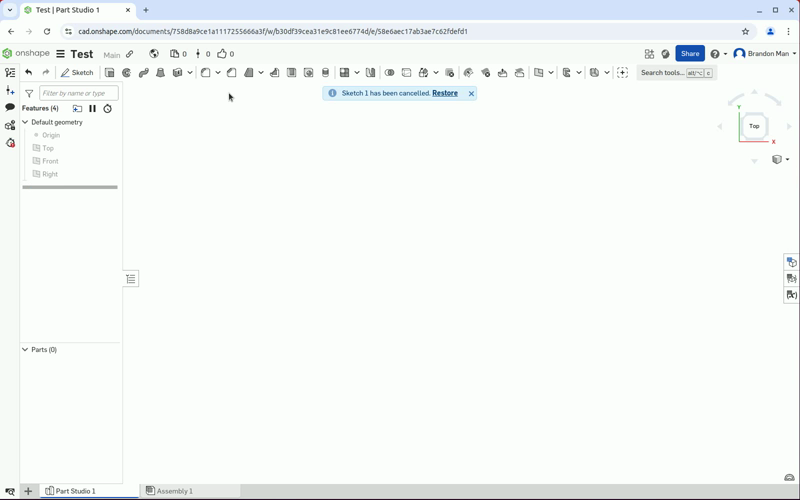
mouse_move(73, 352)
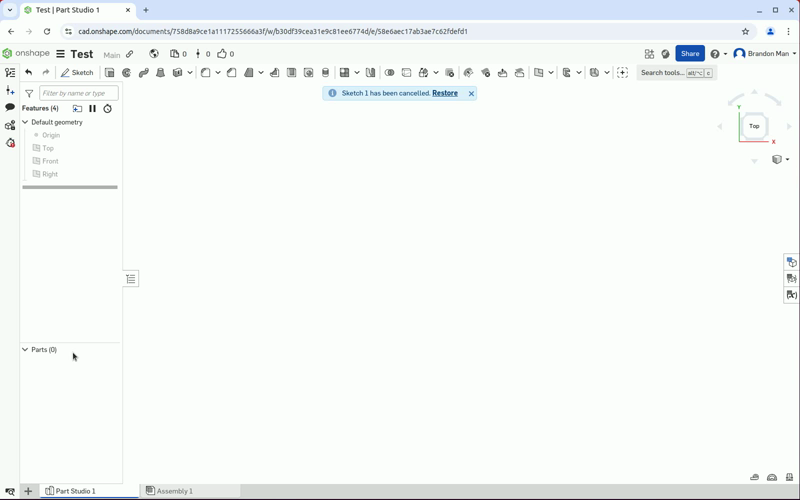
key(y)
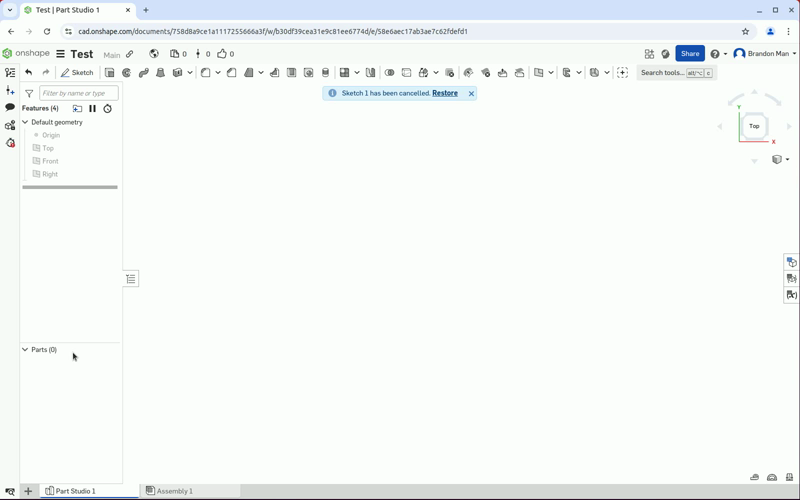
key(shift+p)
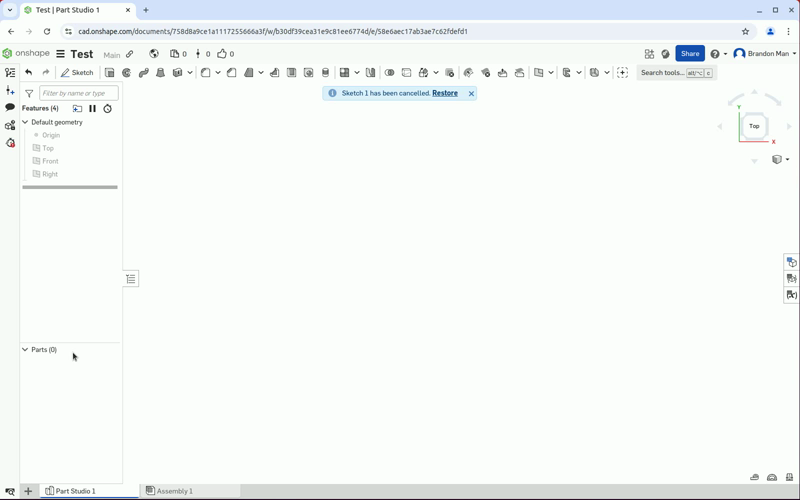
key(space)
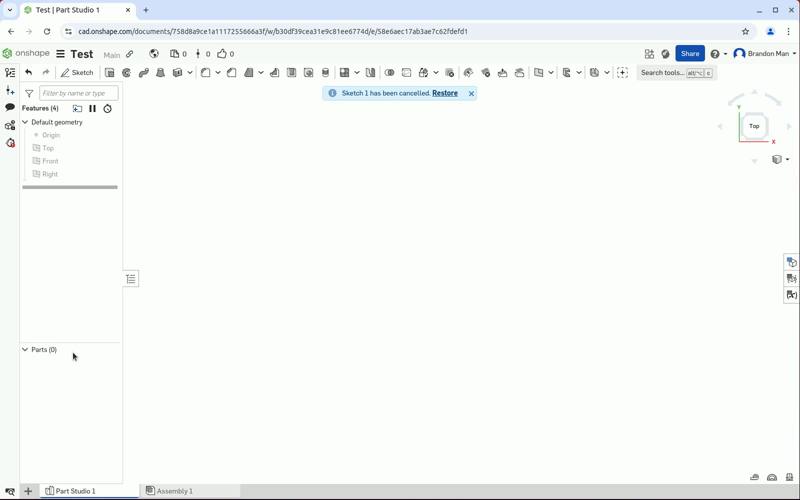
key_down(shift)
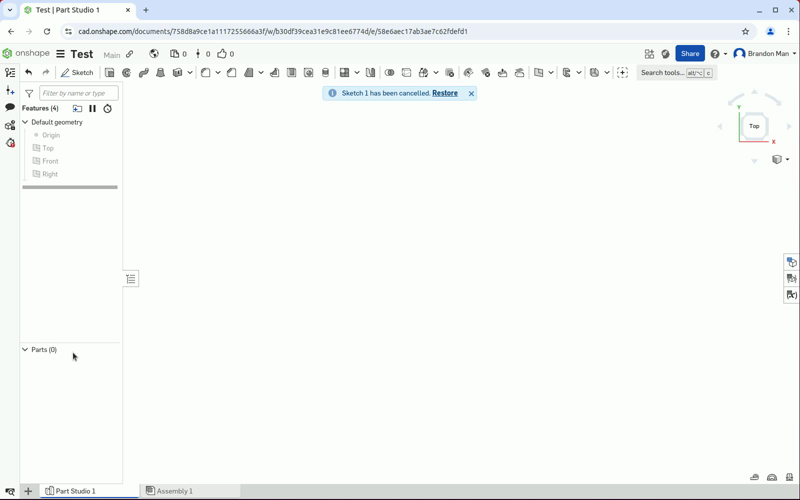
key(up)
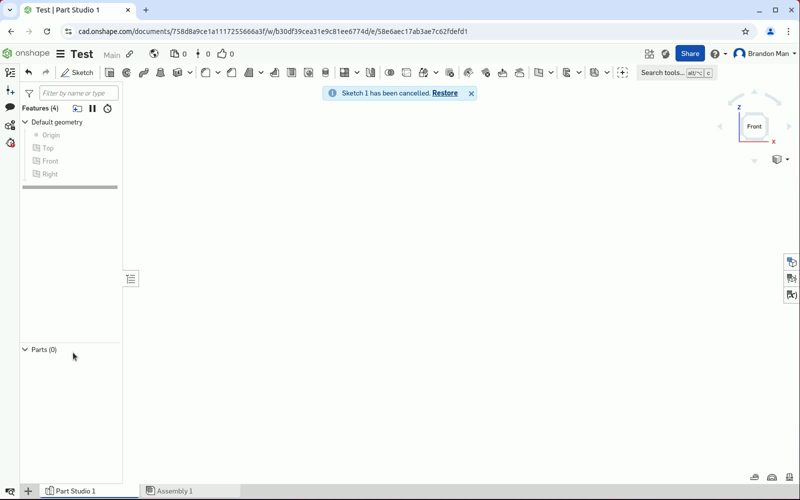
key_up(shift)
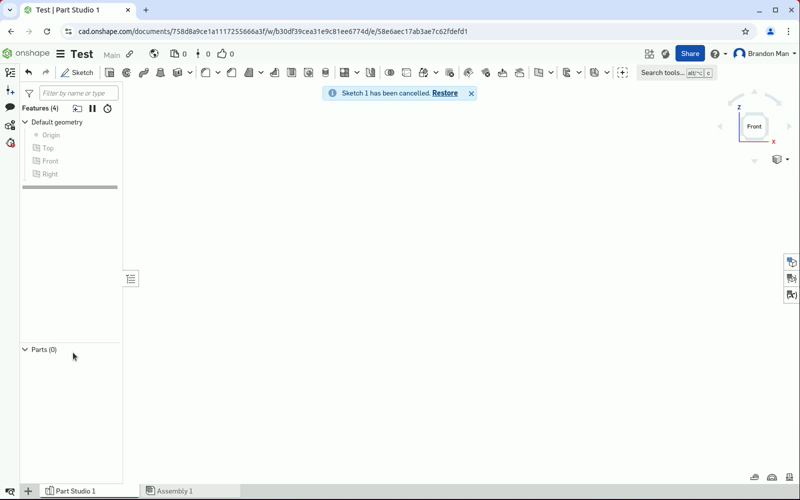
mouse_move(73, 352)
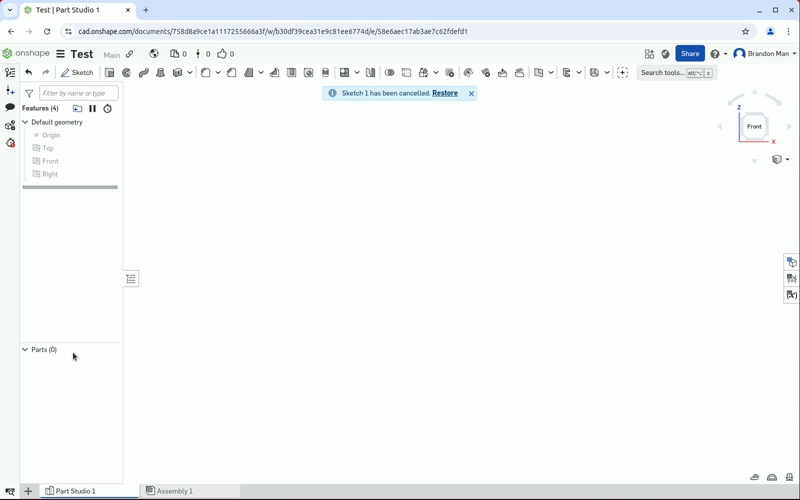
key(shift+y)
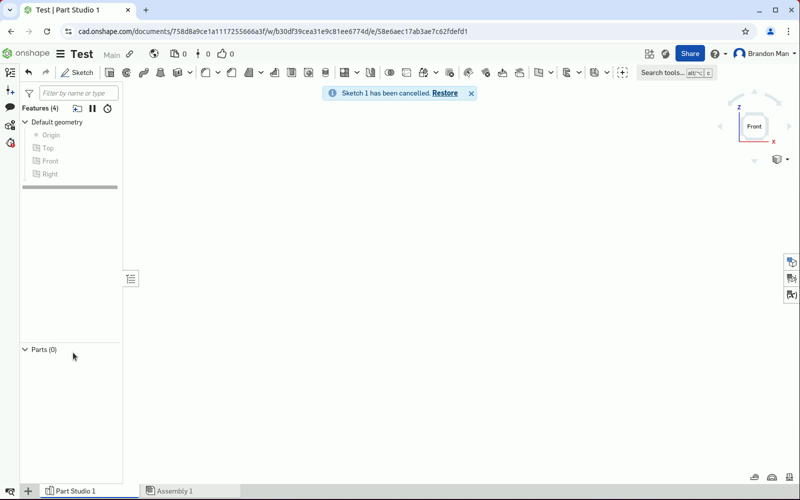
key(shift+s)
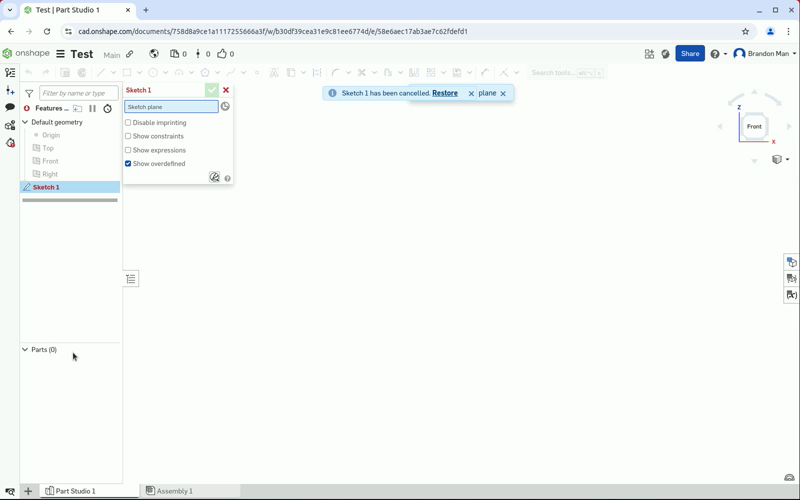
mouse_move(73, 163)
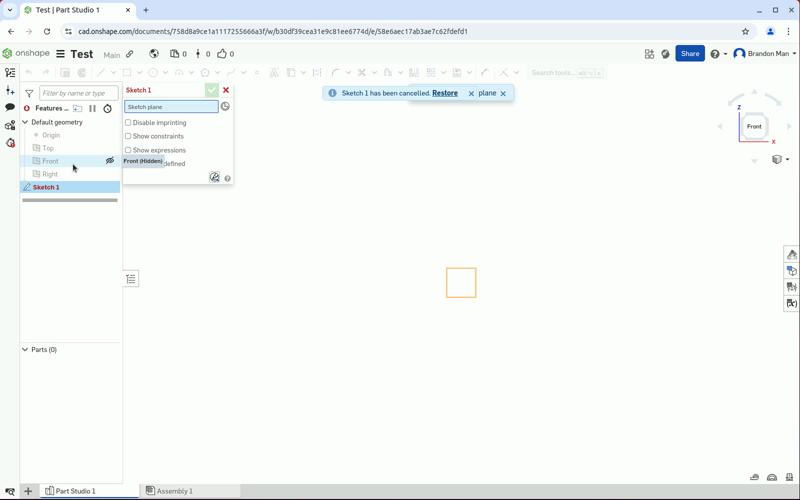
click(73, 163)
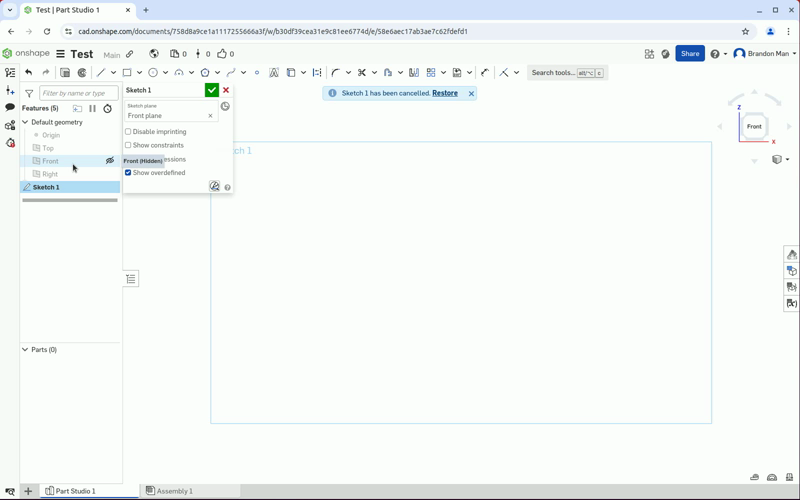
mouse_move(73, 352)
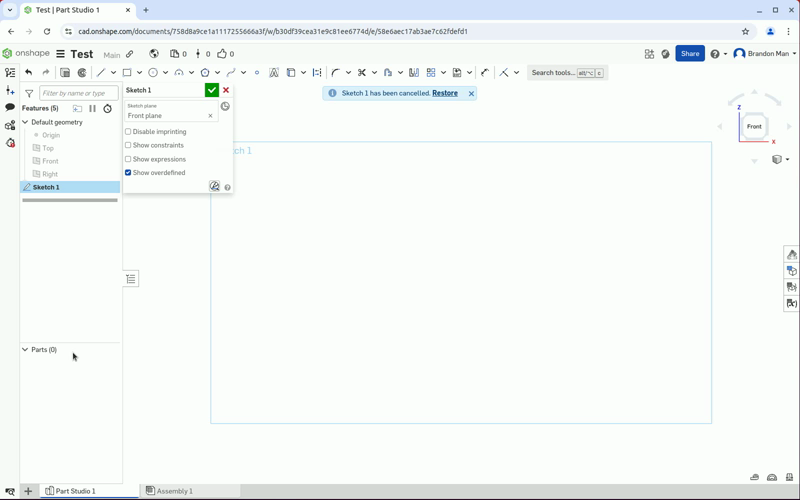
key(y)
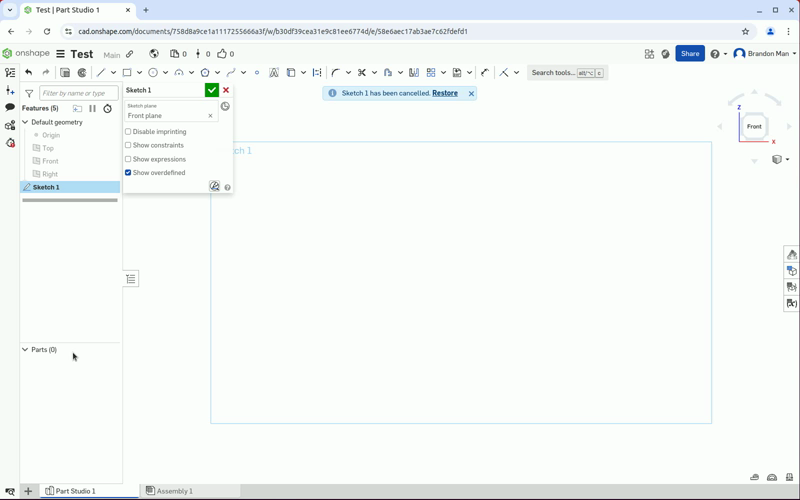
key(l)
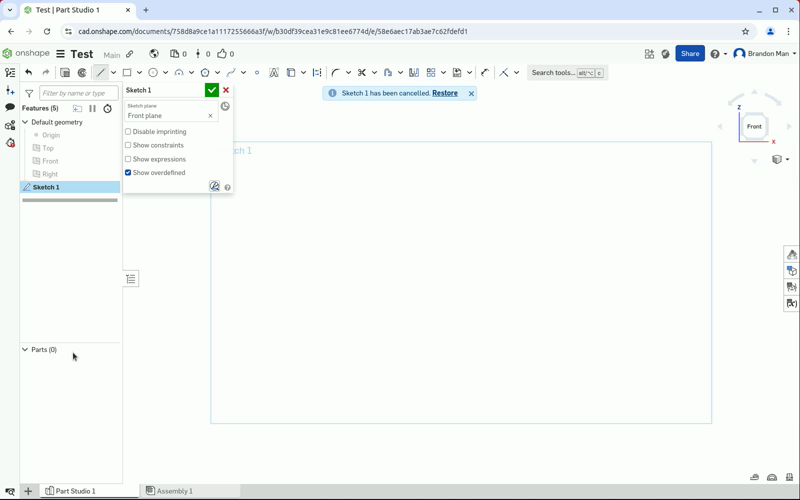
key_down(shift)
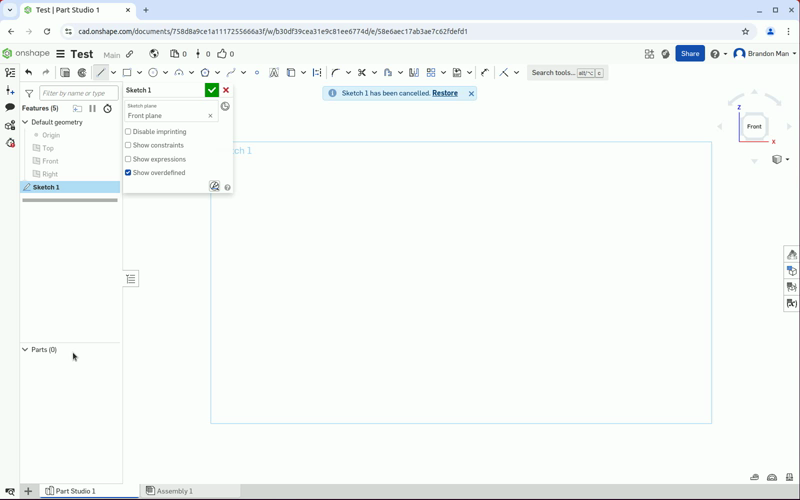
mouse_move(460, 282)
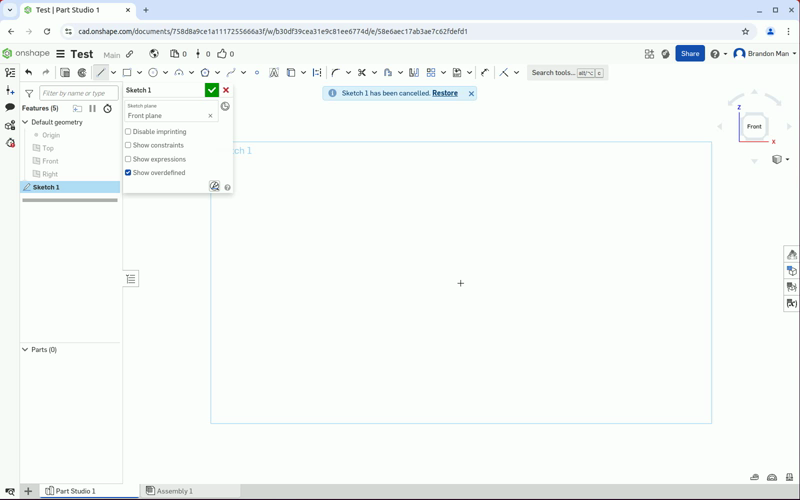
click(460, 282)
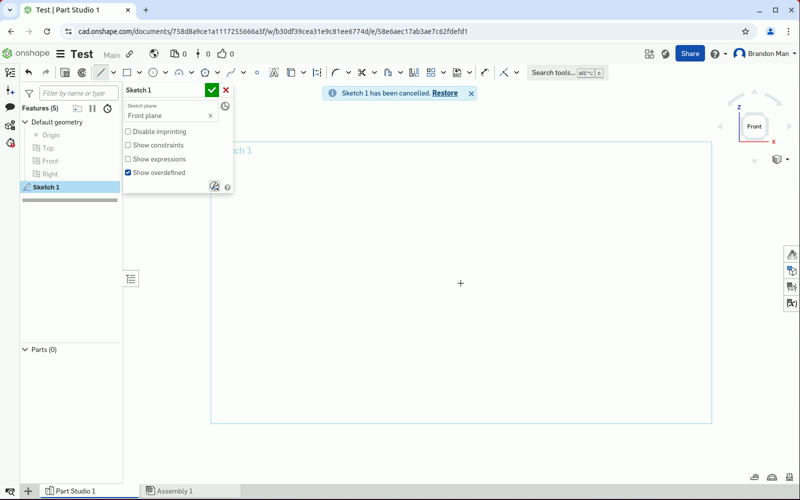
key_up(shift)
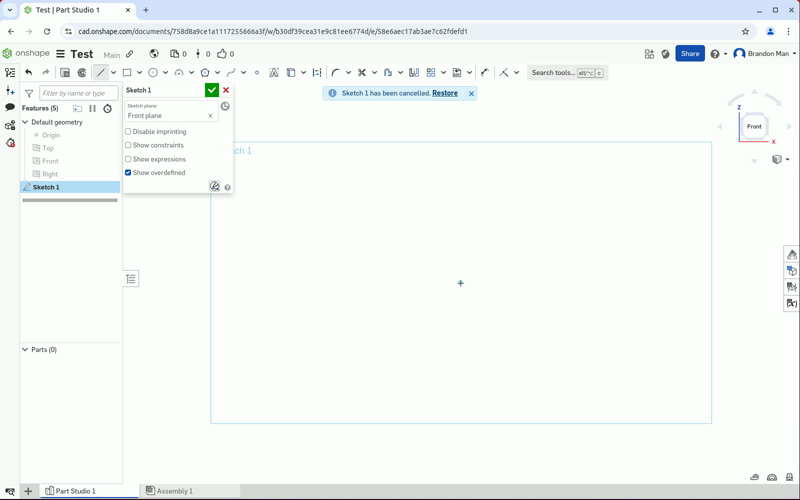
key_down(shift)
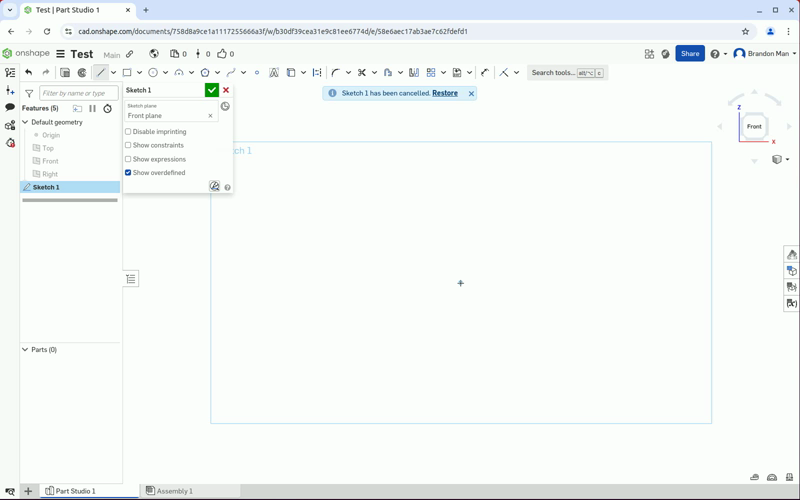
mouse_move(551, 282)
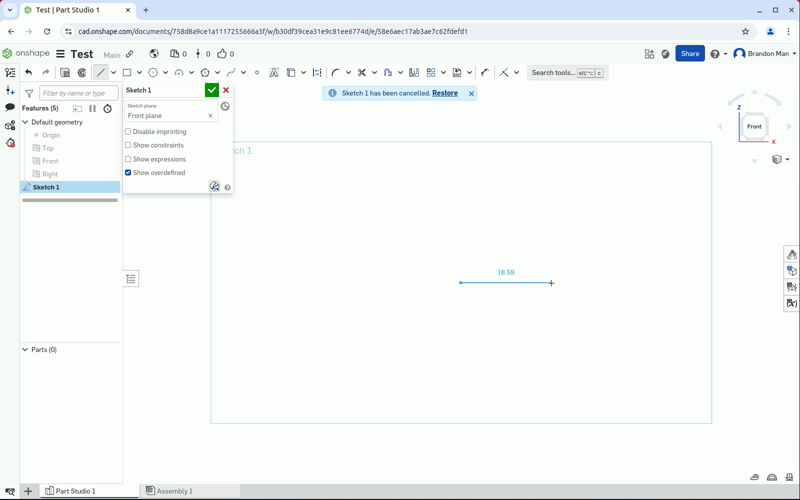
click(551, 282)
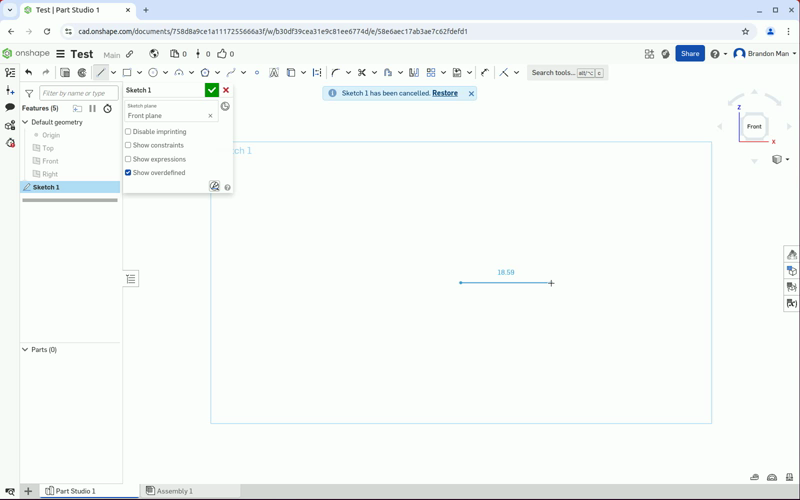
key_up(shift)
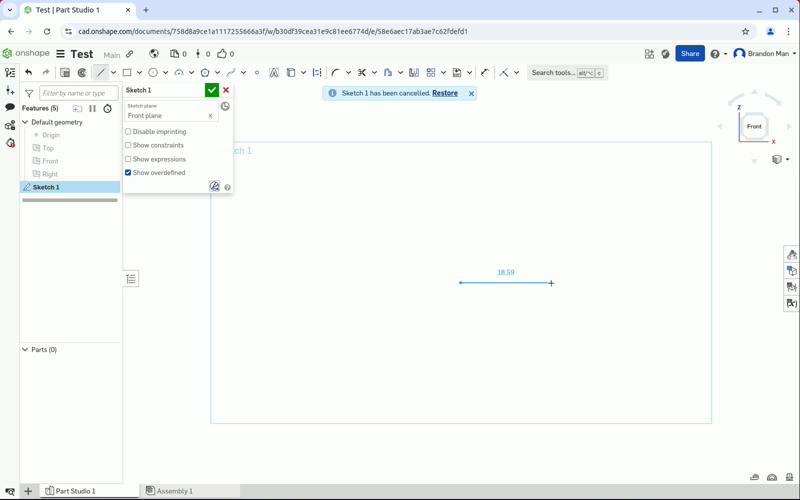
key_down(shift)
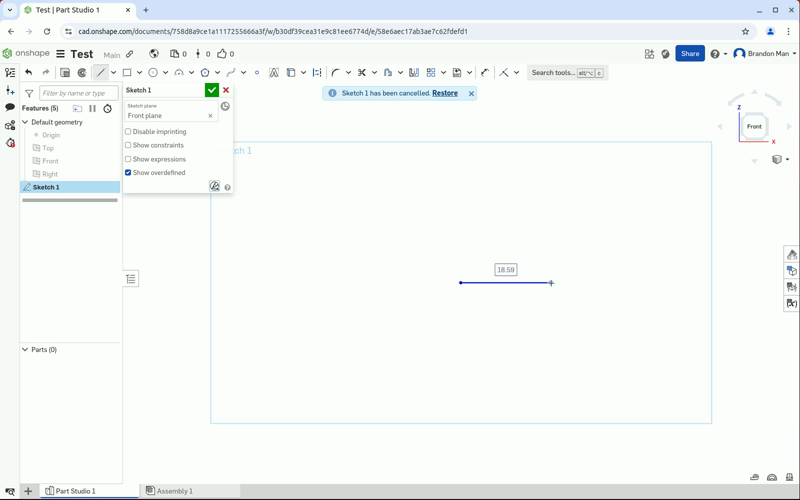
mouse_move(551, 192)
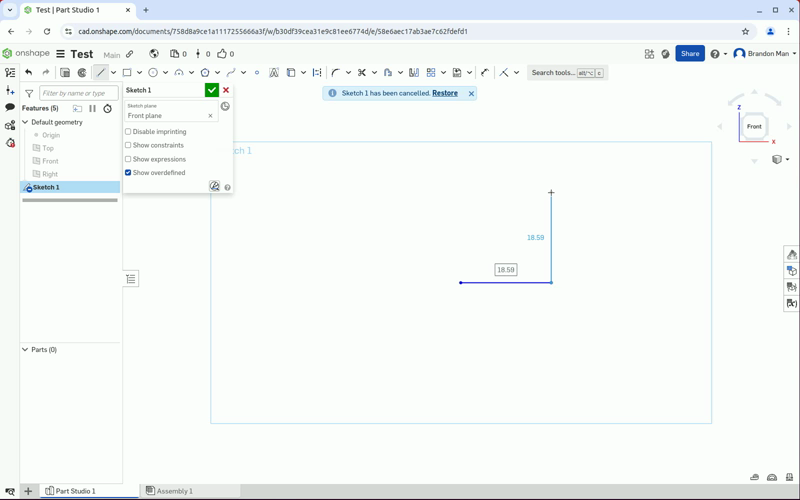
click(551, 192)
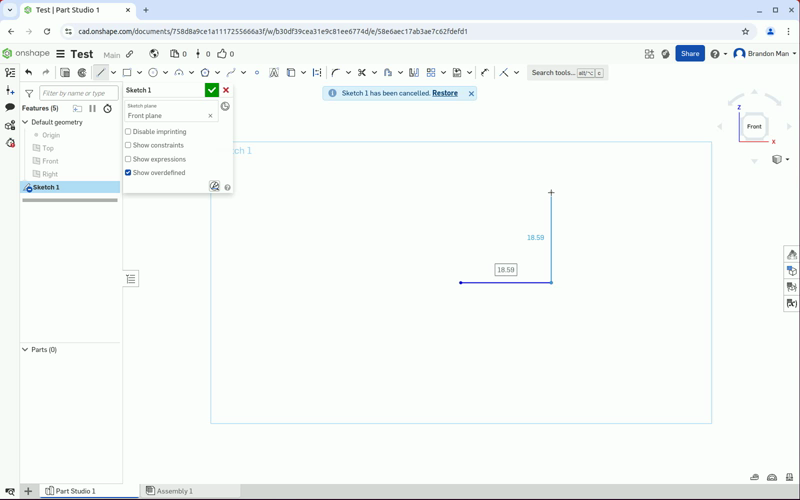
key_up(shift)
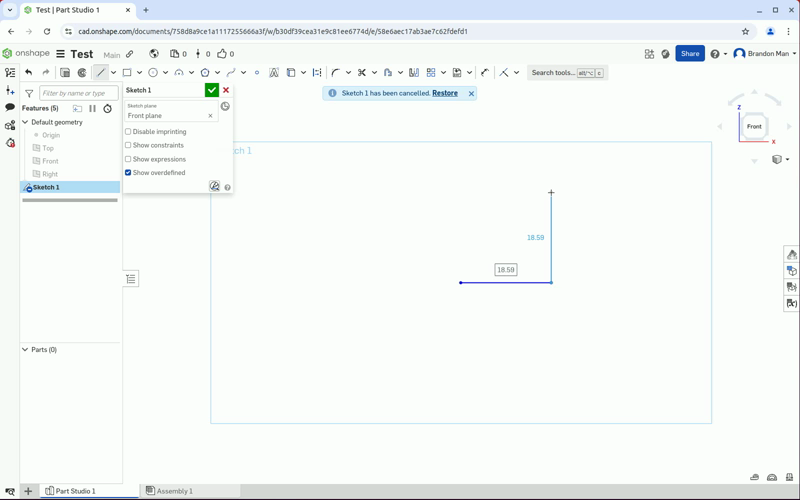
key_down(shift)
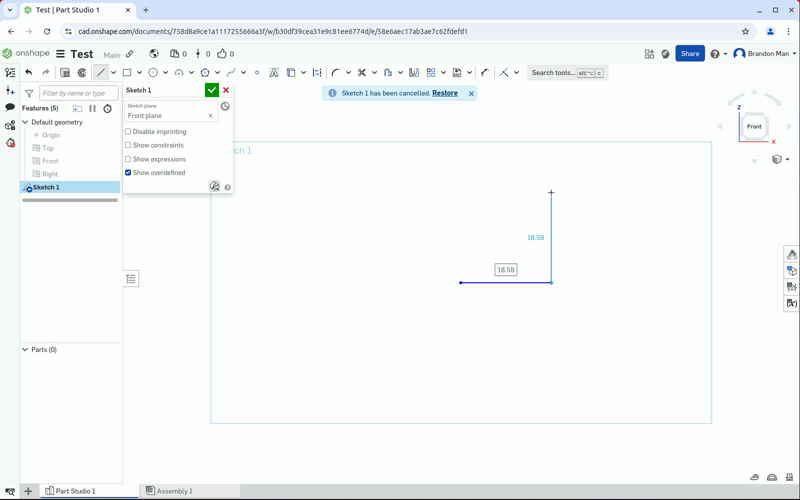
mouse_move(460, 192)
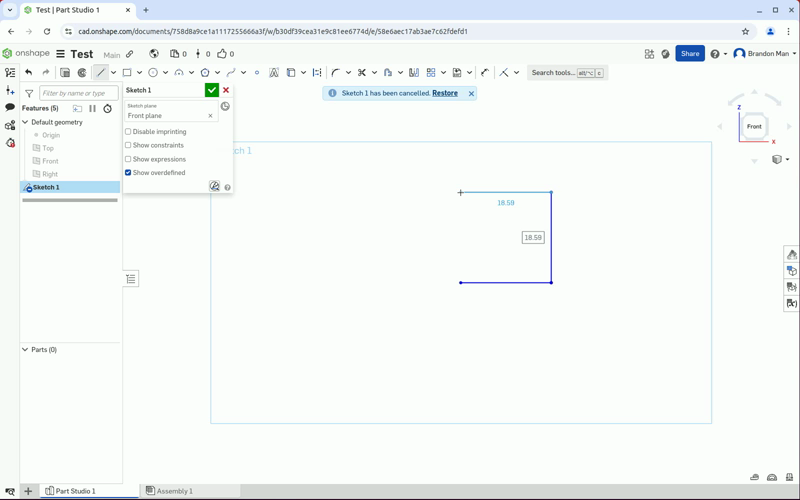
click(460, 192)
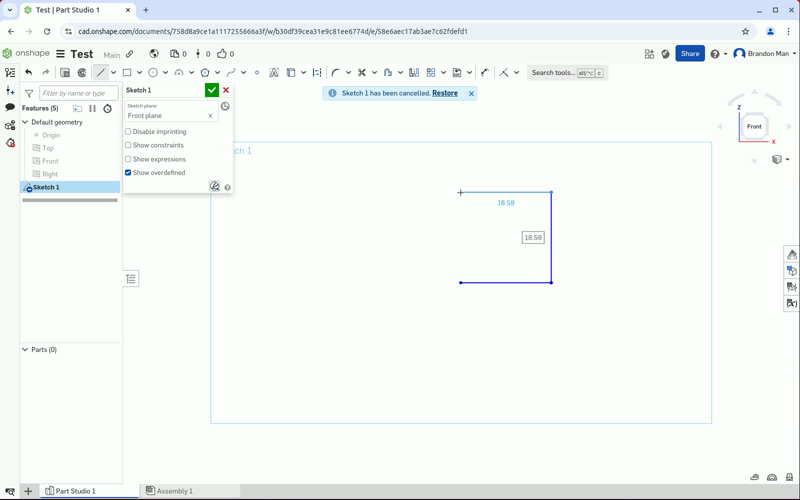
key_up(shift)
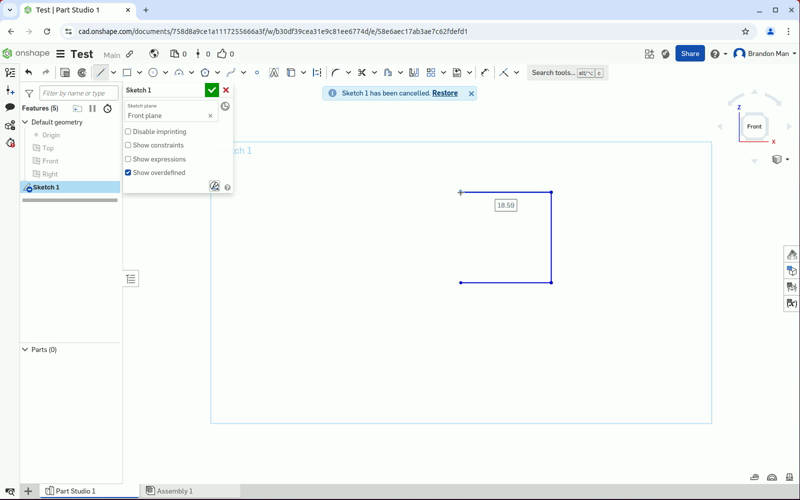
key_down(shift)
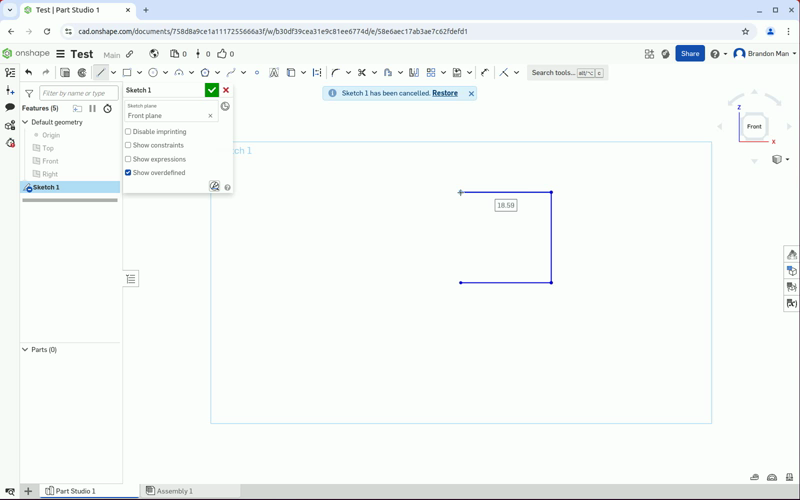
mouse_move(460, 282)
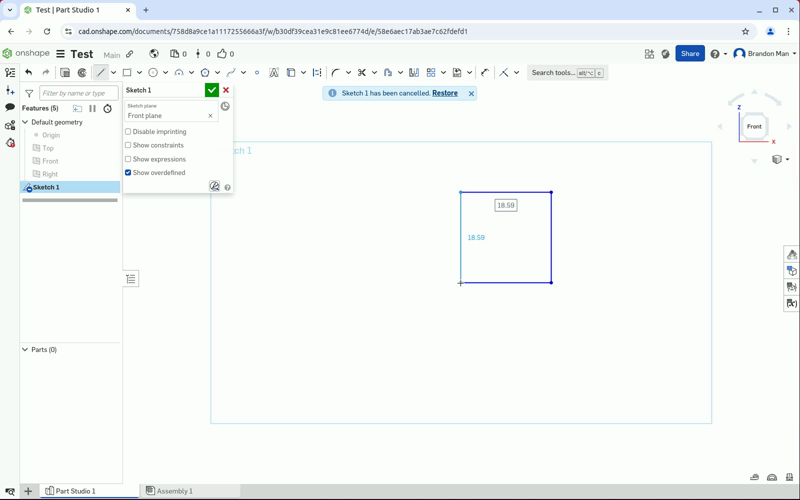
key_up(shift)
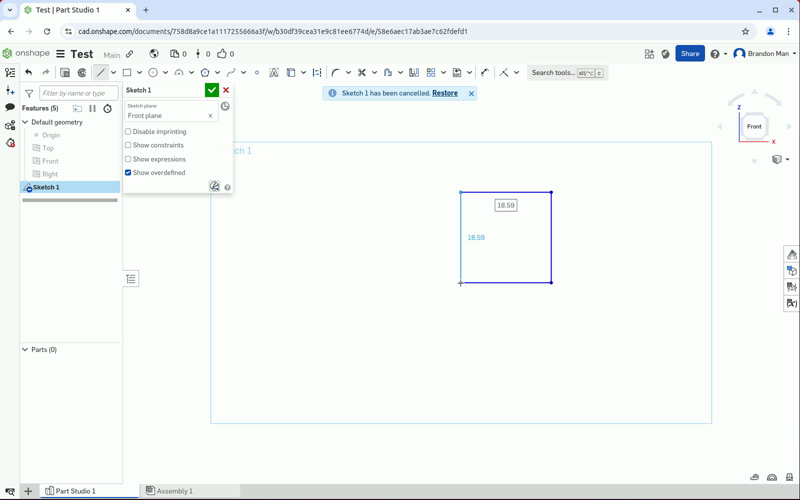
click(460, 282)
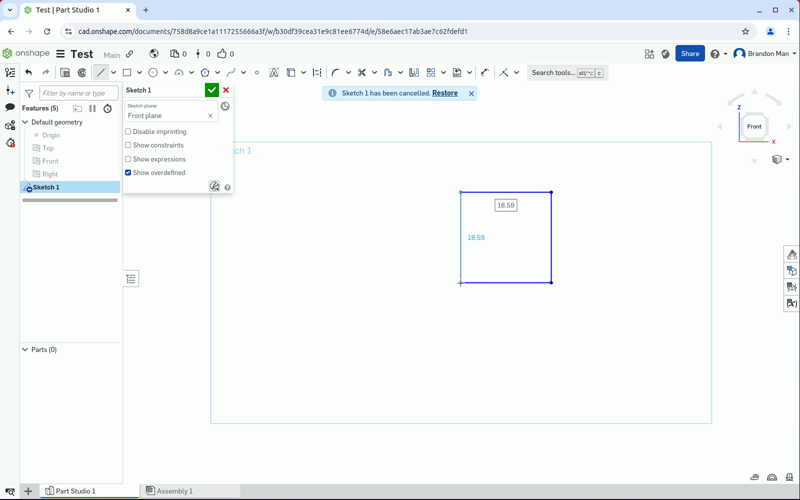
key(esc)
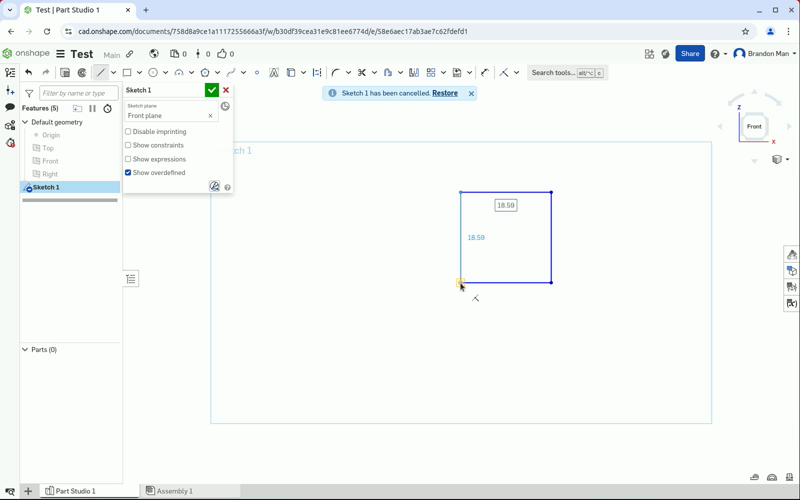
mouse_move(470, 224)
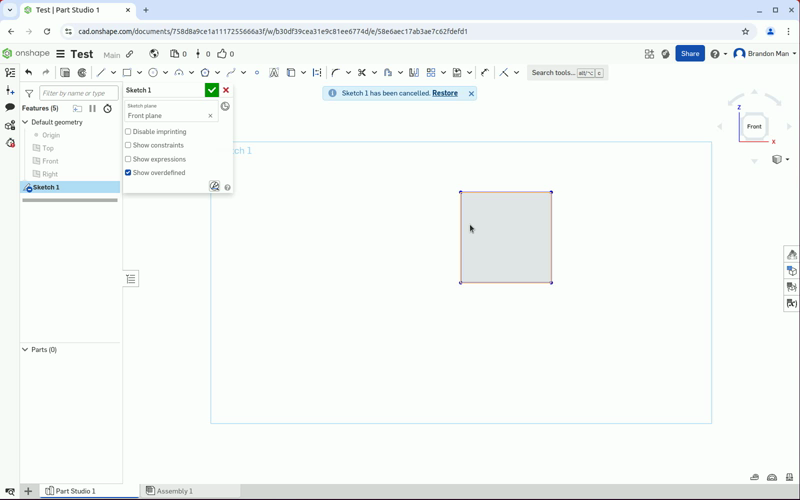
click(470, 224)
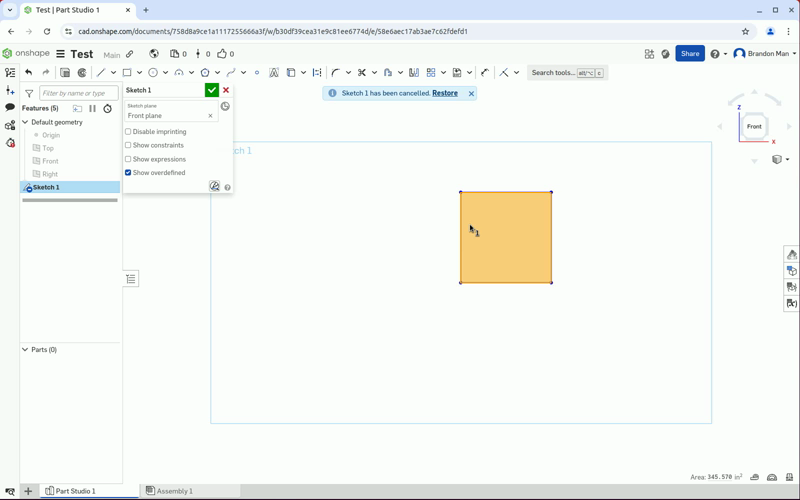
mouse_move(73, 352)
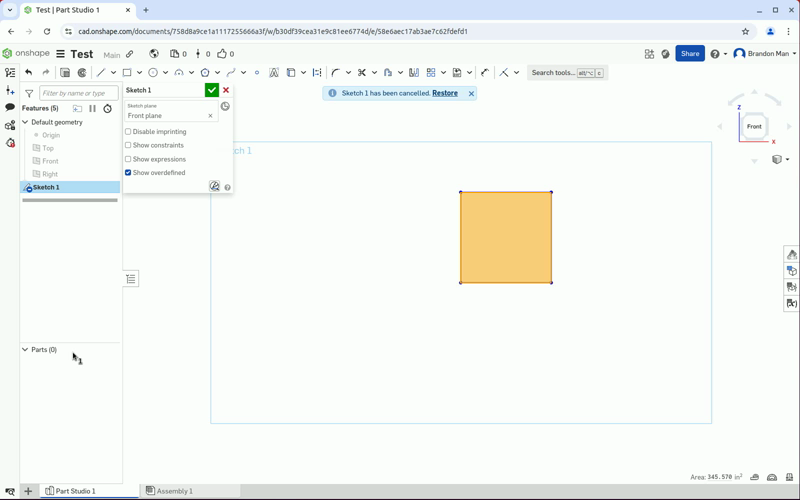
key(shift+y)
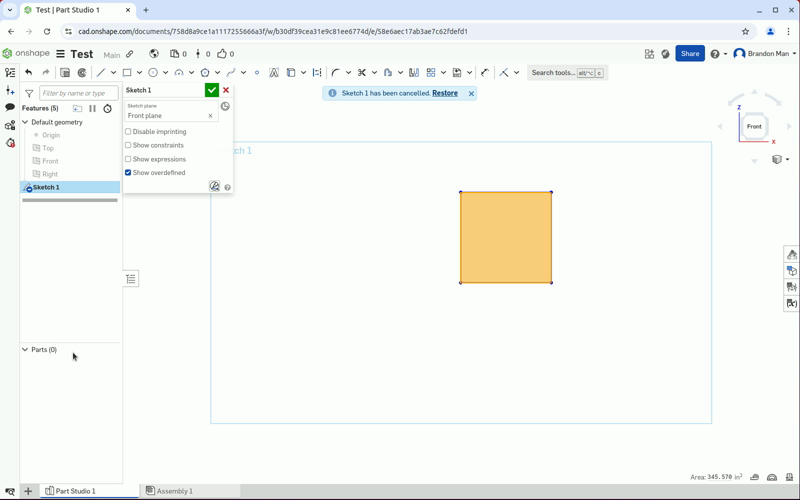
key(shift+e)
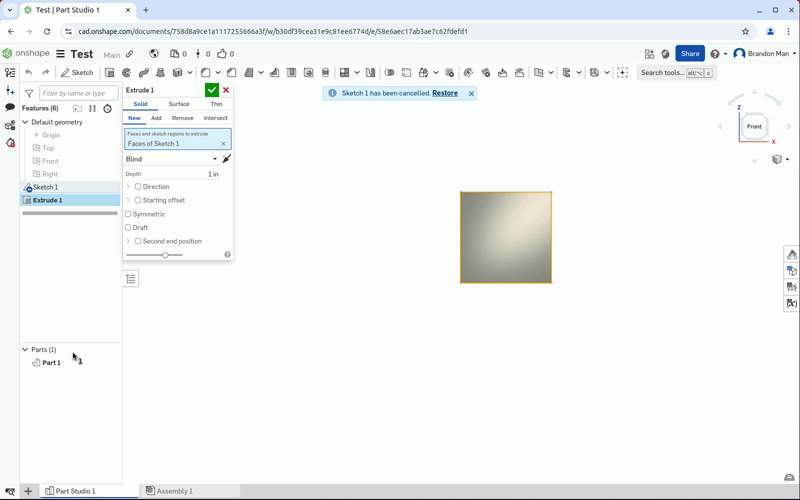
mouse_move(143, 106)
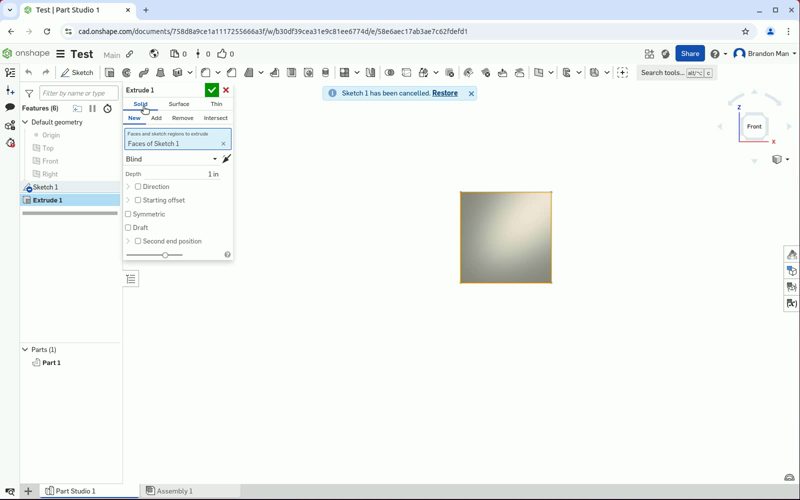
click(143, 106)
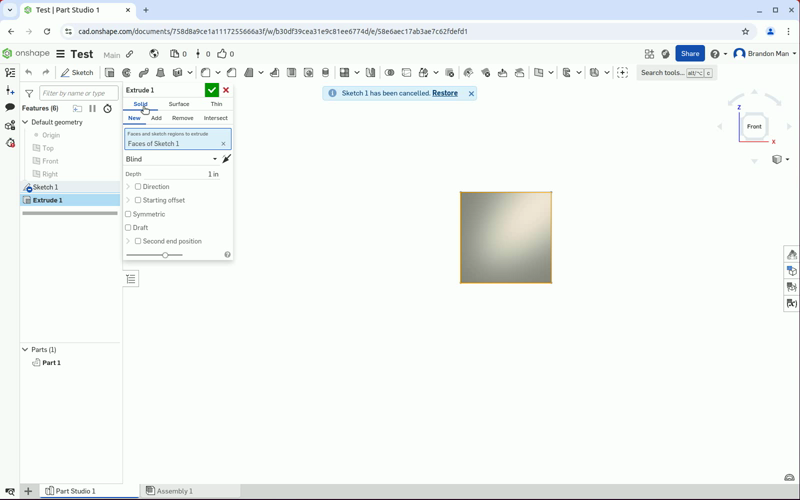
mouse_move(137, 120)
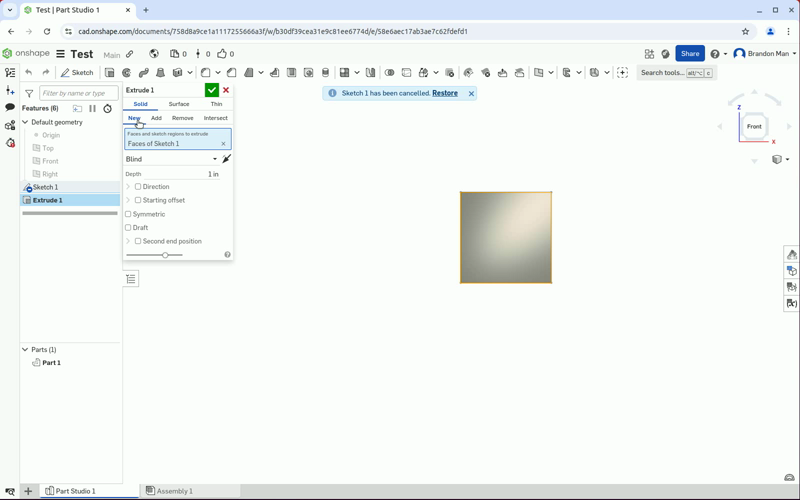
click(137, 120)
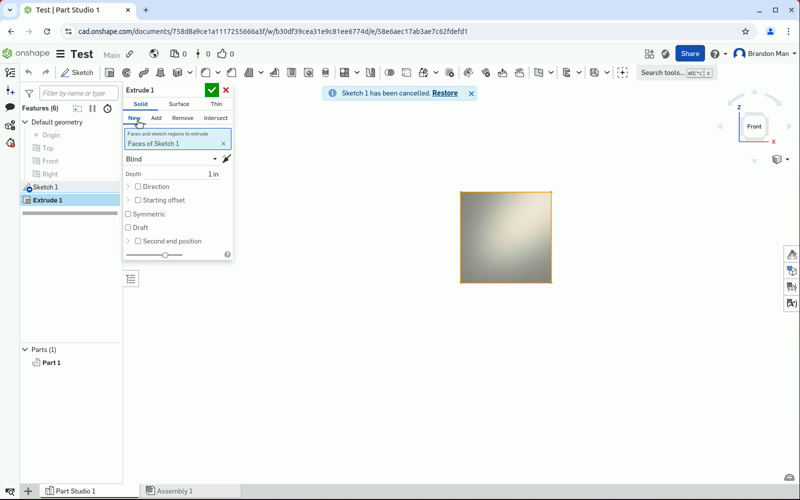
key(tab, 4)
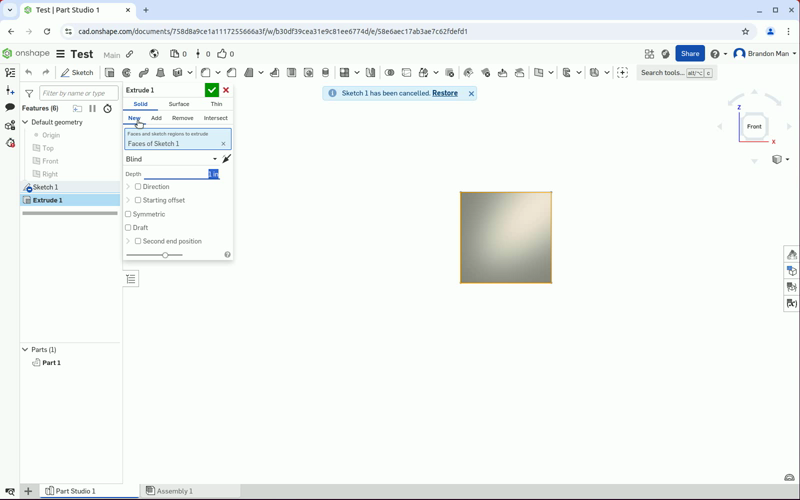
text(18.535)
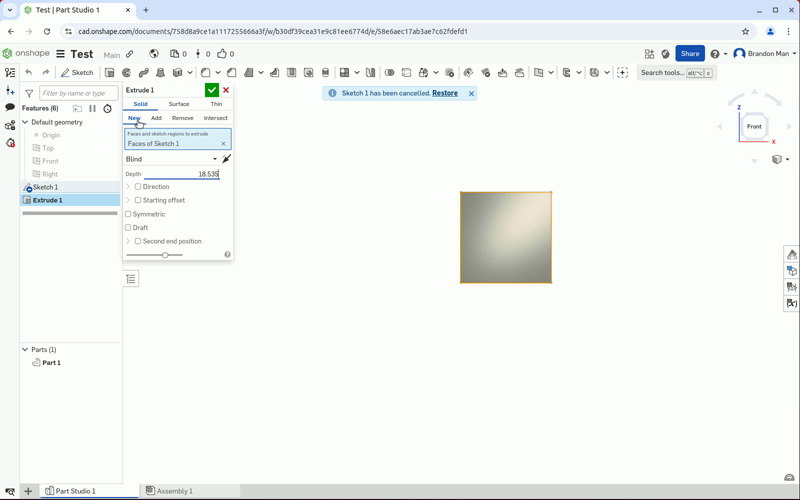
key(enter)
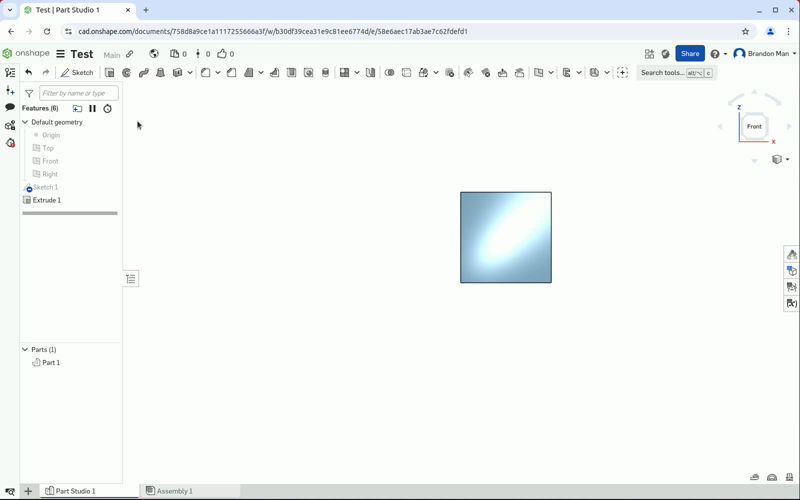
key(shift+h)
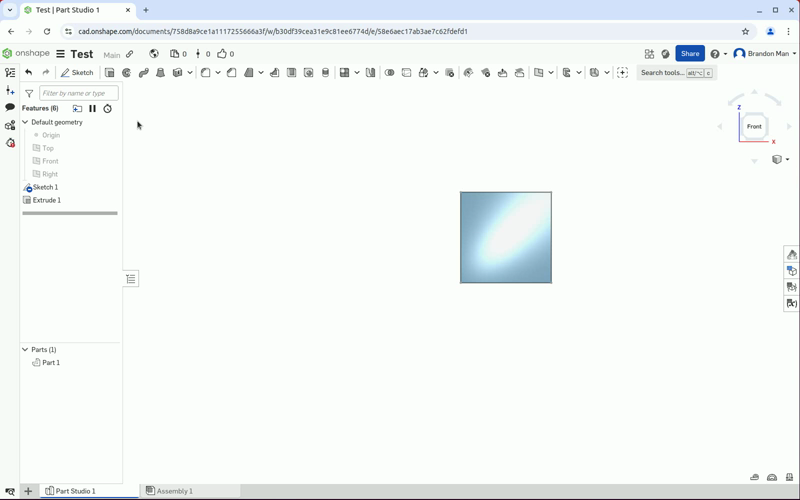
key(shift+h)
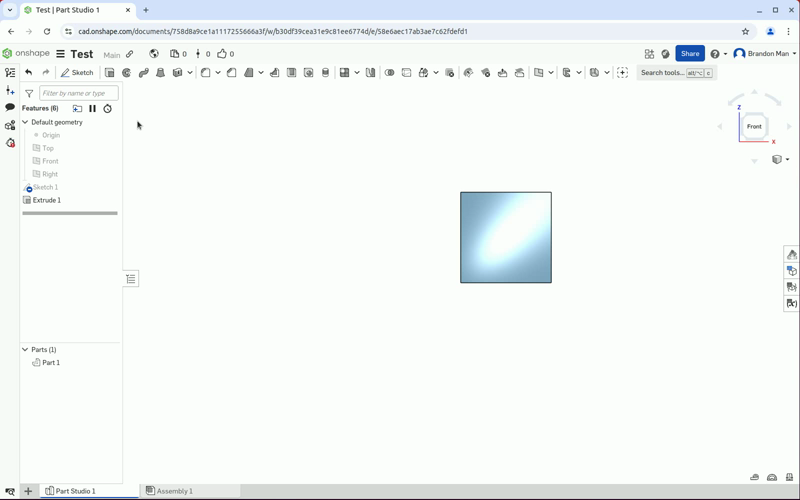
mouse_move(73, 189)
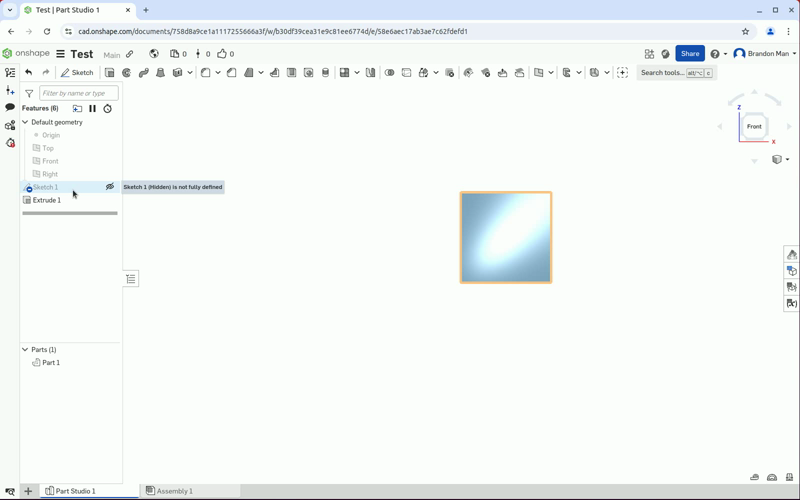
click(73, 189)
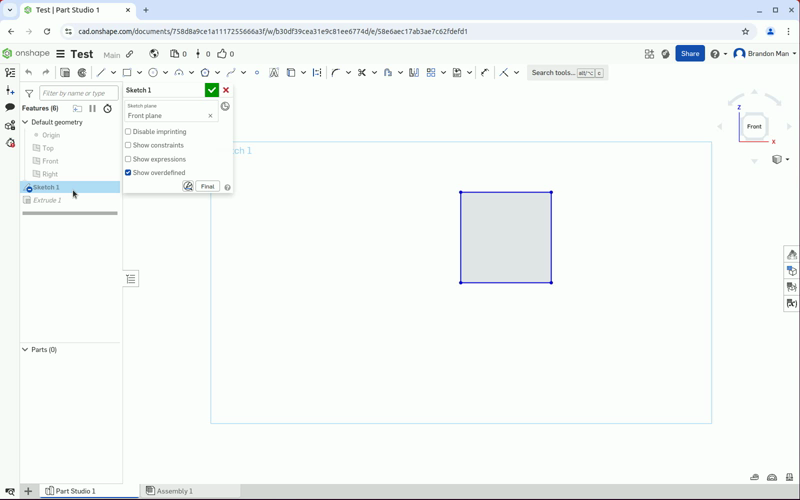
mouse_move(229, 92)
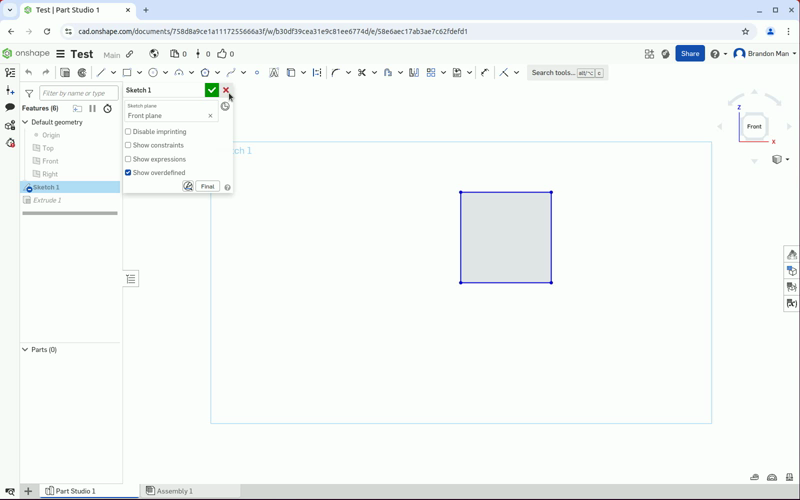
click(229, 92)
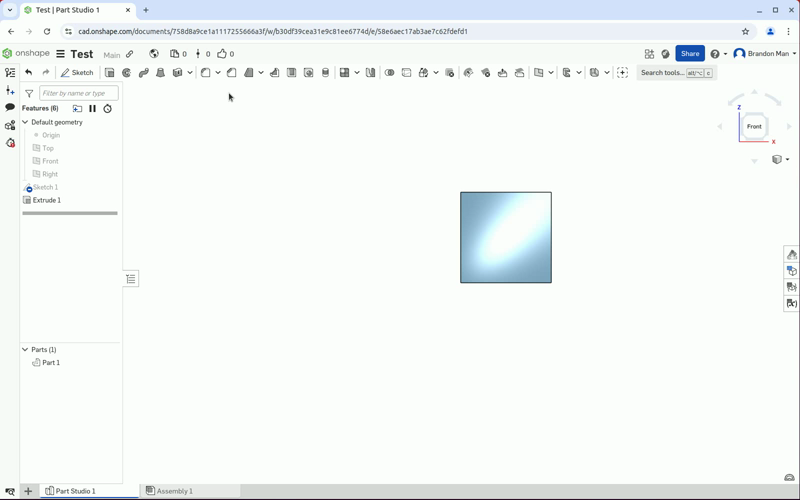
mouse_move(73, 352)
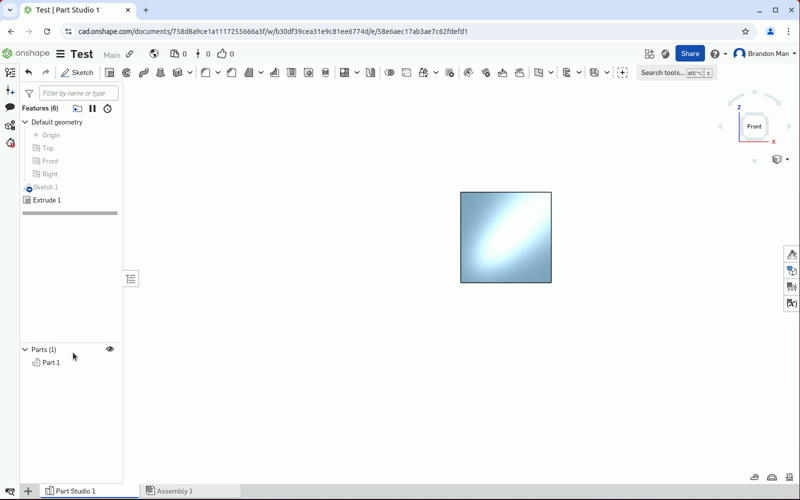
key(y)
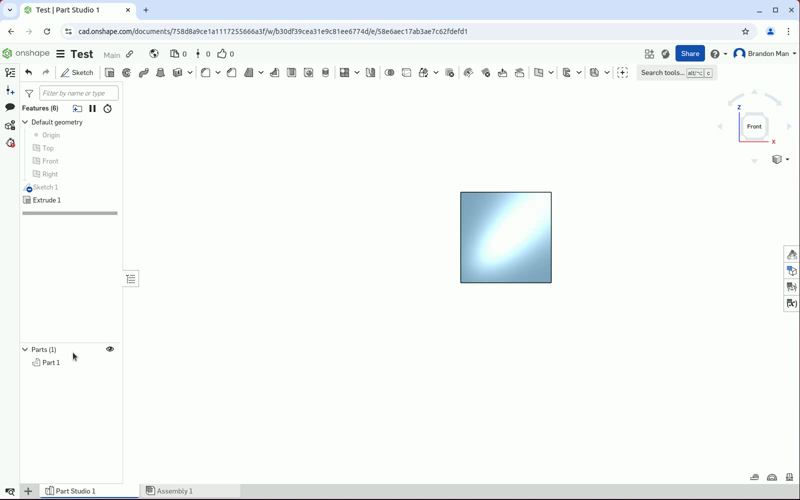
key(shift+p)
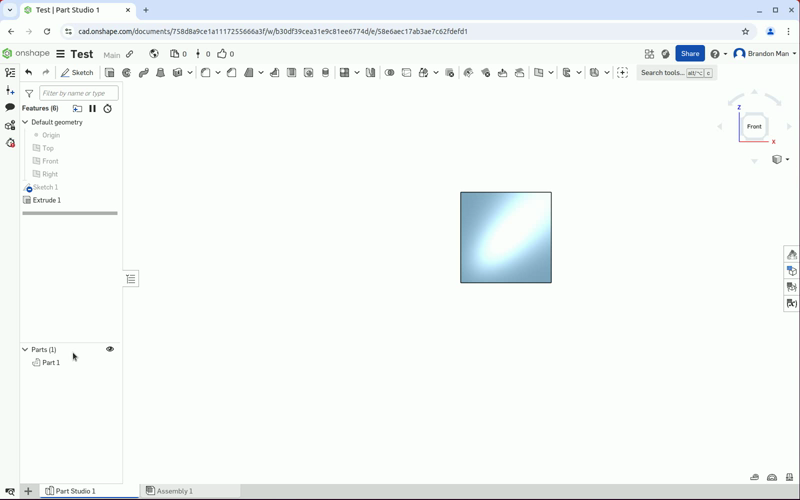
key(space)
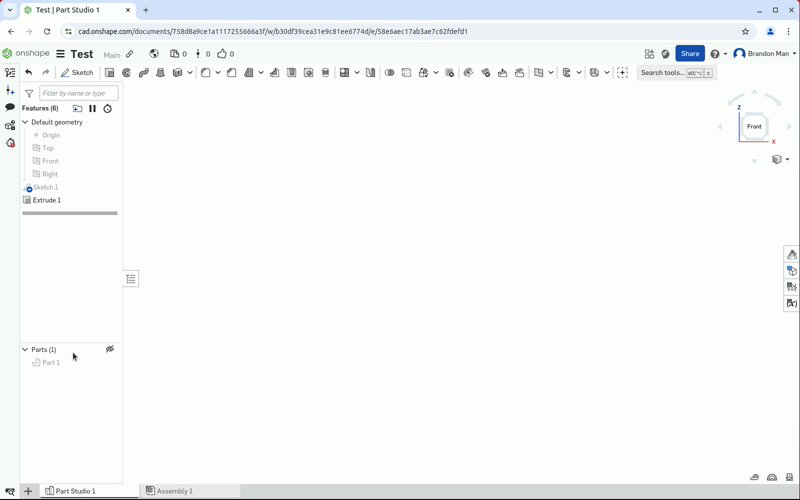
key_down(shift)
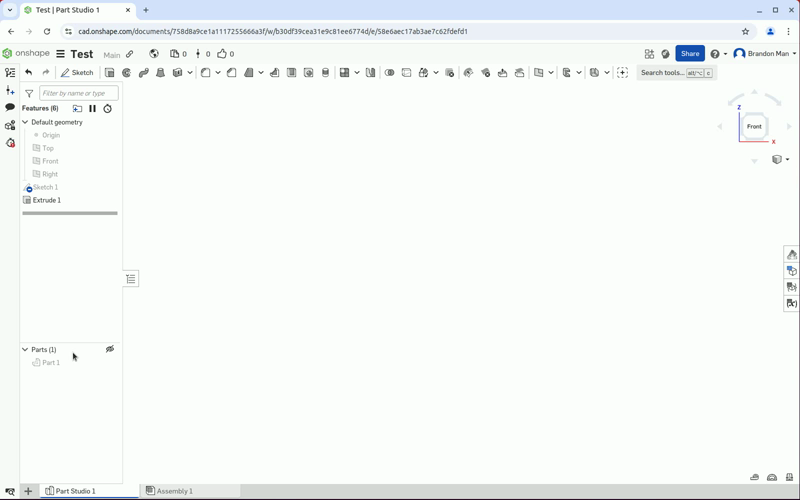
key(down)
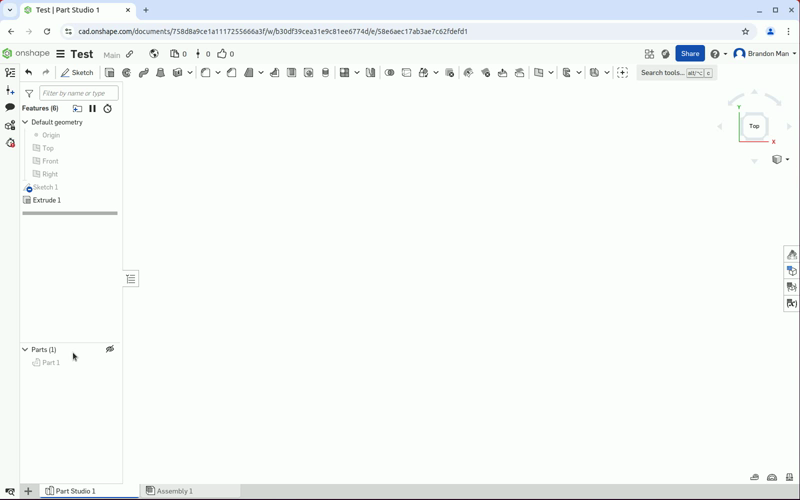
key_up(shift)
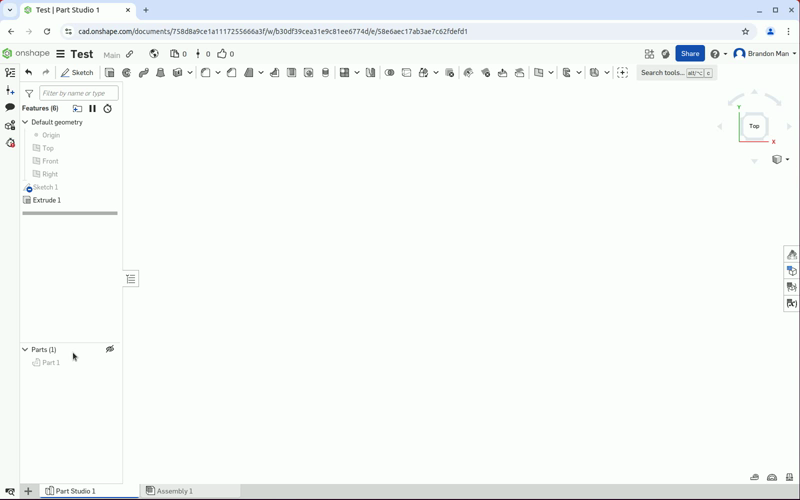
mouse_move(73, 352)
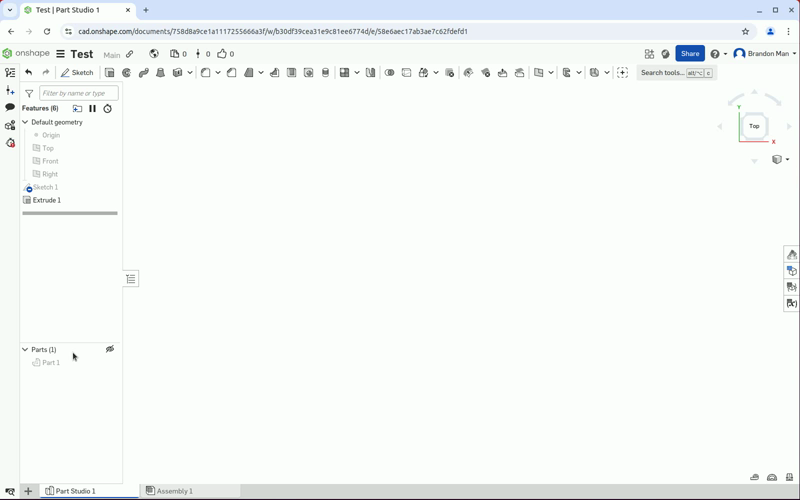
key(shift+y)
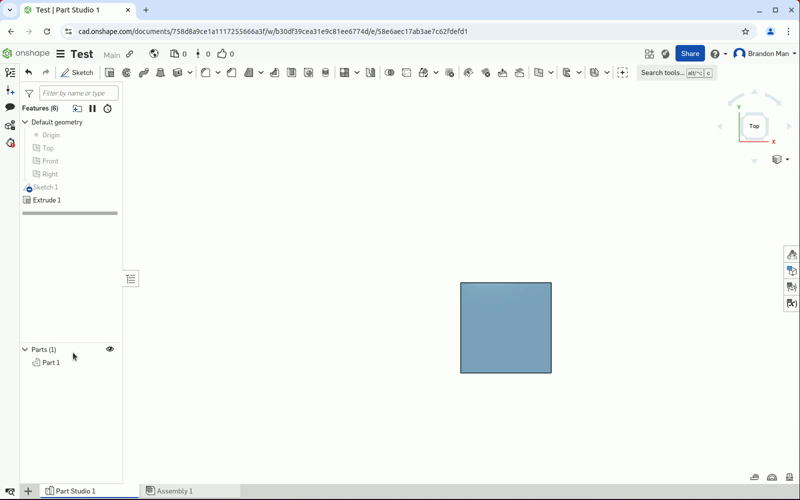
mouse_move(541, 75)
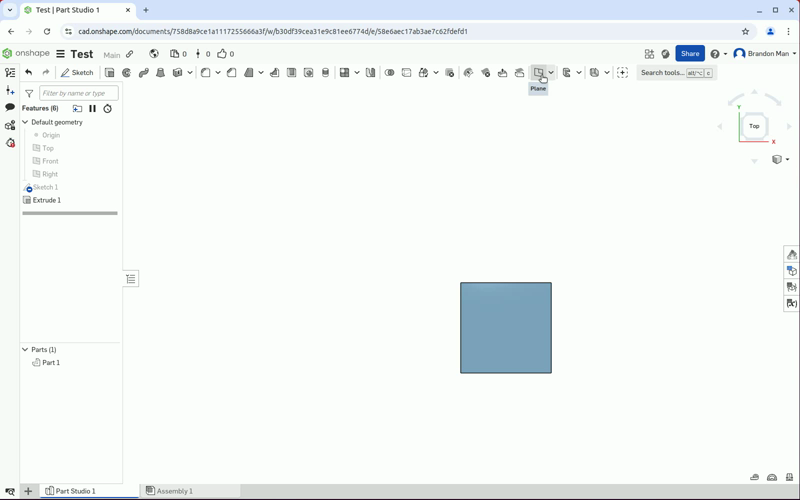
click(541, 75)
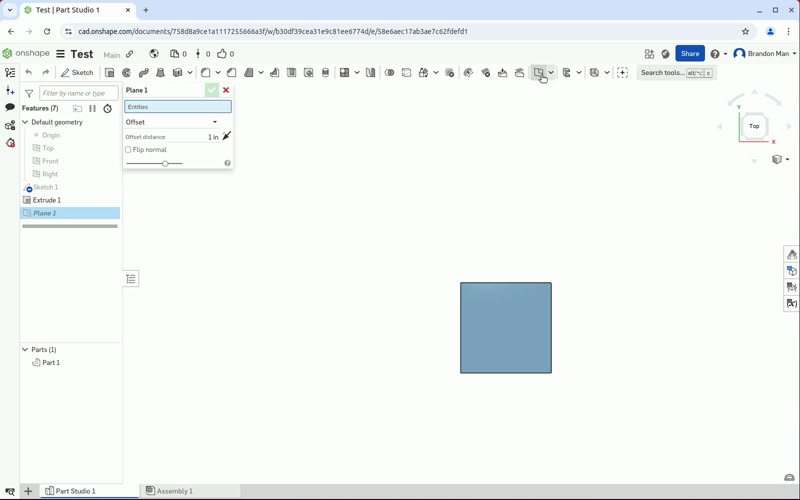
mouse_move(73, 150)
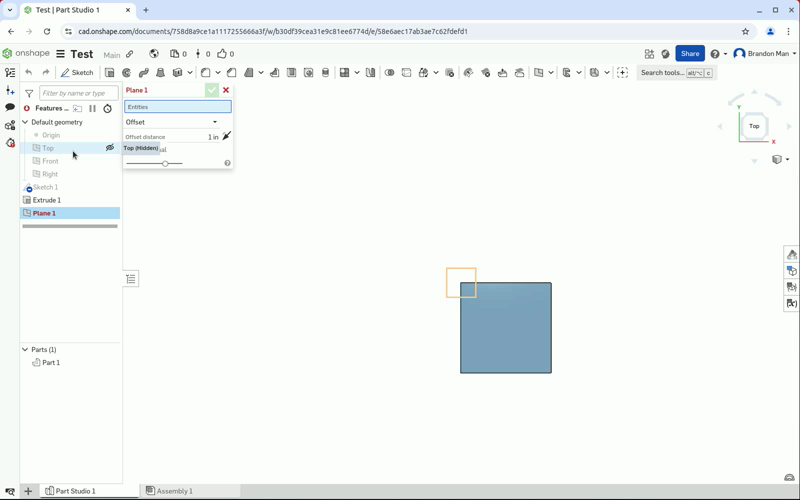
click(73, 150)
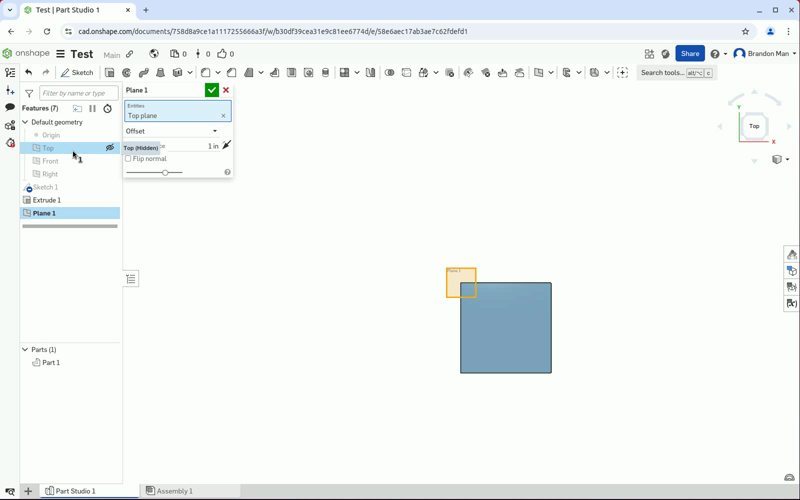
key(tab, 2)
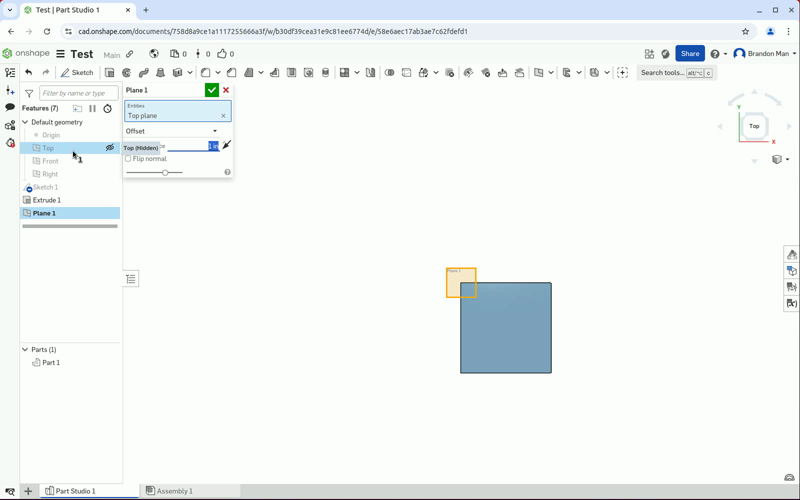
text(18.548)
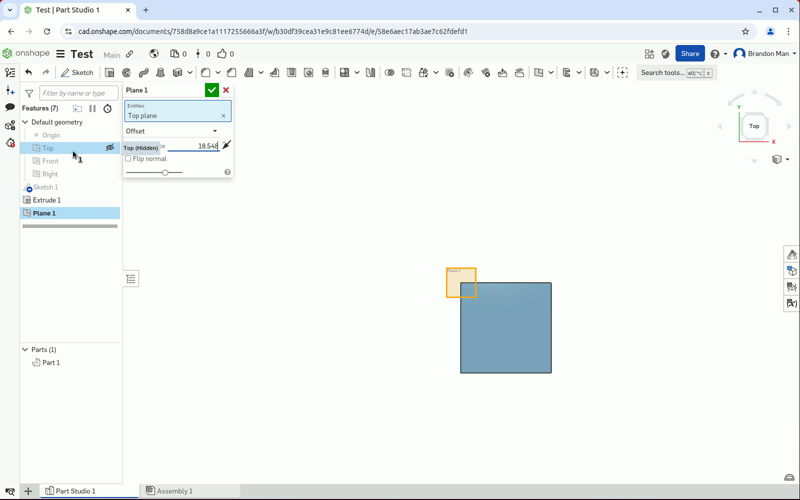
key(enter, 2)
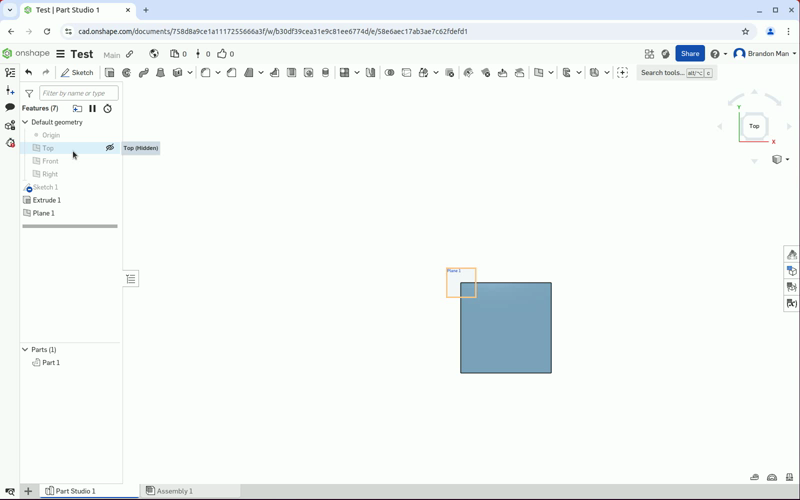
key(shift+s)
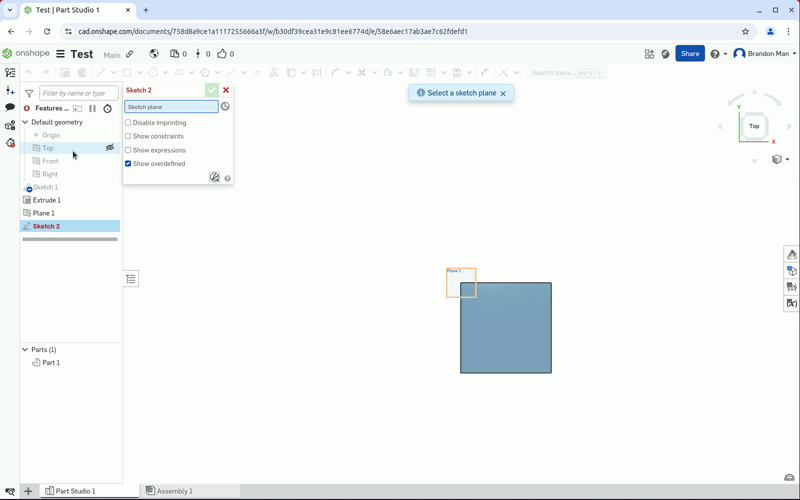
mouse_move(73, 215)
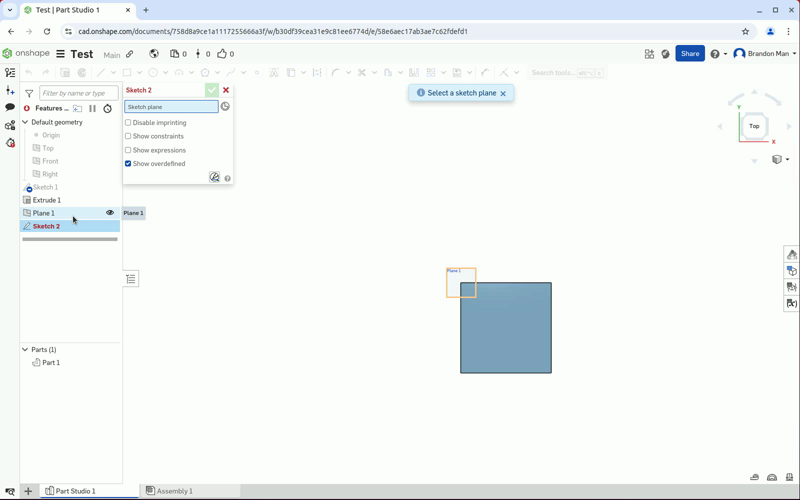
click(73, 215)
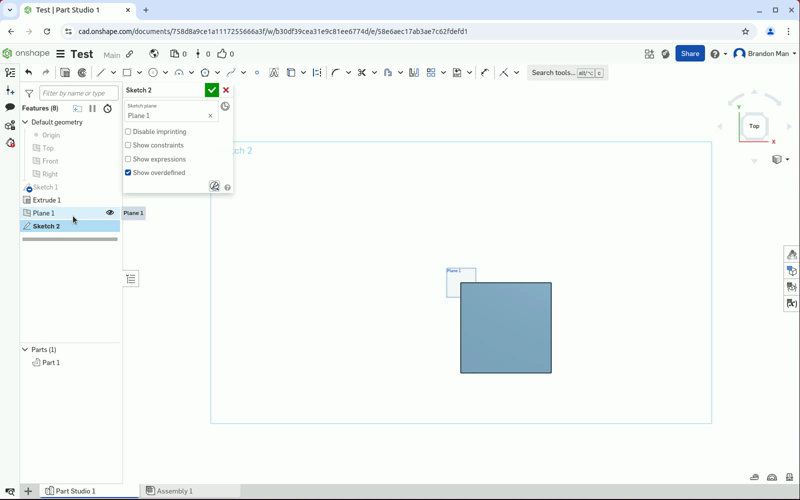
mouse_move(73, 352)
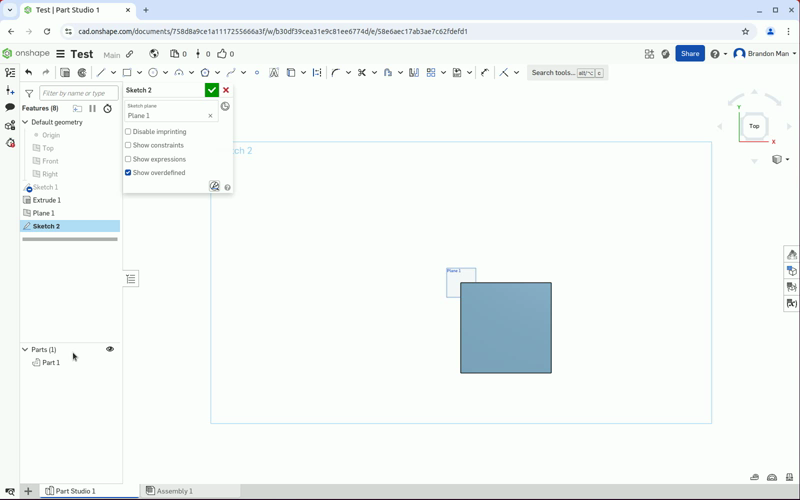
key(y)
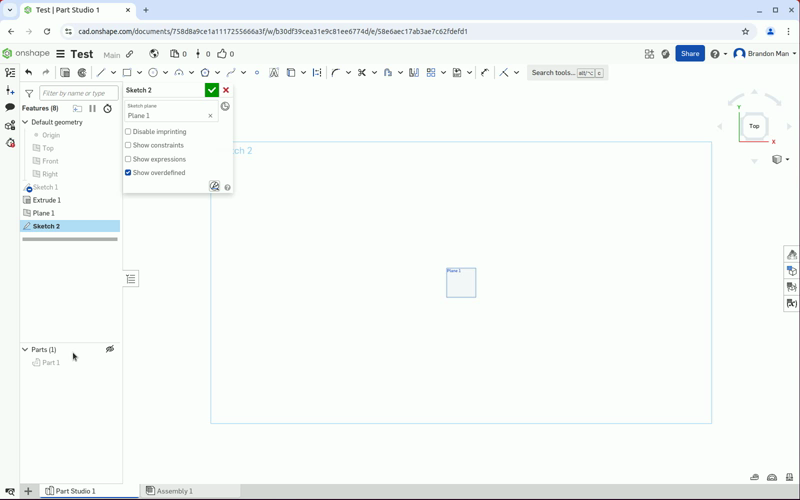
key(c)
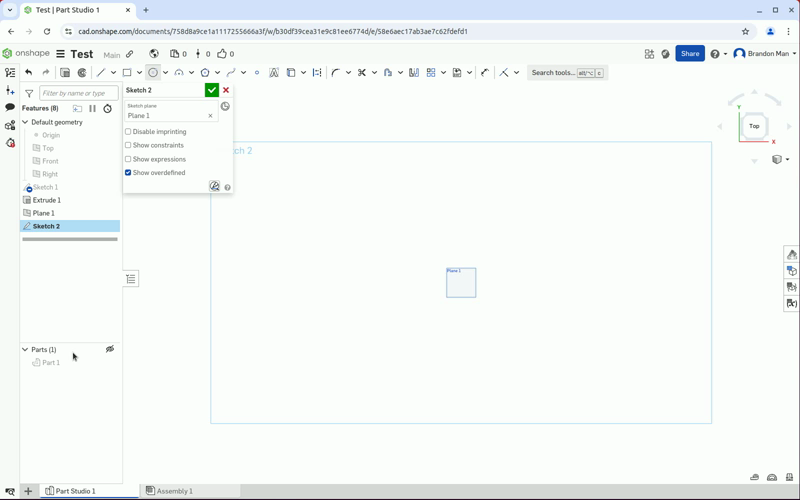
key_down(shift)
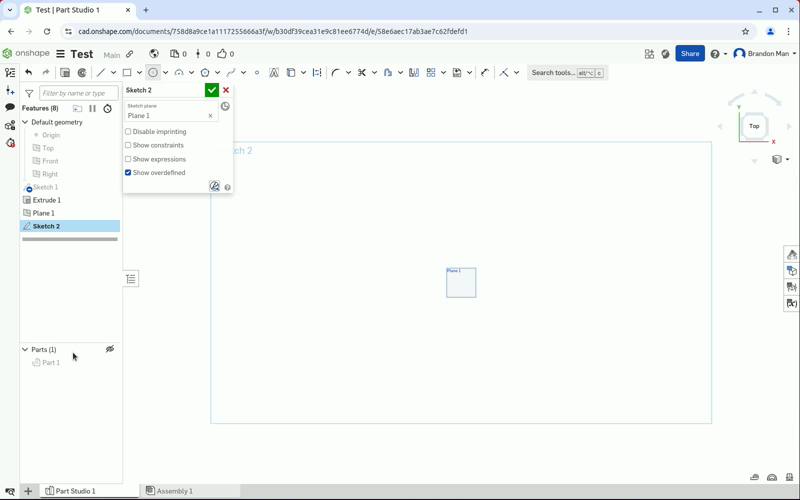
mouse_move(506, 327)
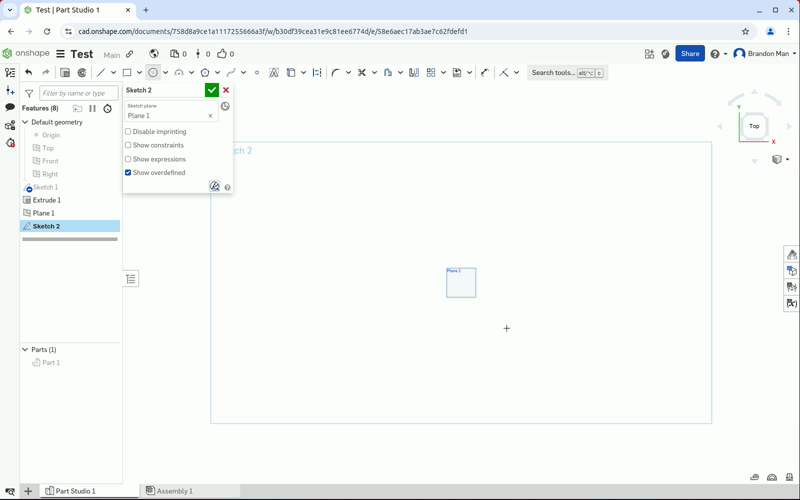
click(506, 327)
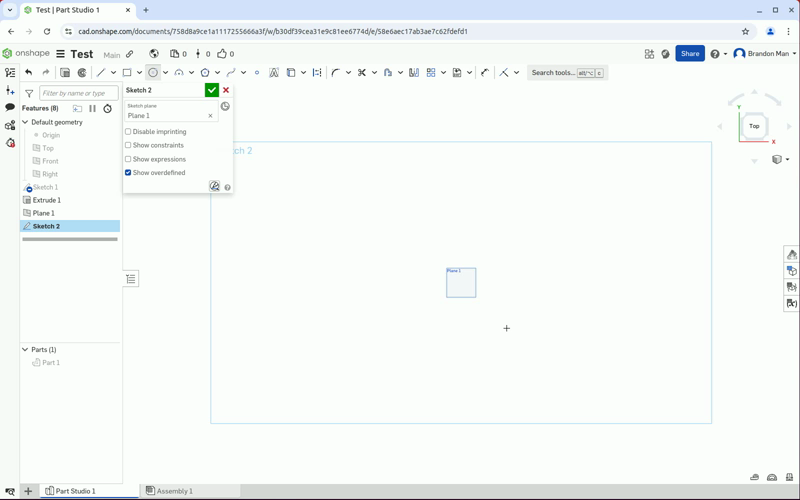
key_up(shift)
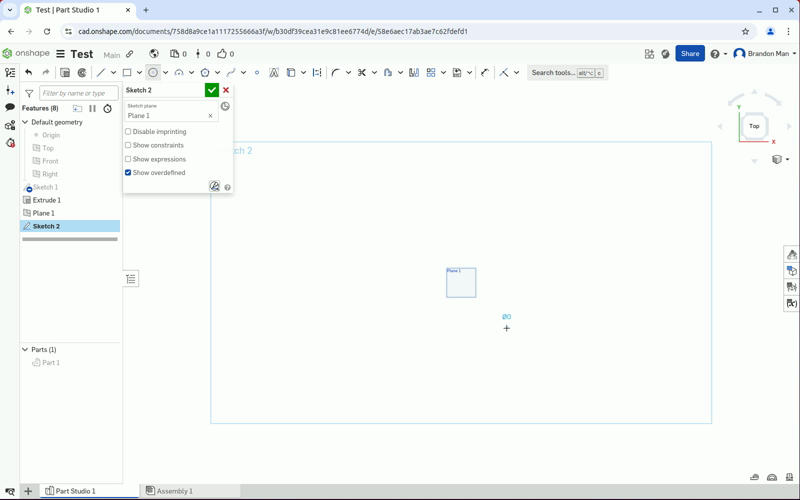
mouse_move(531, 327)
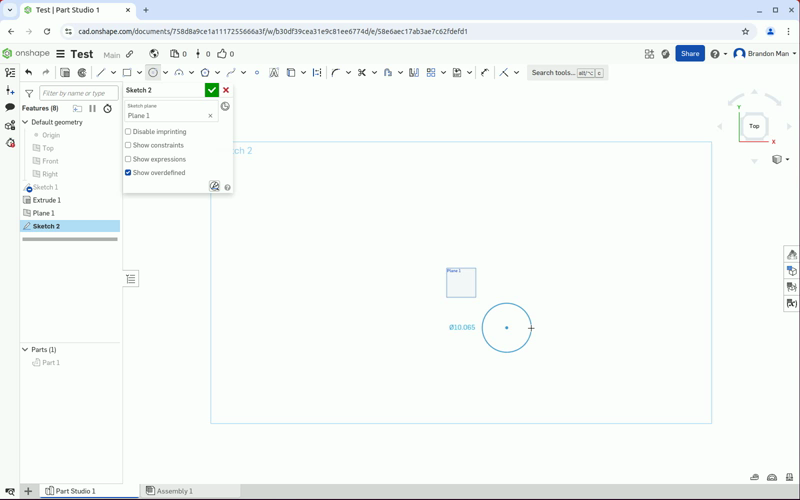
click(531, 327)
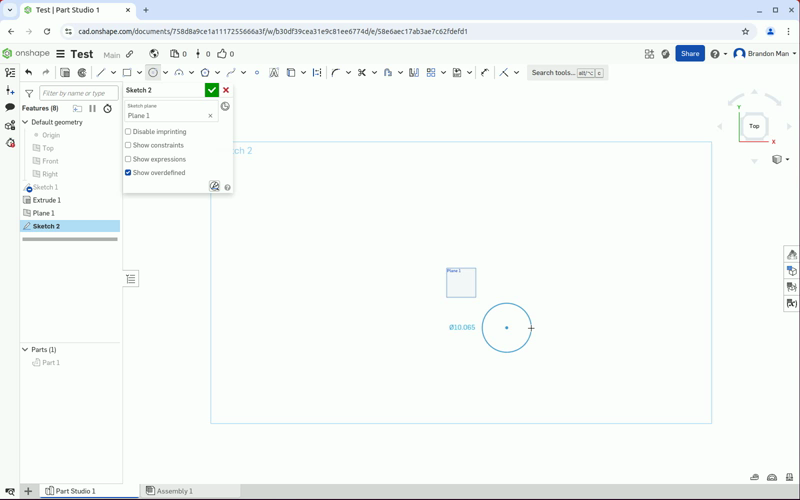
key(esc)
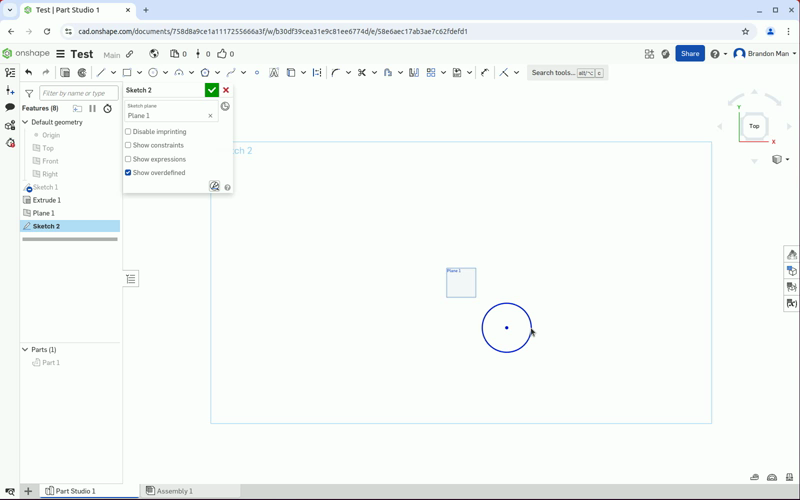
mouse_move(502, 307)
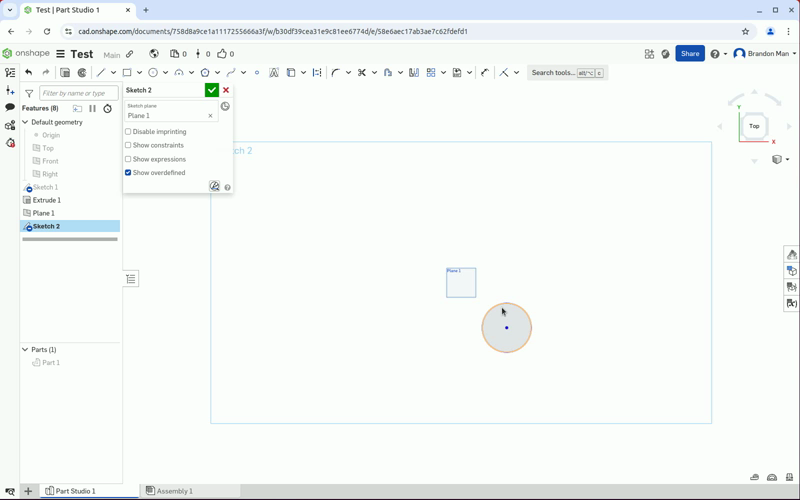
click(502, 307)
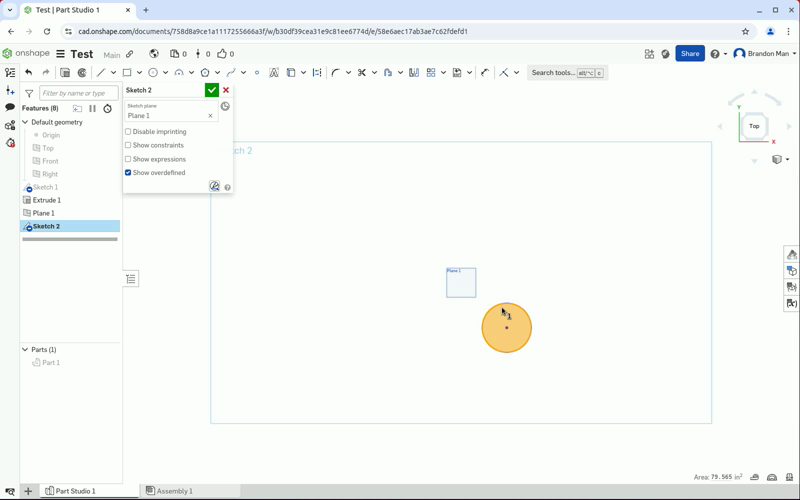
mouse_move(73, 352)
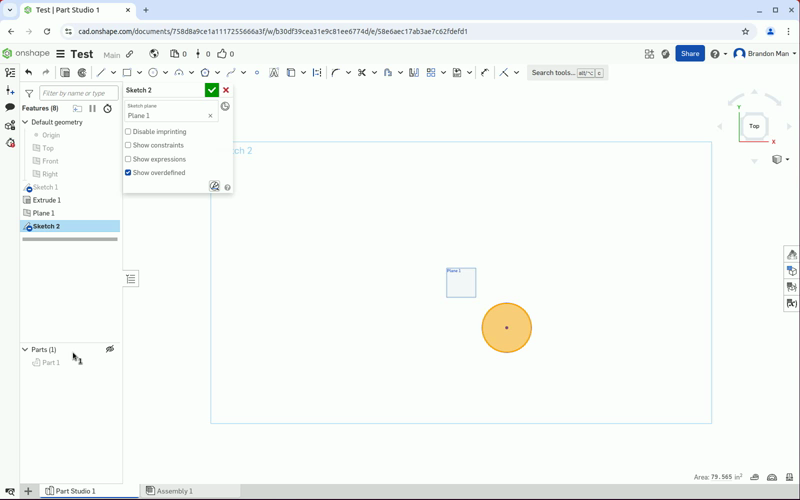
key(shift+y)
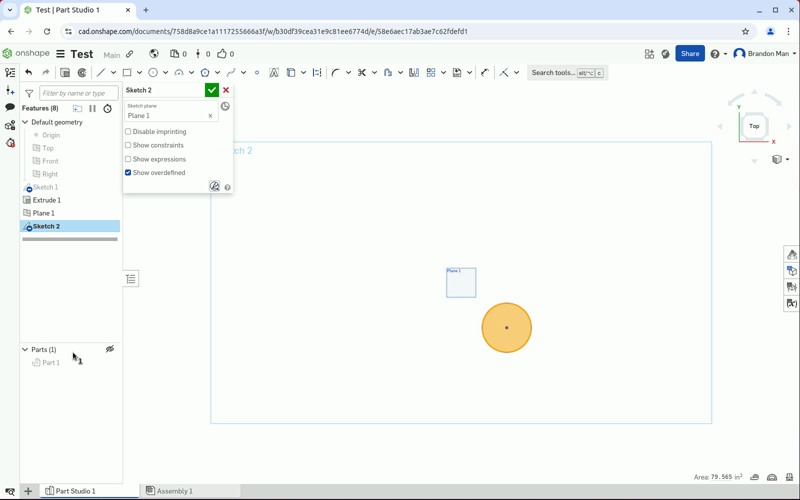
key(shift+e)
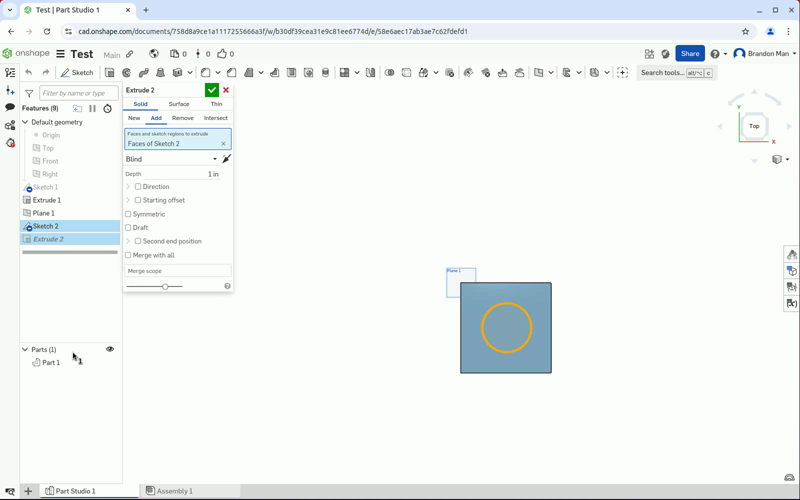
mouse_move(143, 106)
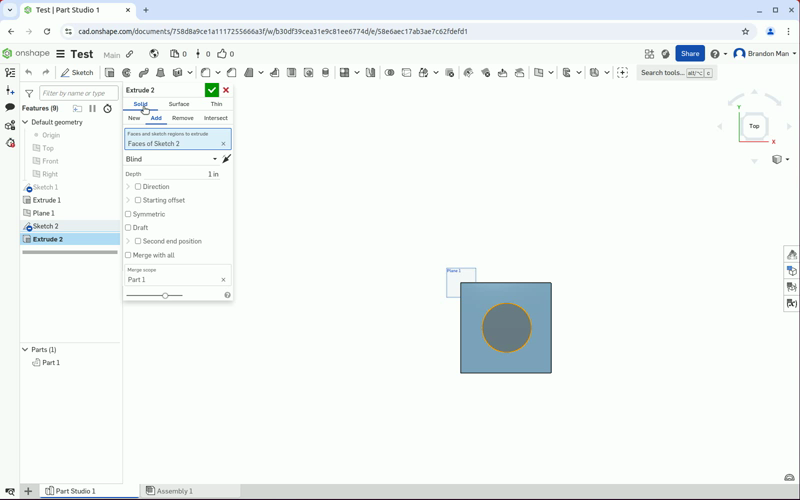
click(143, 106)
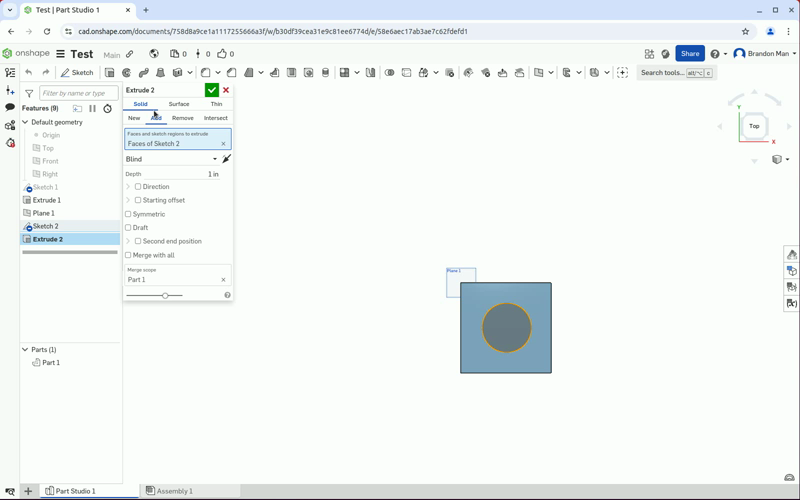
mouse_move(186, 120)
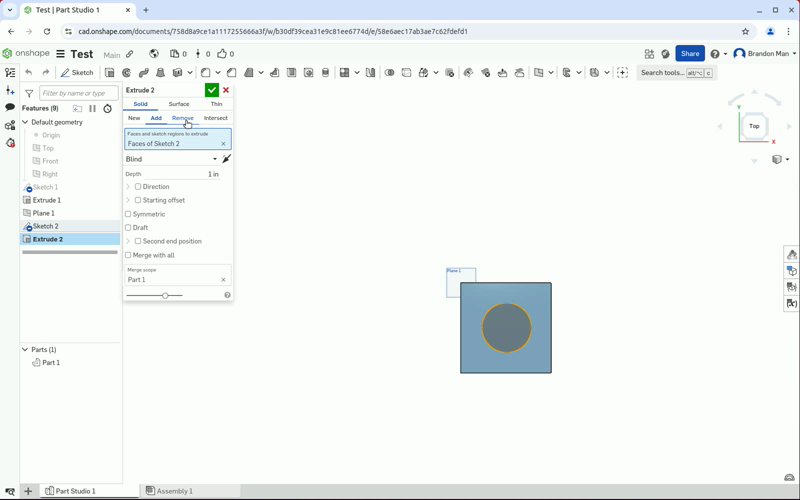
click(186, 120)
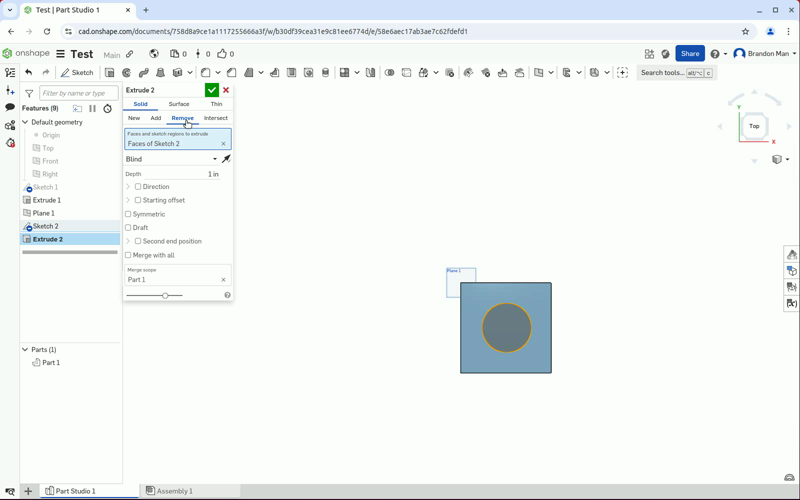
key(tab, 4)
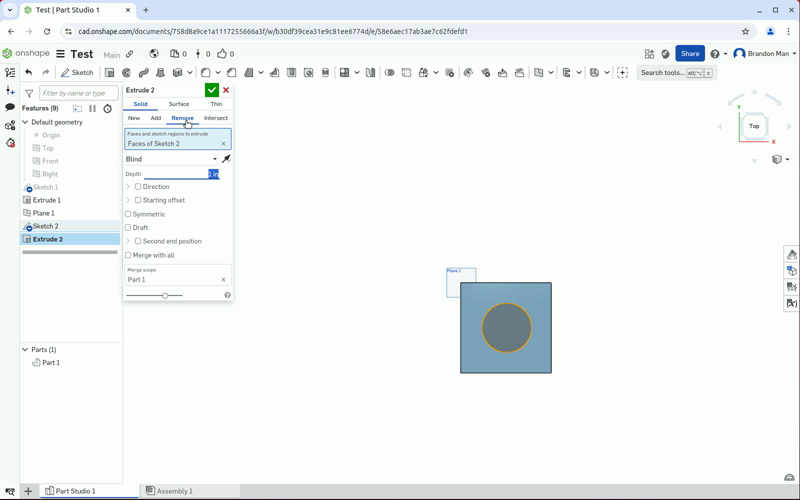
text(18.535)
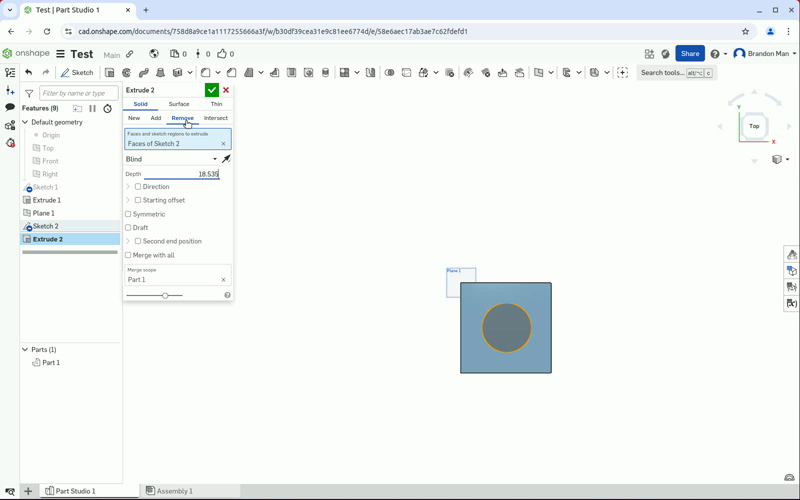
key(tab, 6)
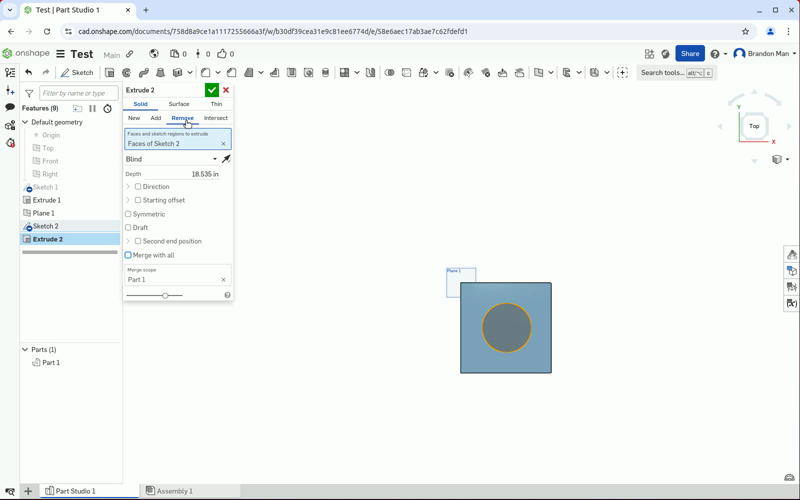
key(space)
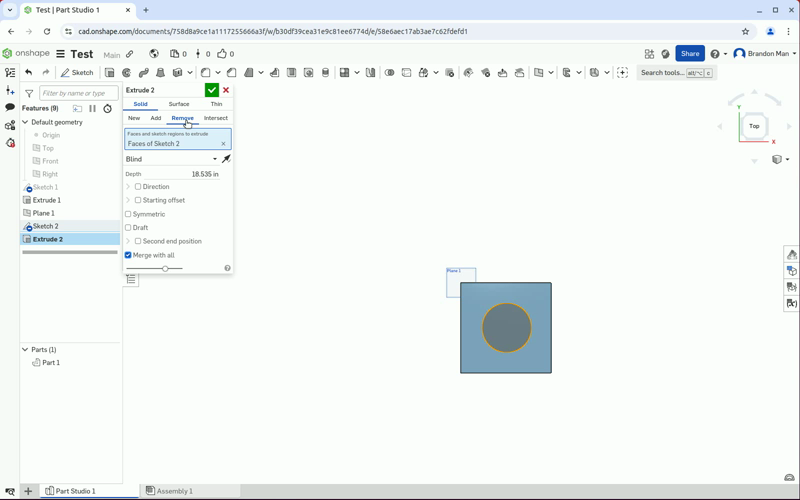
key(enter)
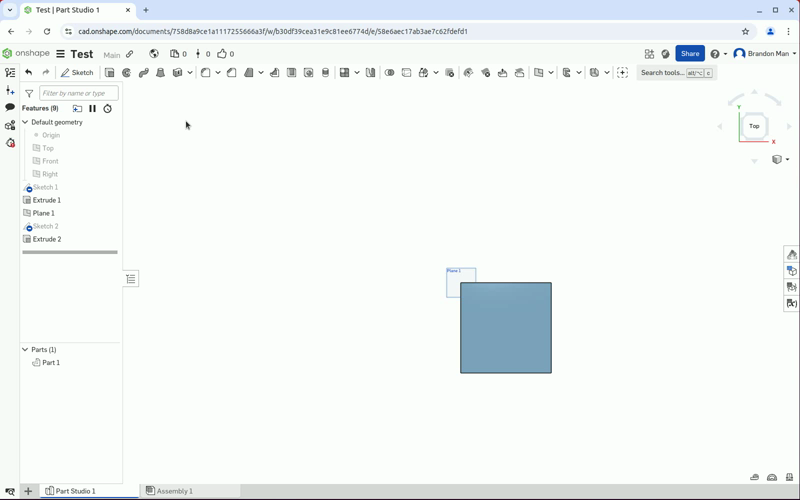
key(shift+h)
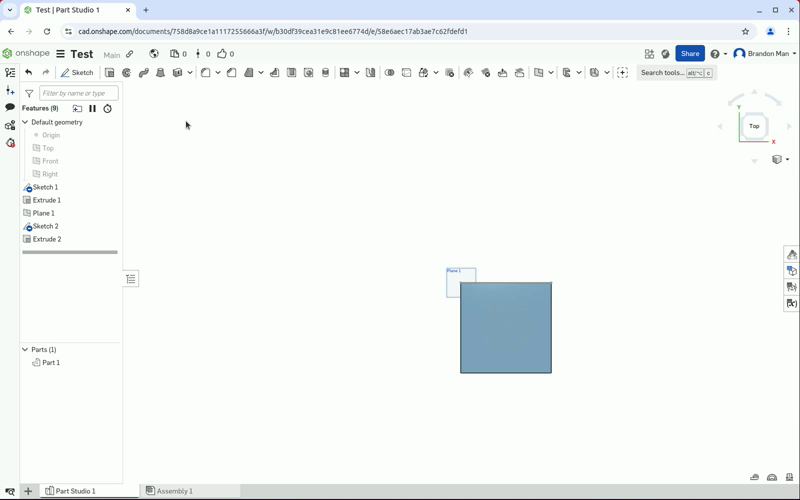
key(shift+h)
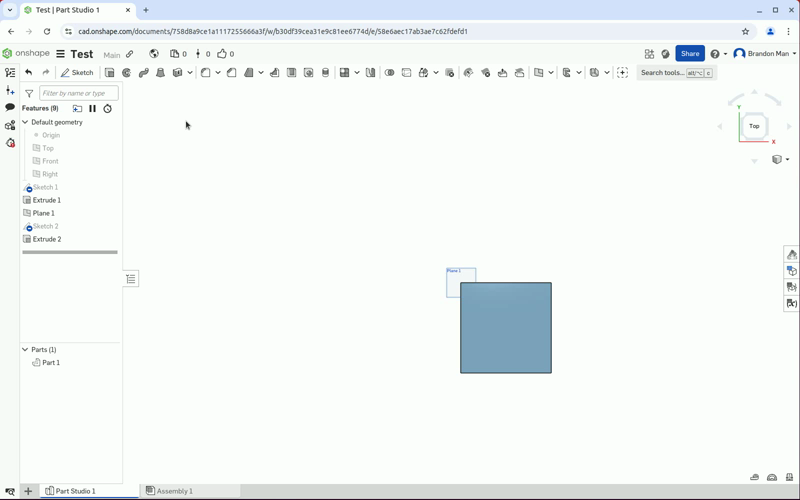
mouse_move(73, 189)
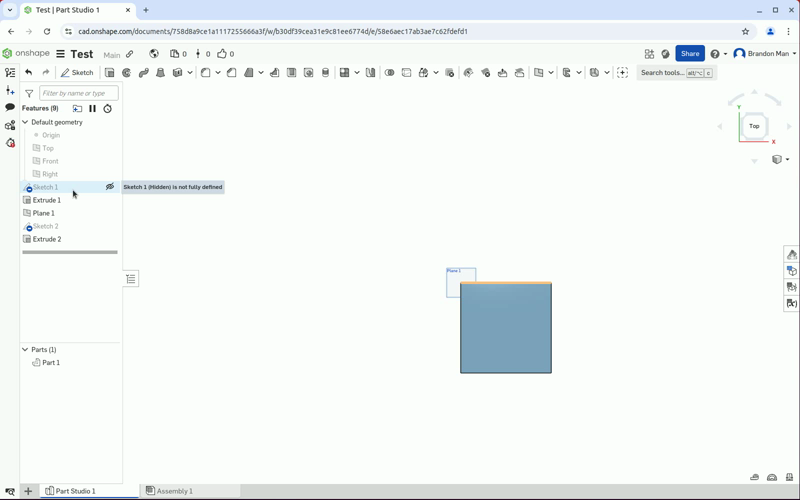
click(73, 189)
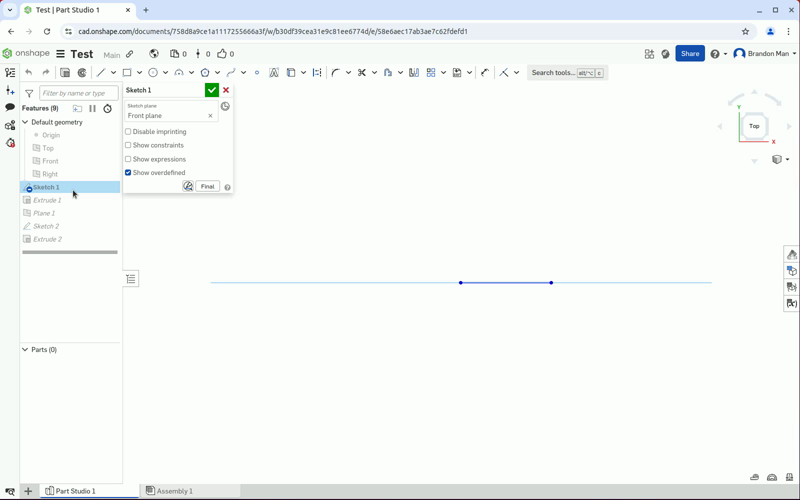
mouse_move(229, 92)
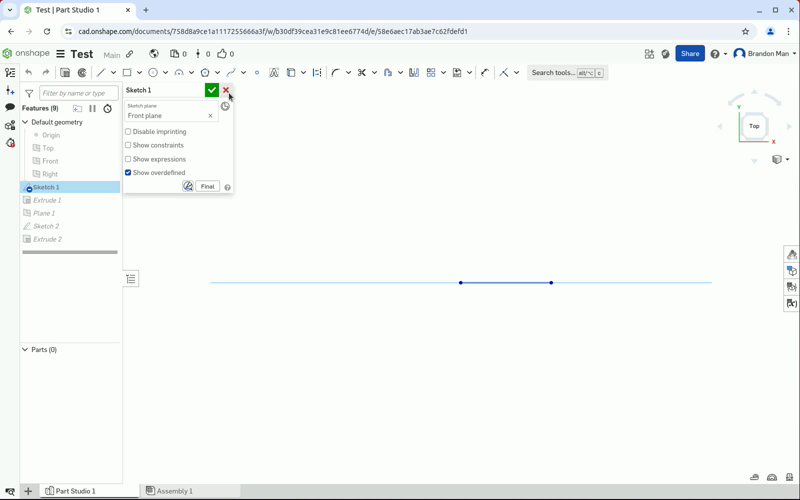
click(229, 92)
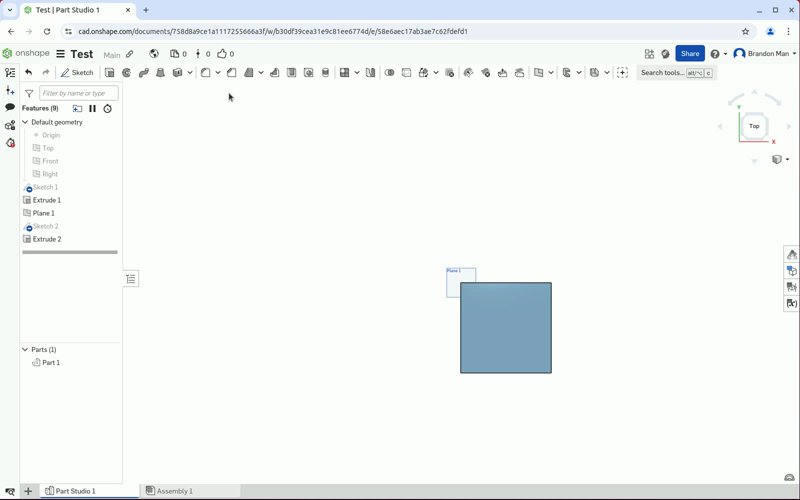
mouse_move(73, 352)
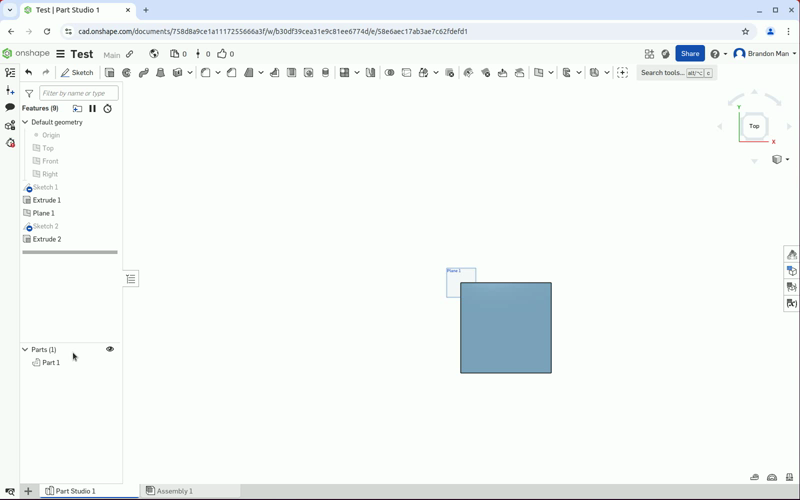
key(y)
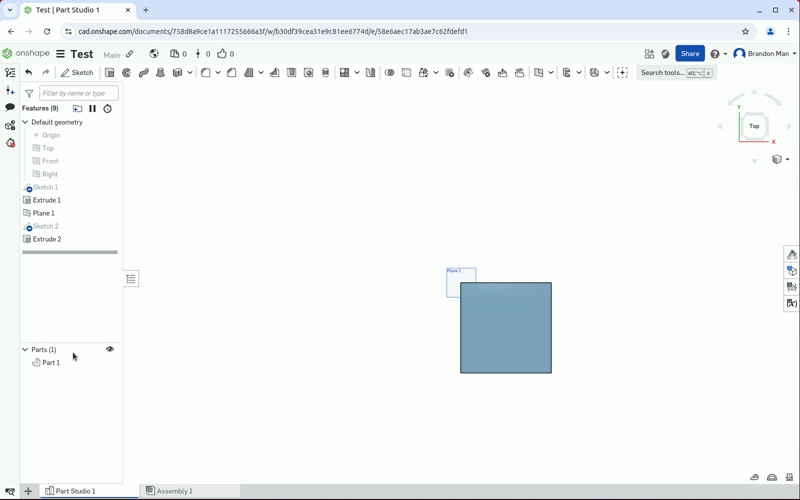
key(shift+p)
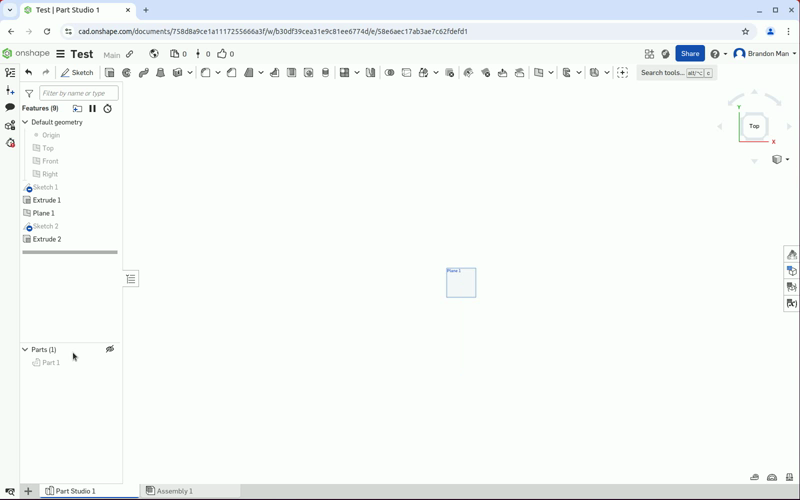
key(space)
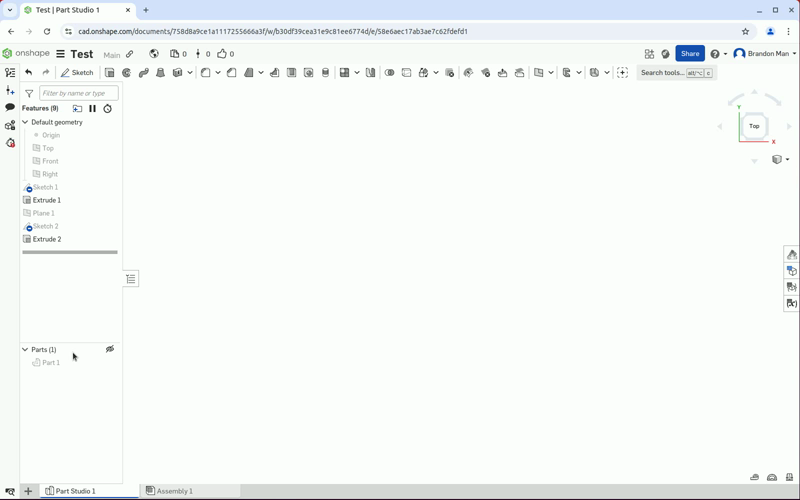
key_down(shift)
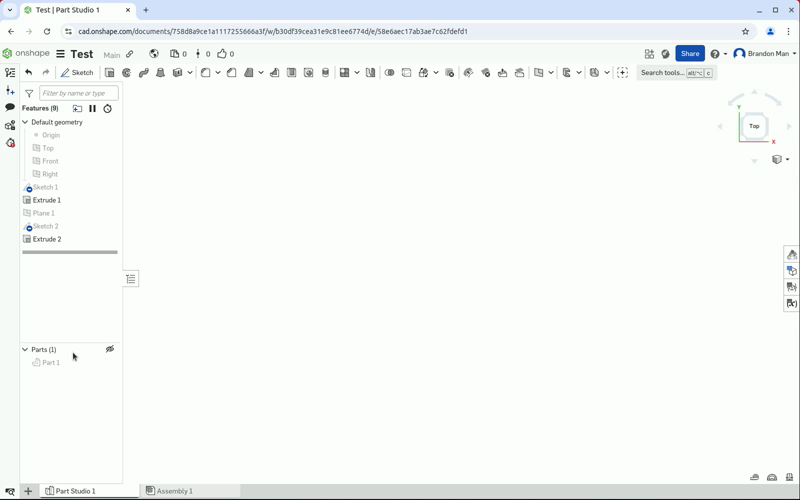
key(up)
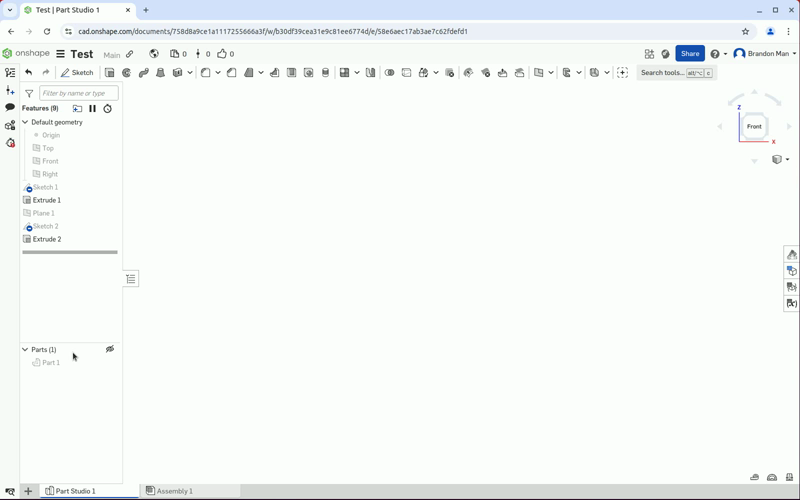
key_up(shift)
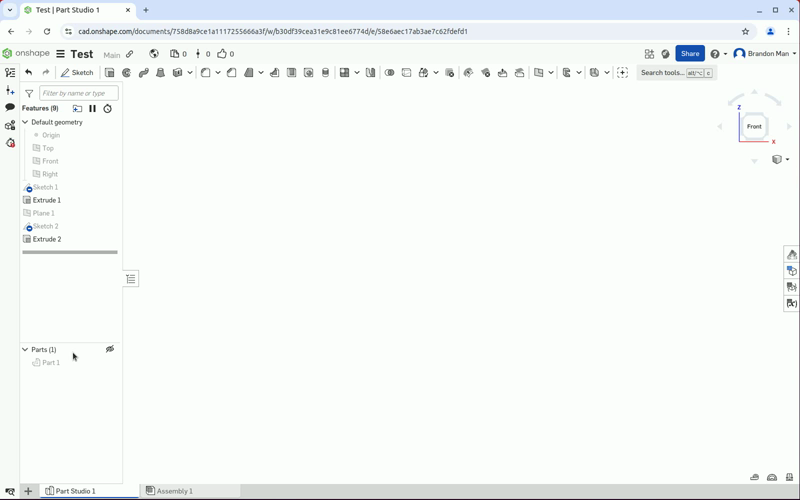
mouse_move(73, 352)
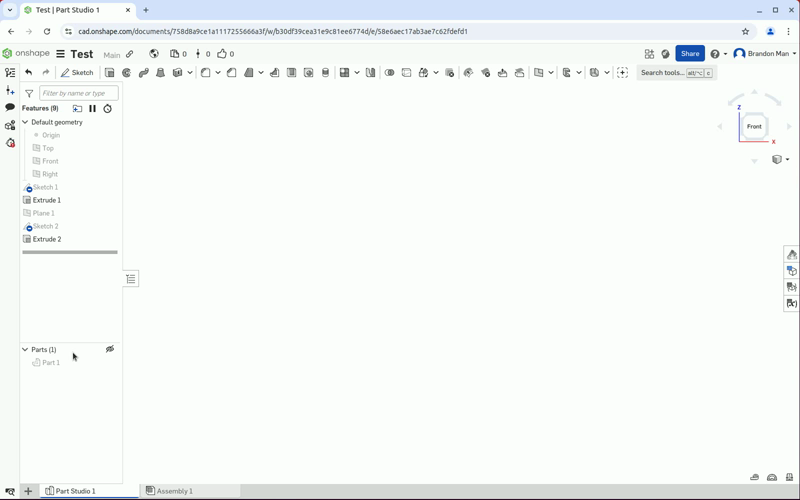
key(shift+y)
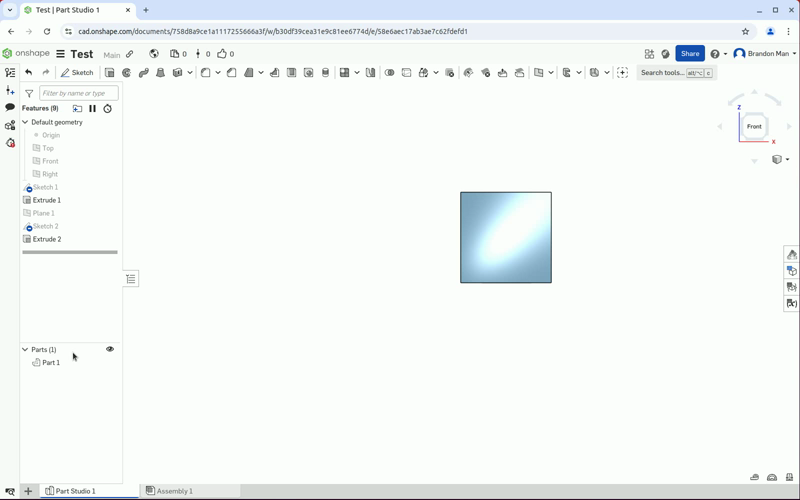
mouse_move(541, 75)
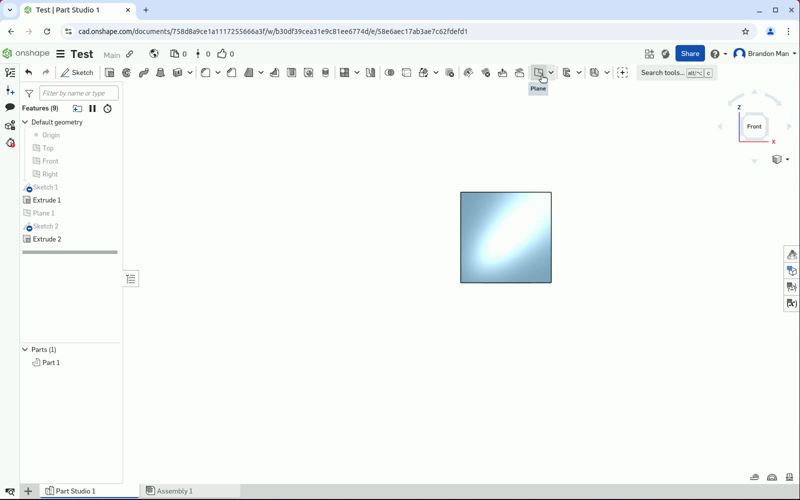
click(541, 75)
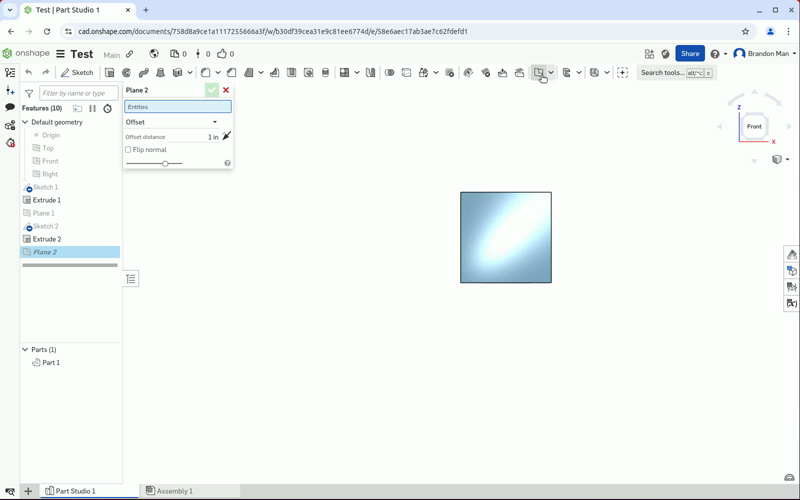
mouse_move(73, 163)
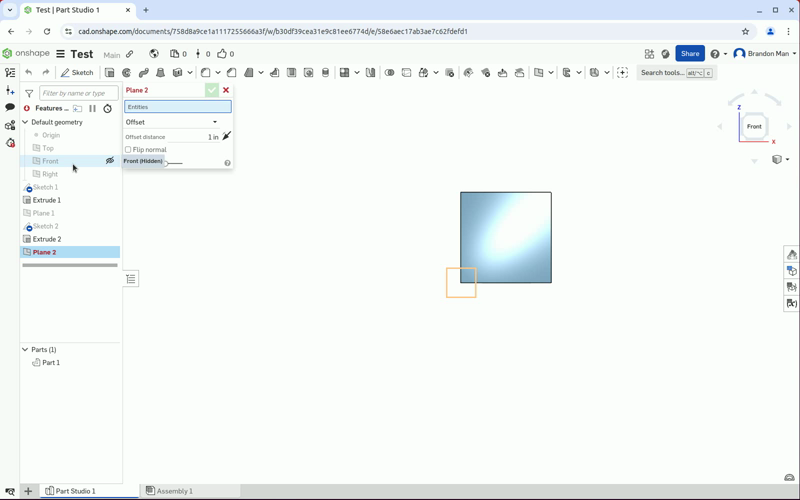
click(73, 163)
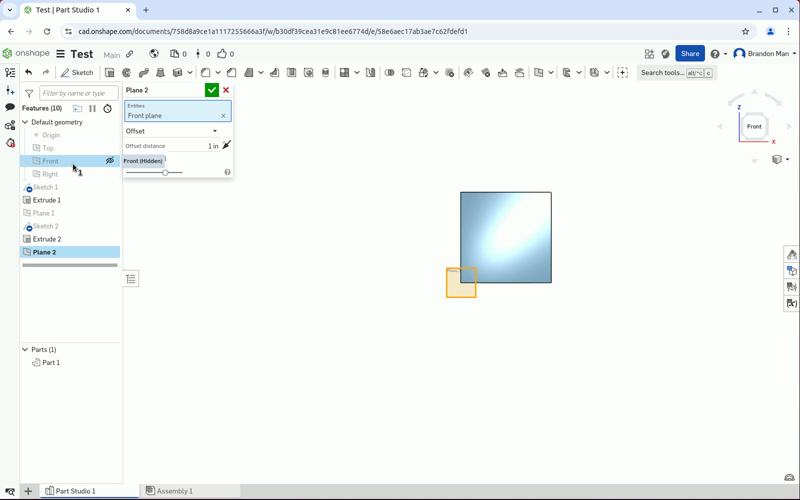
key(tab, 2)
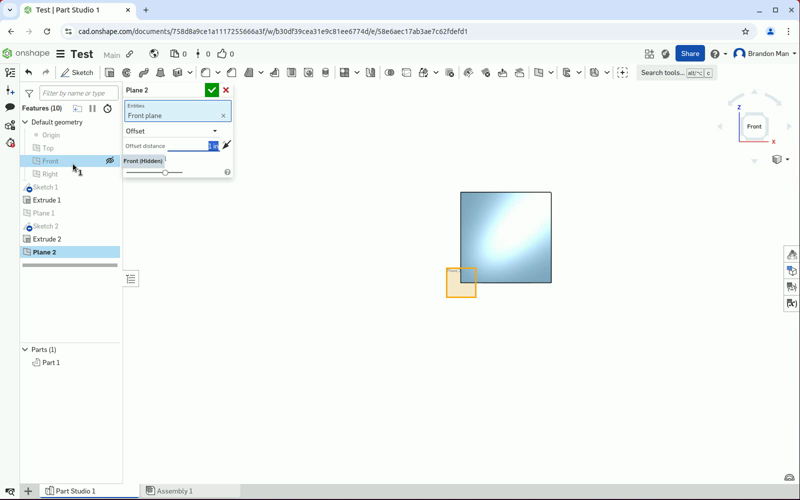
text(18.548)
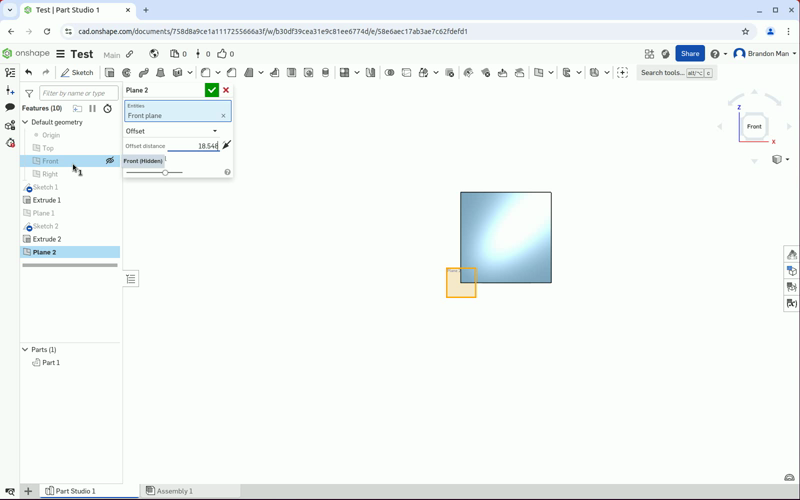
key(enter, 2)
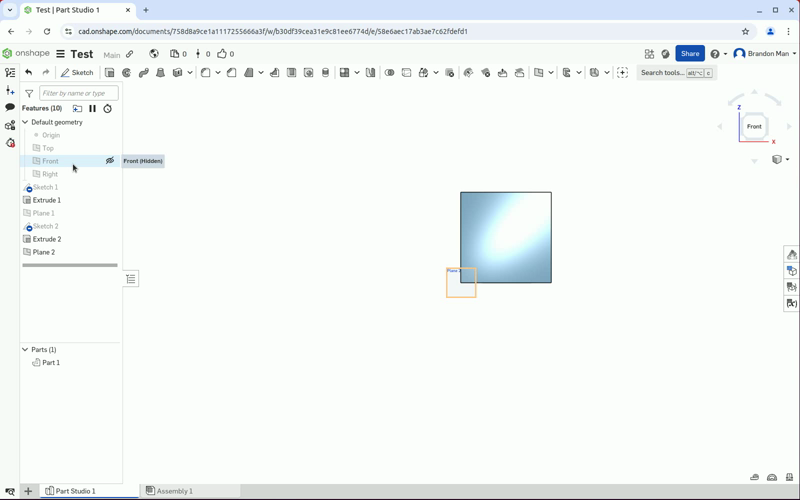
key(shift+s)
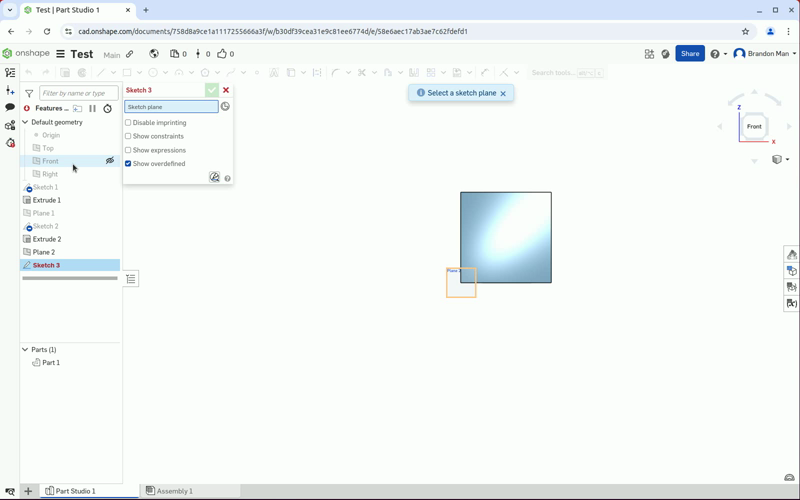
mouse_move(73, 254)
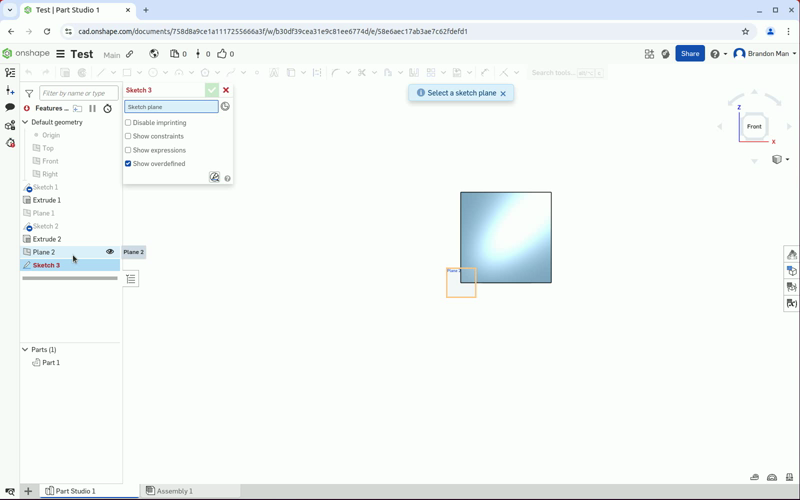
click(73, 254)
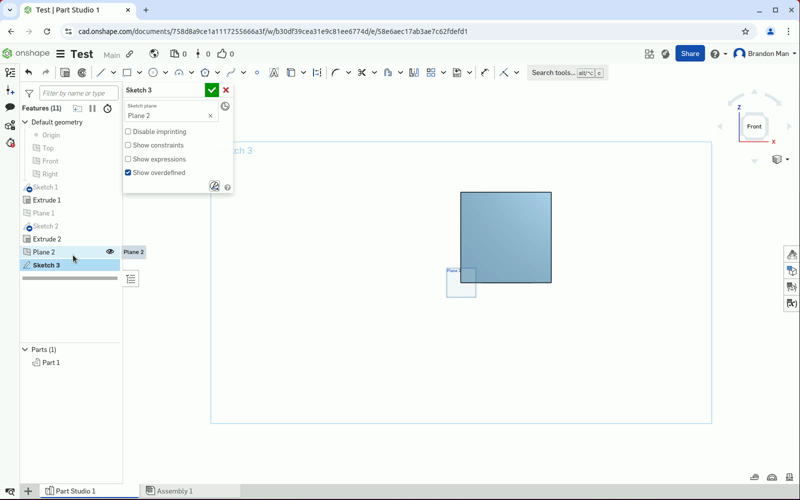
mouse_move(73, 352)
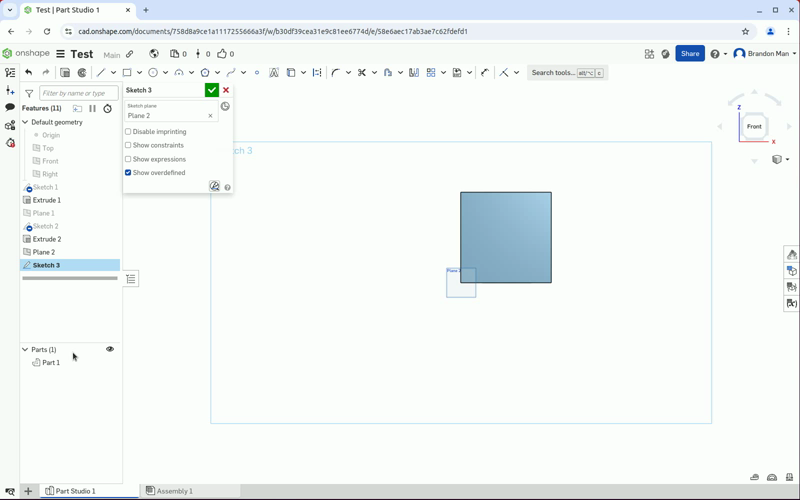
key(y)
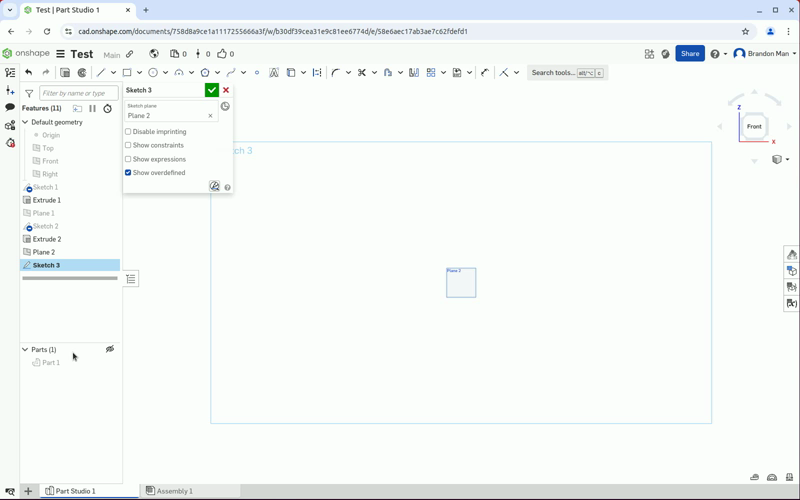
key(l)
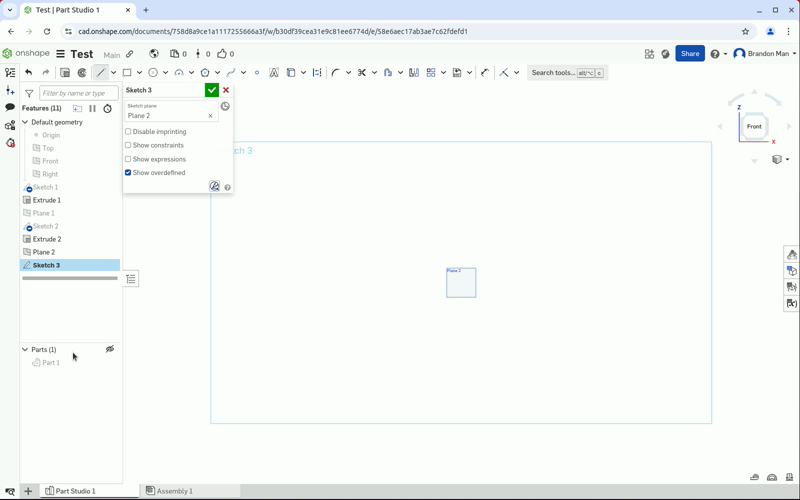
key_down(shift)
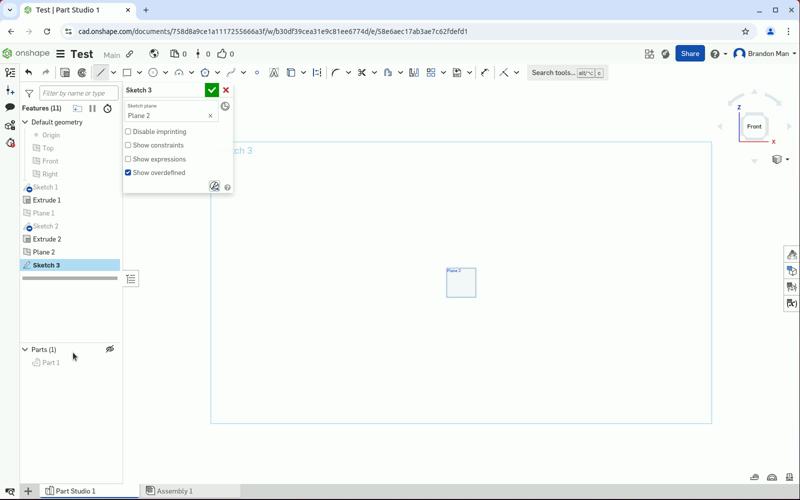
mouse_move(483, 260)
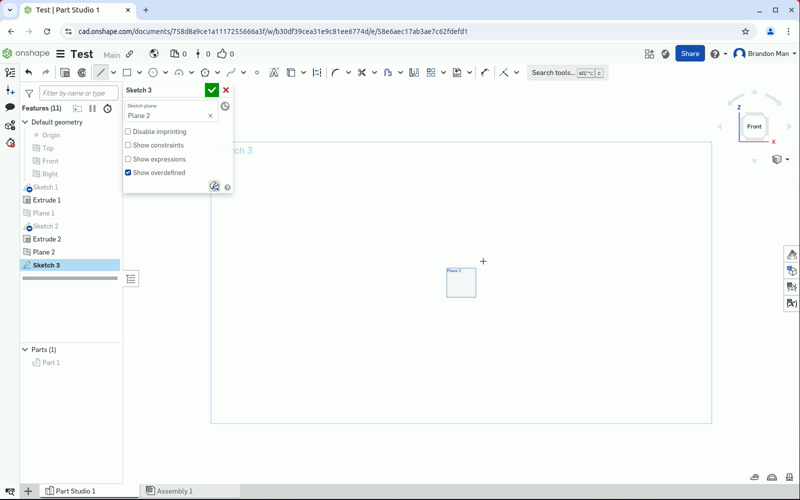
click(483, 260)
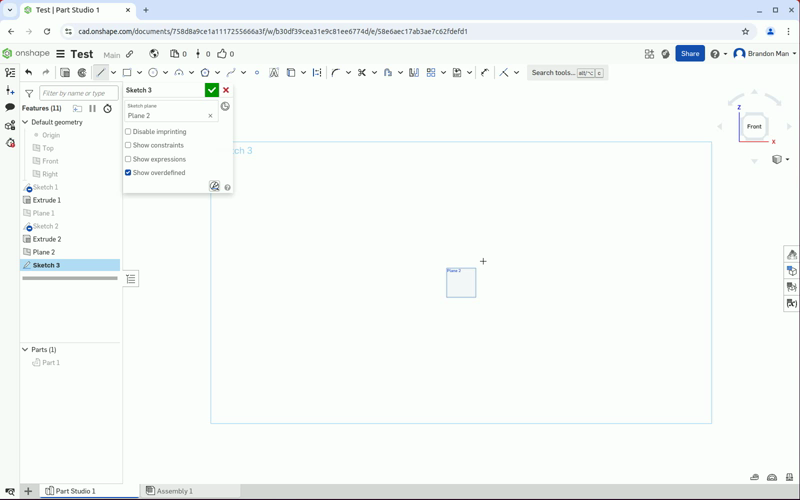
key_up(shift)
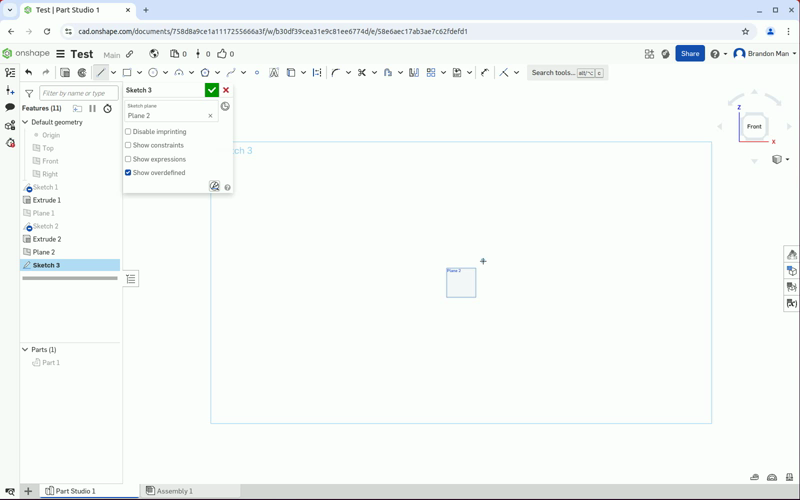
key_down(shift)
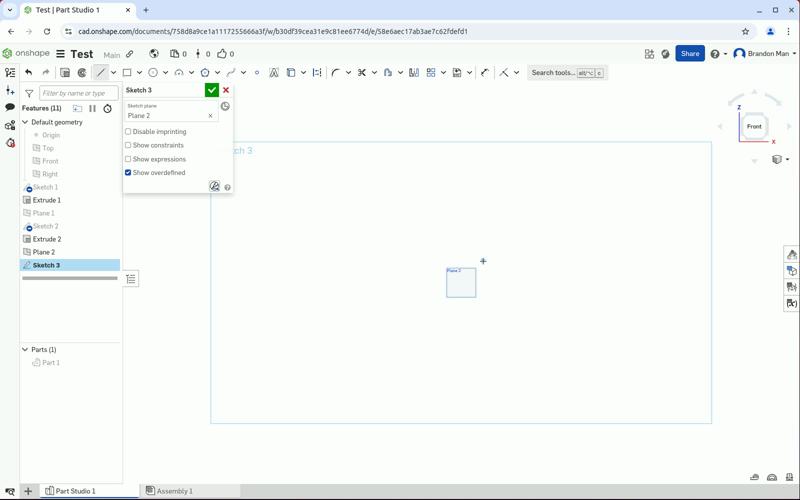
mouse_move(513, 260)
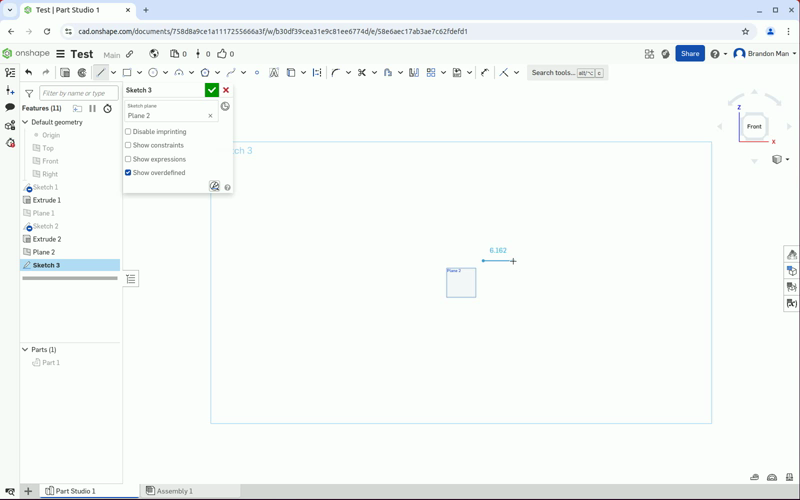
mouse_move(528, 260)
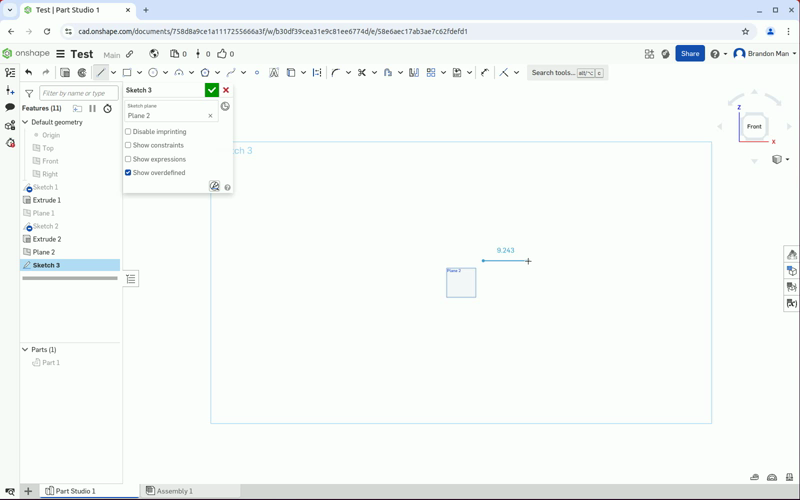
click(528, 260)
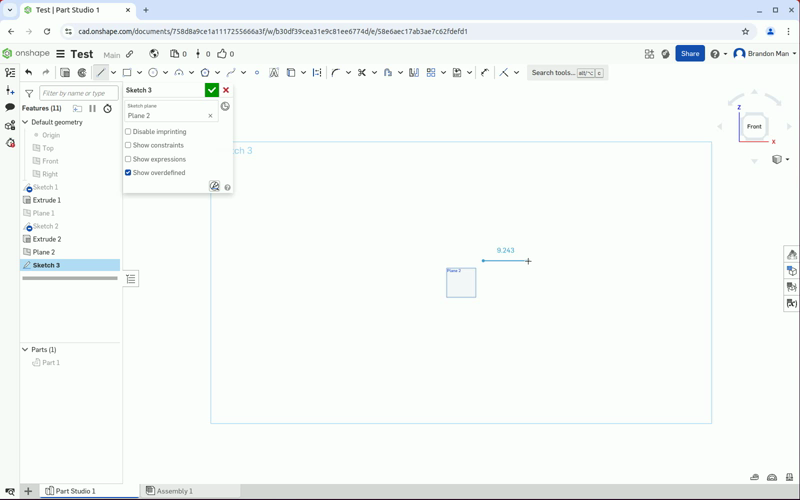
key_up(shift)
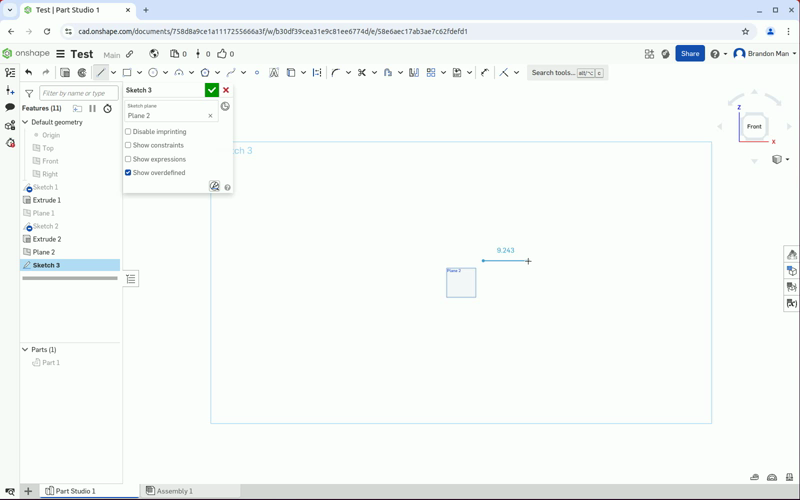
key_down(shift)
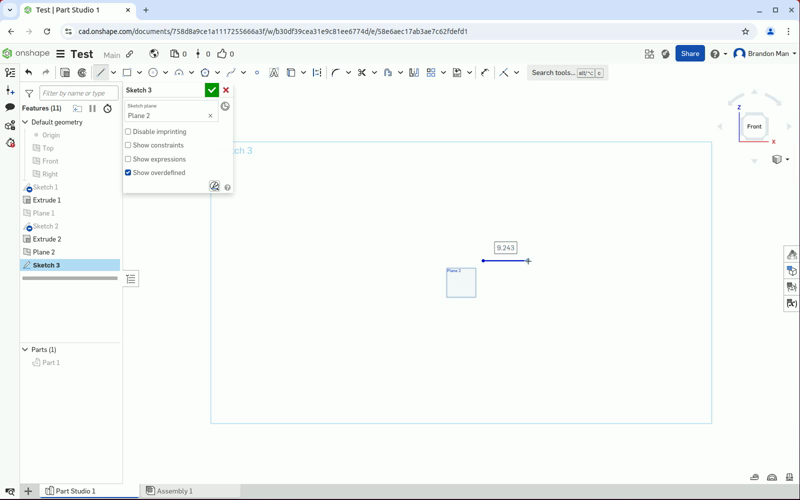
mouse_move(558, 260)
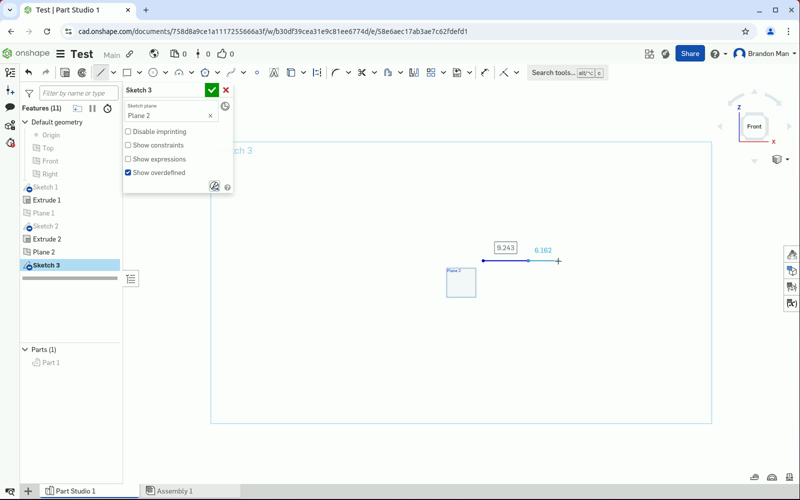
mouse_move(528, 215)
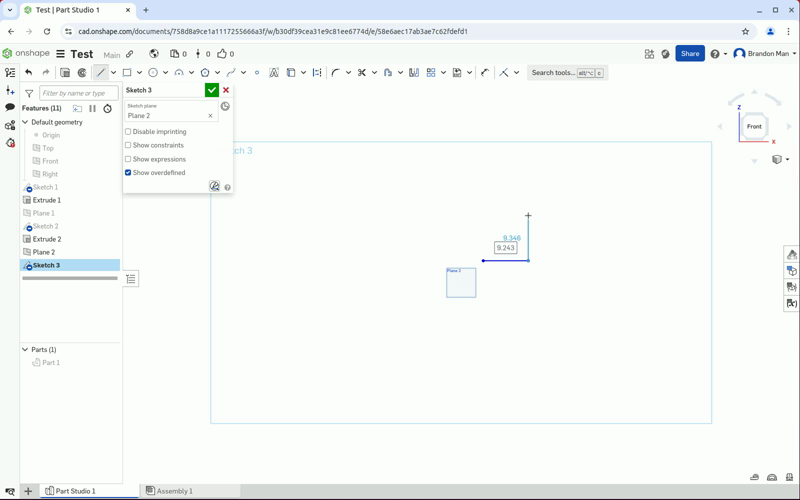
click(528, 215)
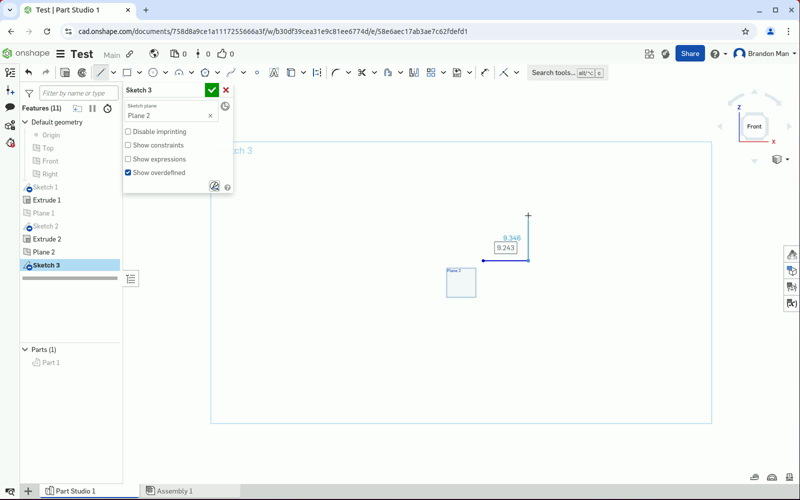
key_up(shift)
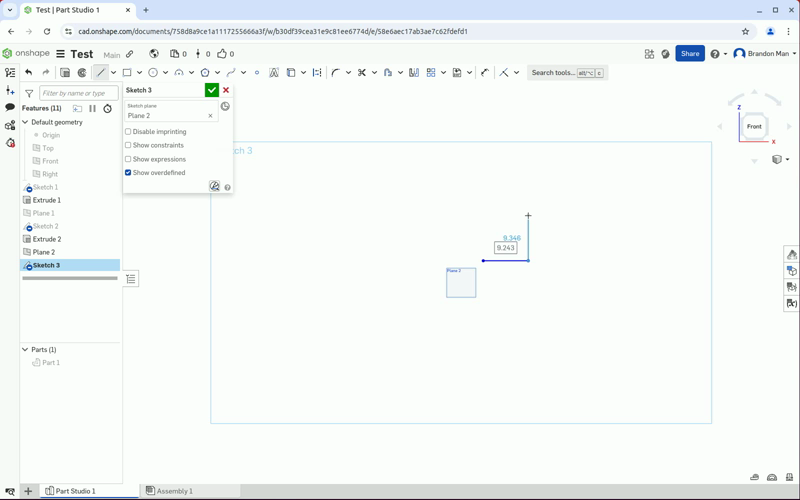
key_down(shift)
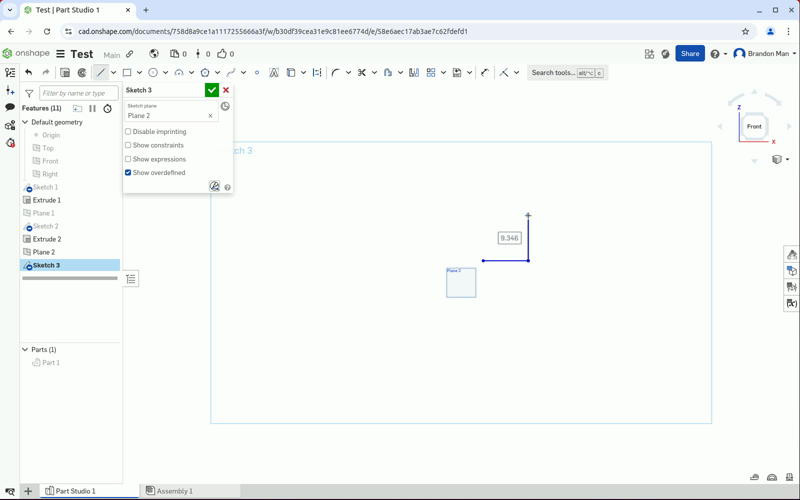
mouse_move(558, 215)
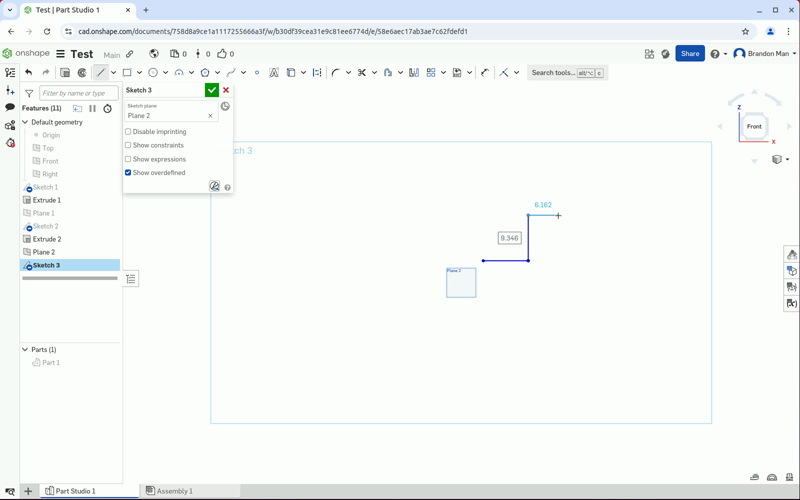
mouse_move(483, 215)
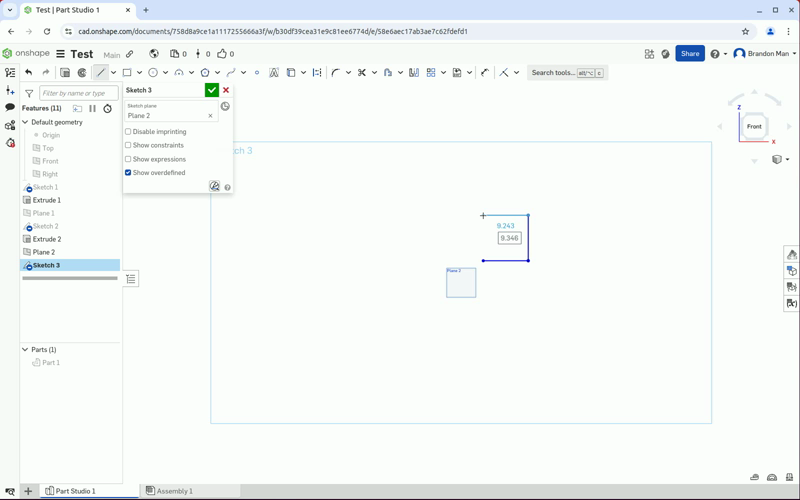
click(483, 215)
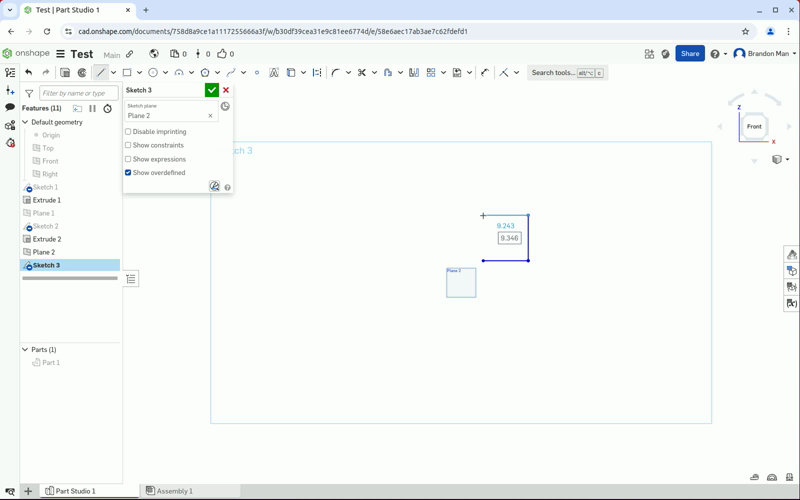
key_up(shift)
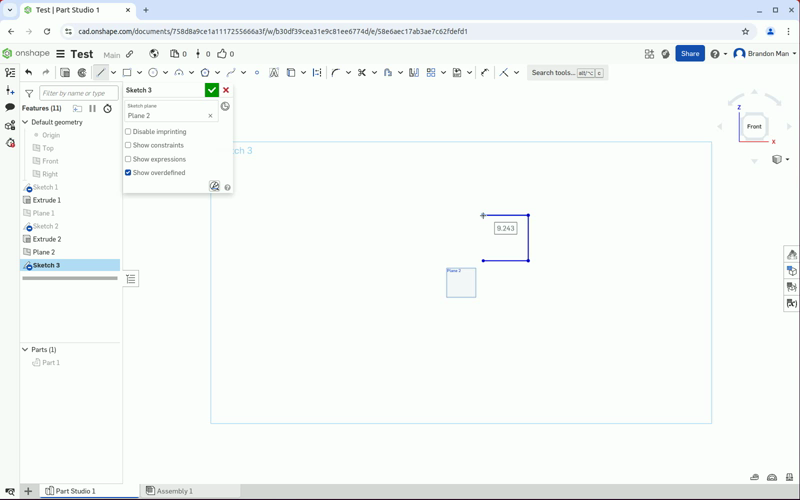
mouse_move(513, 215)
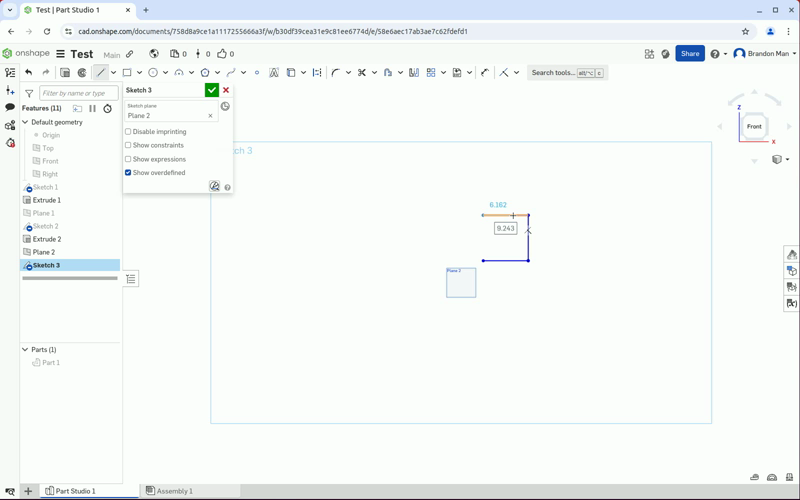
key_down(shift)
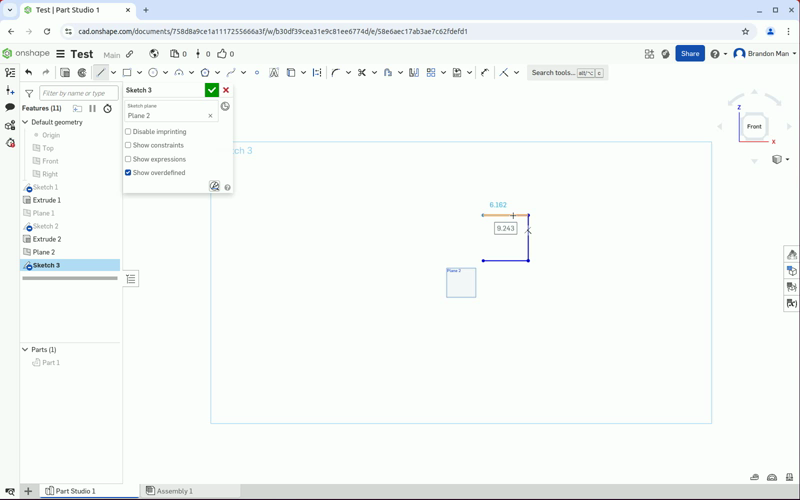
mouse_move(483, 260)
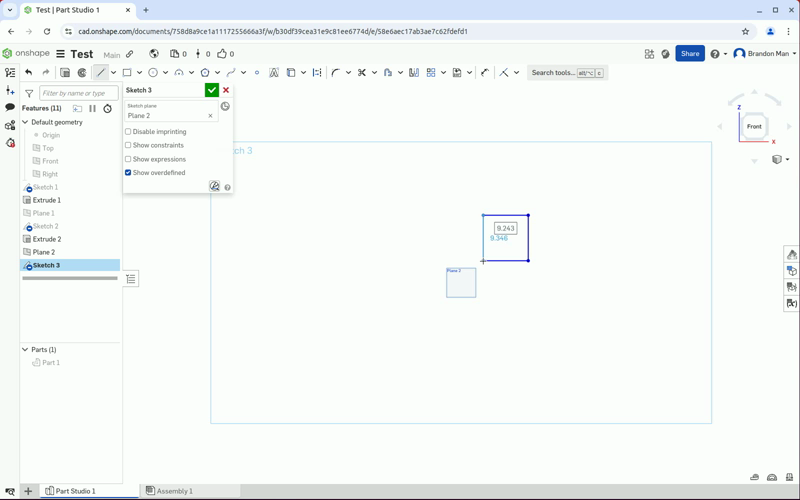
key_up(shift)
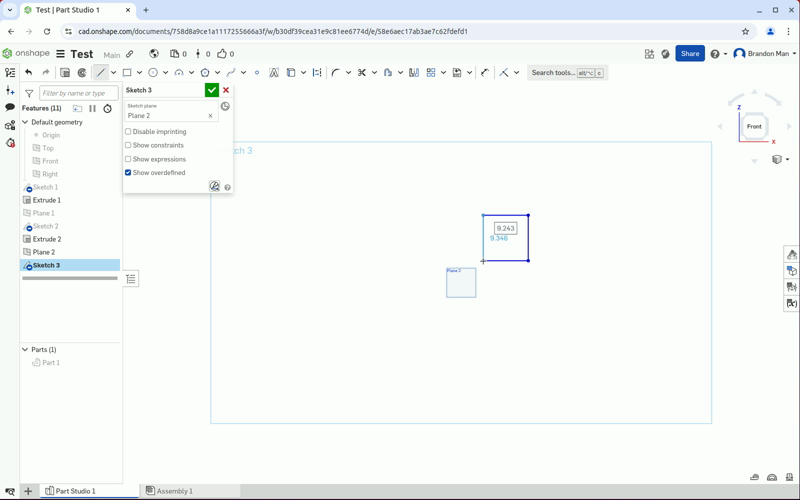
click(483, 260)
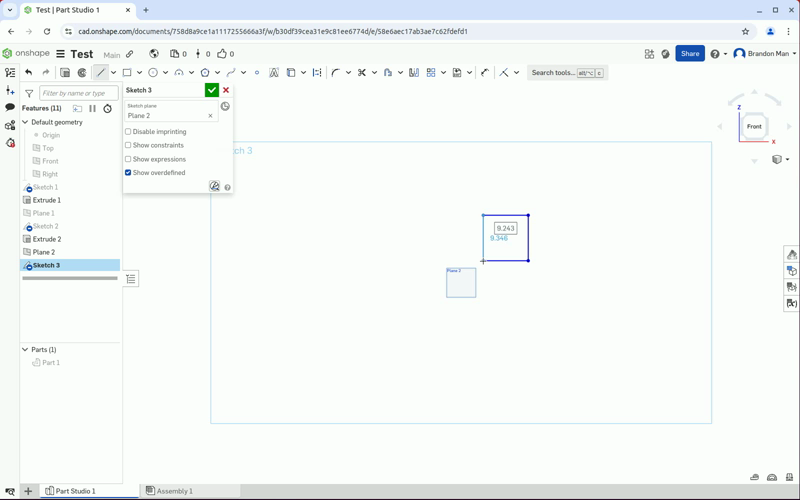
key(esc)
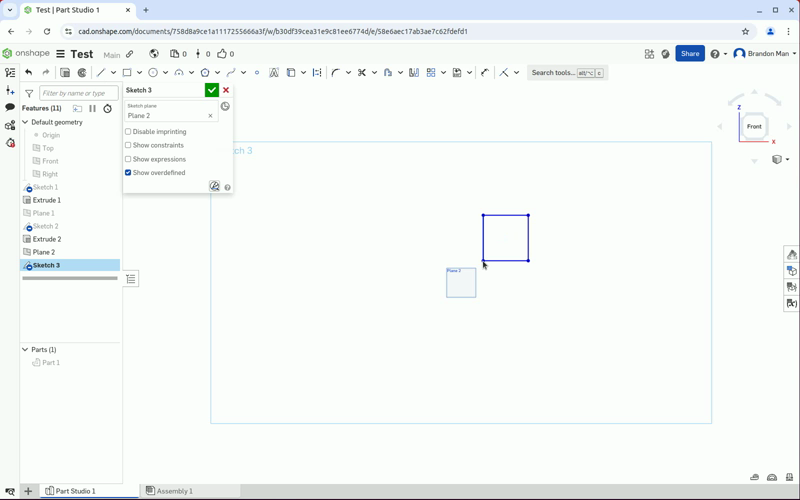
mouse_move(509, 245)
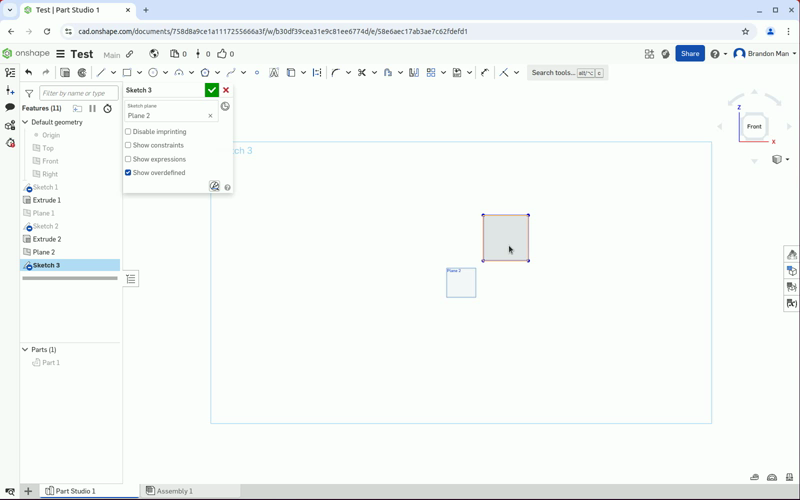
click(509, 245)
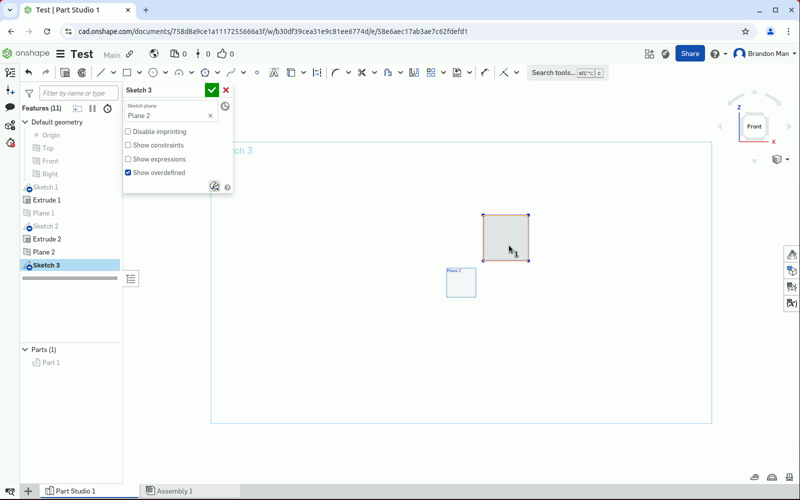
mouse_move(73, 352)
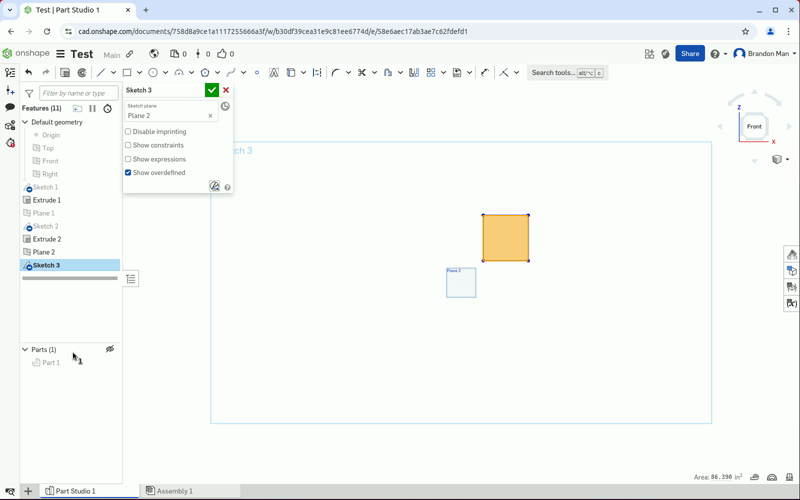
key(shift+y)
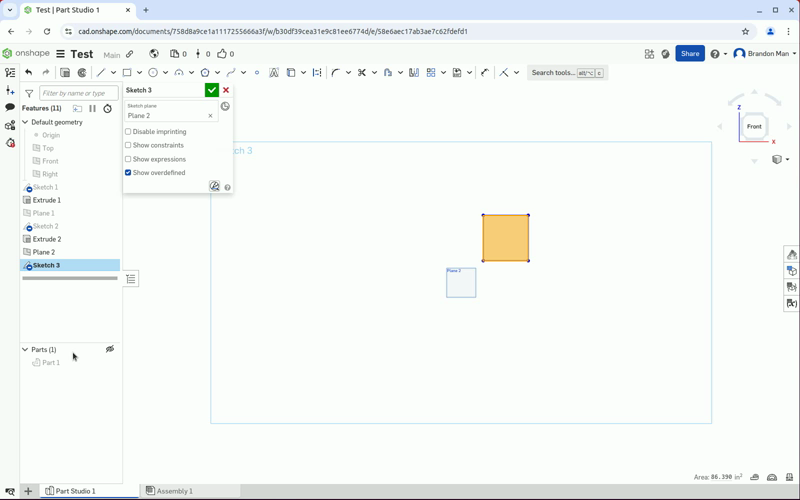
key(shift+e)
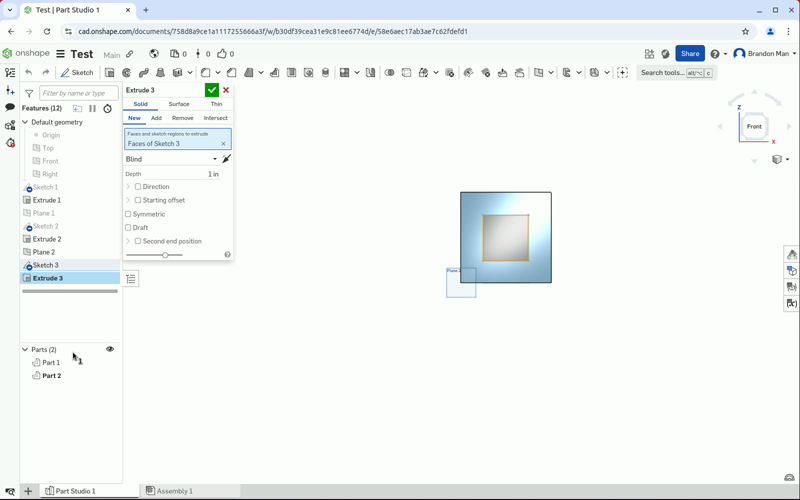
mouse_move(143, 106)
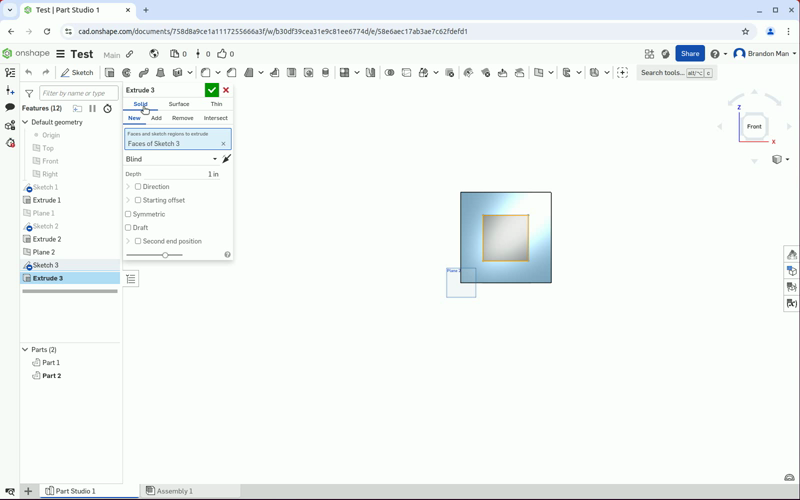
click(143, 106)
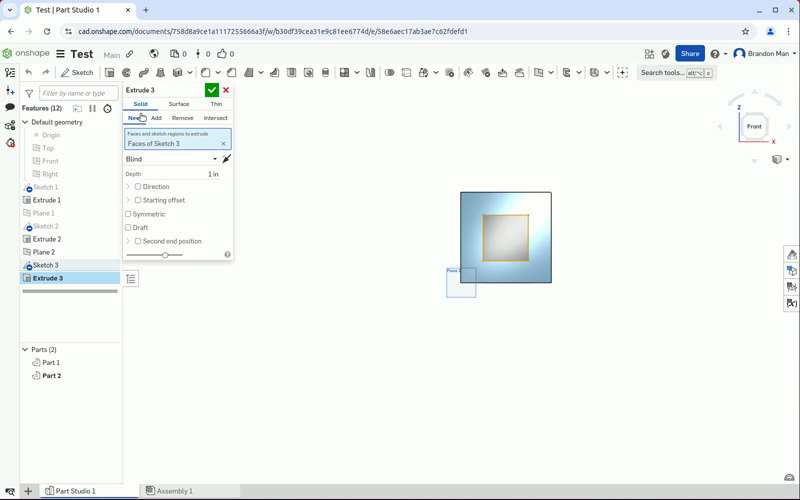
mouse_move(137, 120)
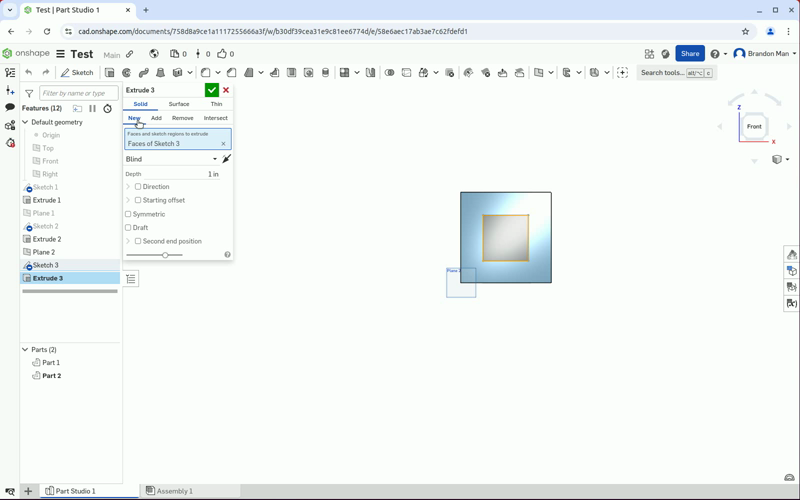
click(137, 120)
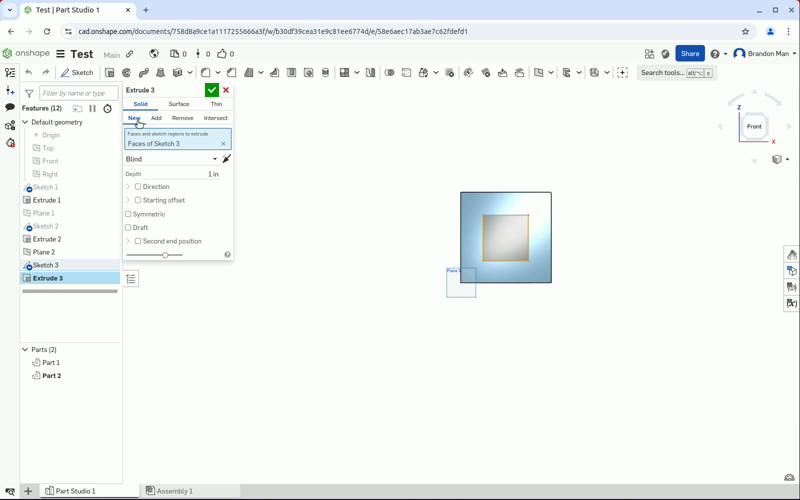
key(tab, 4)
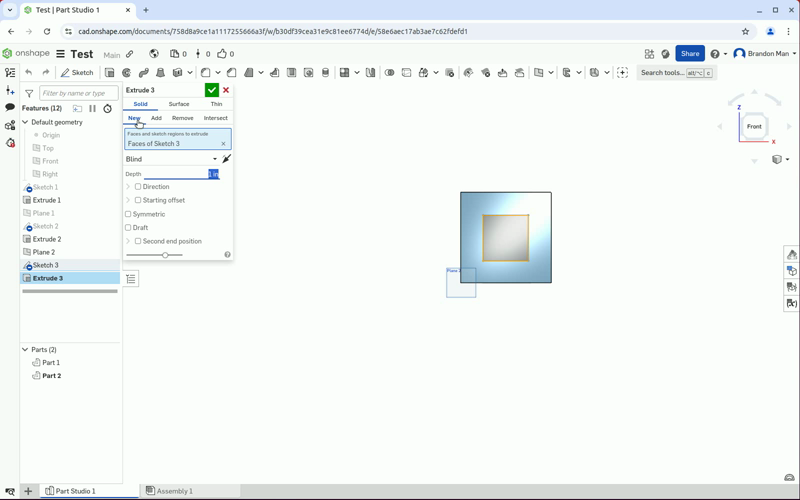
text(4.574)
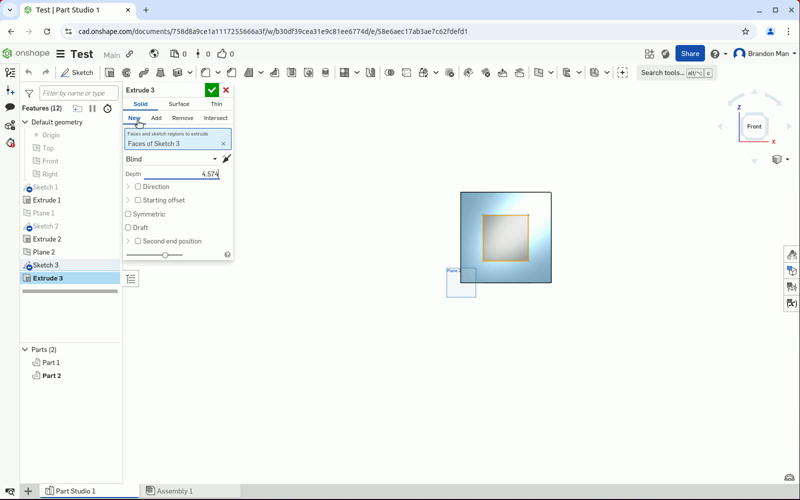
key(enter)
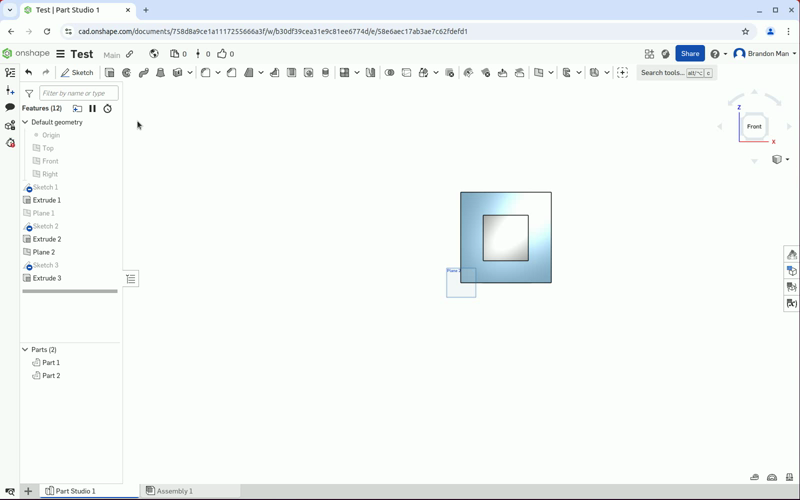
key(shift+h)
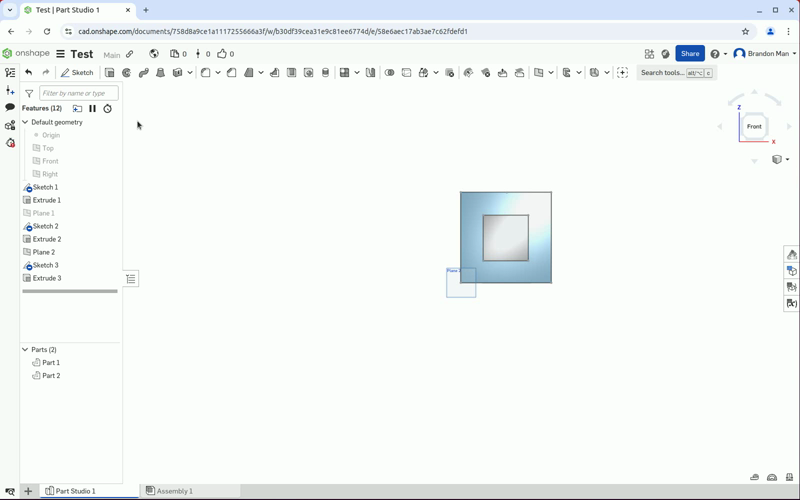
key(shift+h)
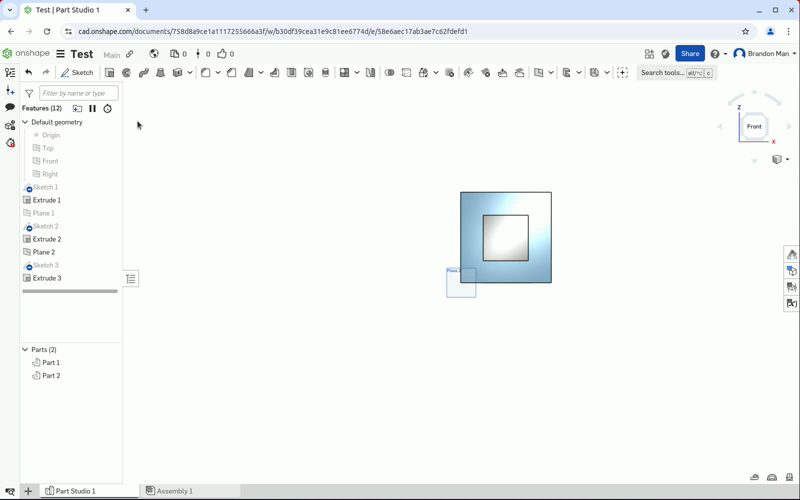
mouse_move(73, 189)
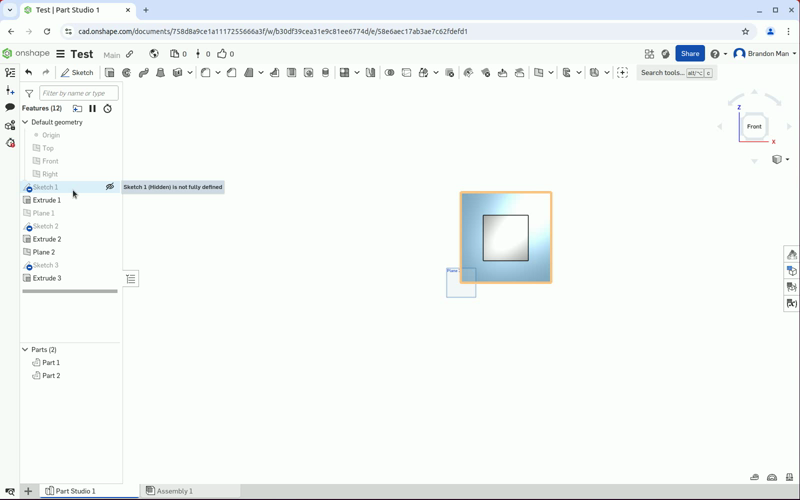
click(73, 189)
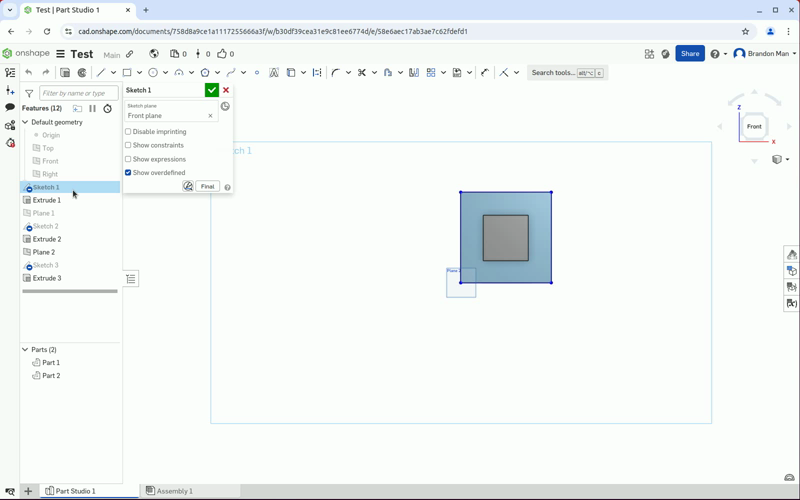
mouse_move(229, 92)
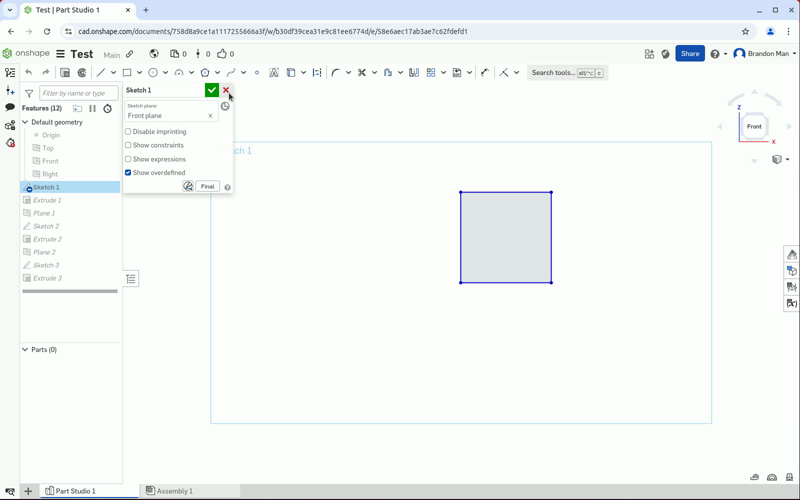
click(229, 92)
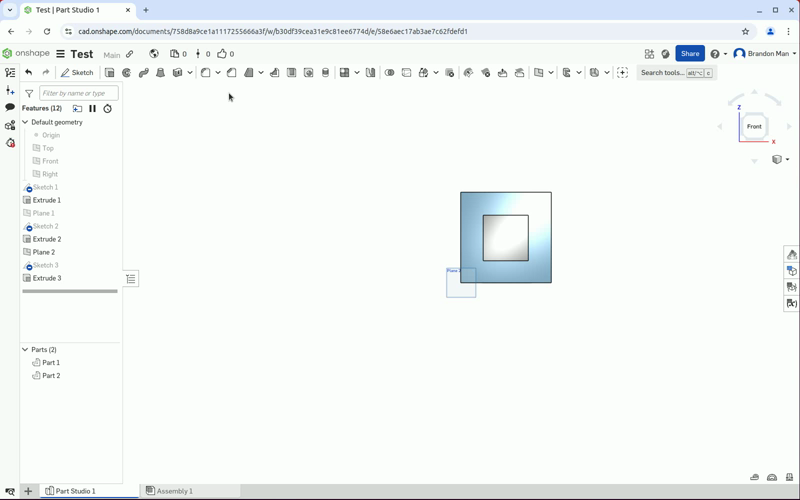
mouse_move(73, 352)
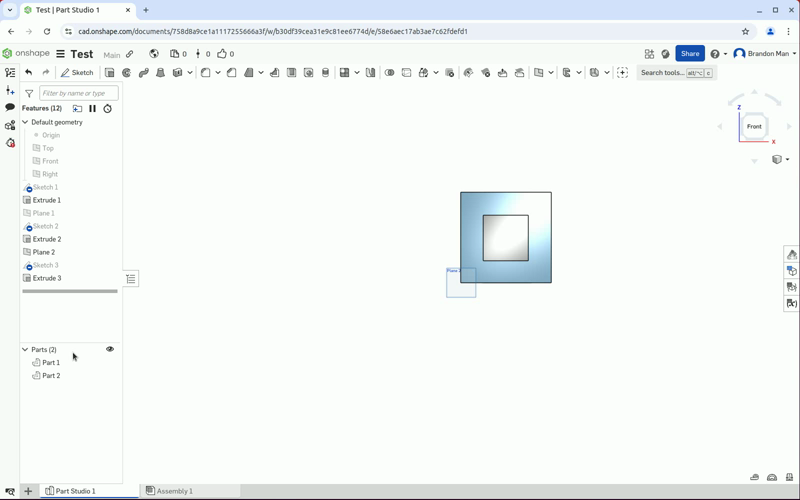
key(y)
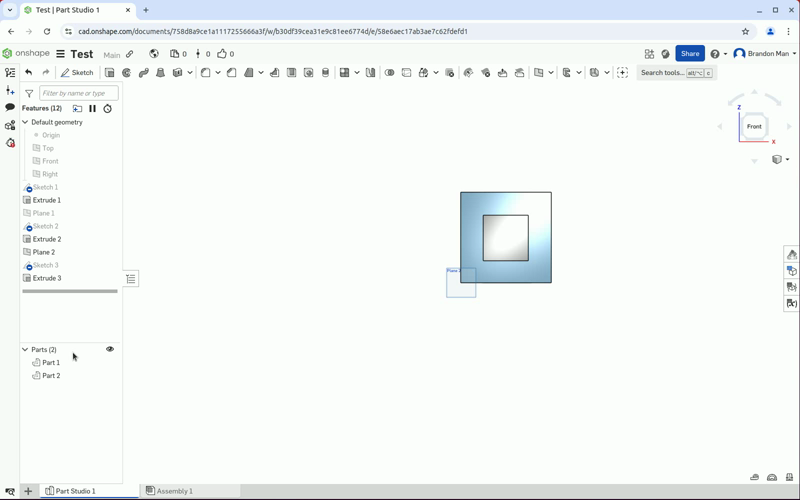
key(shift+p)
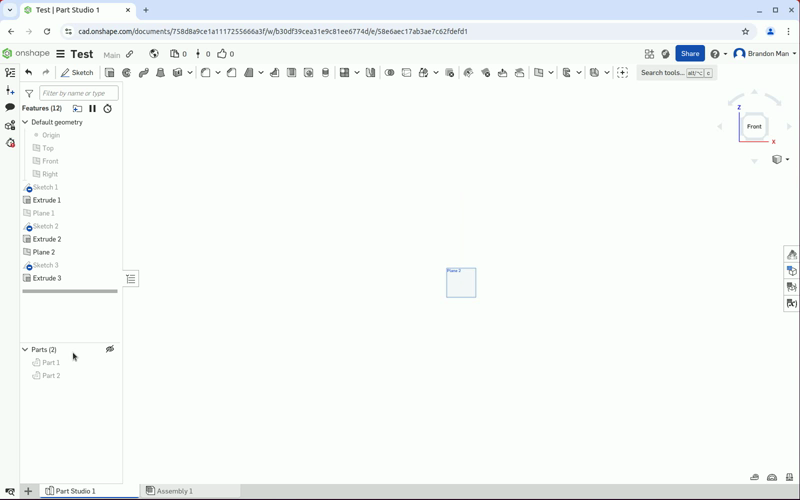
key(space)
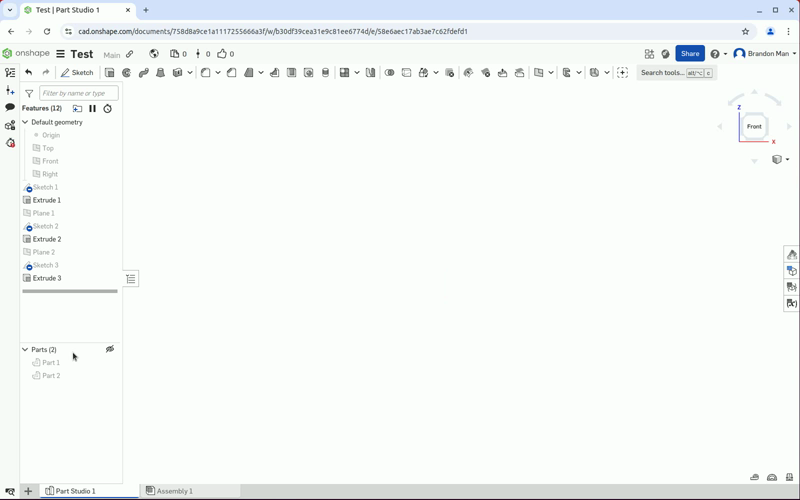
key_down(shift)
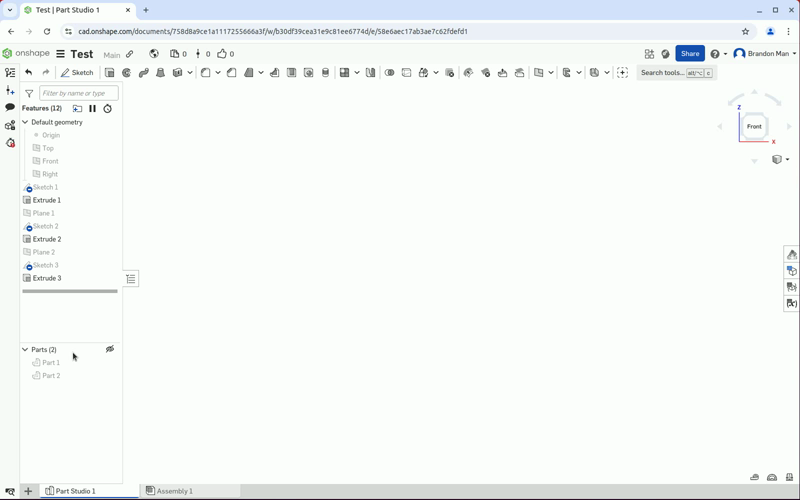
key(left)
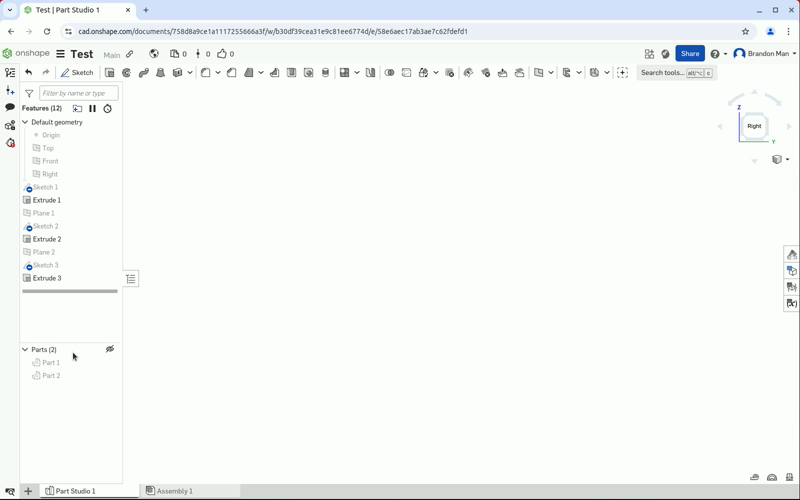
key_up(shift)
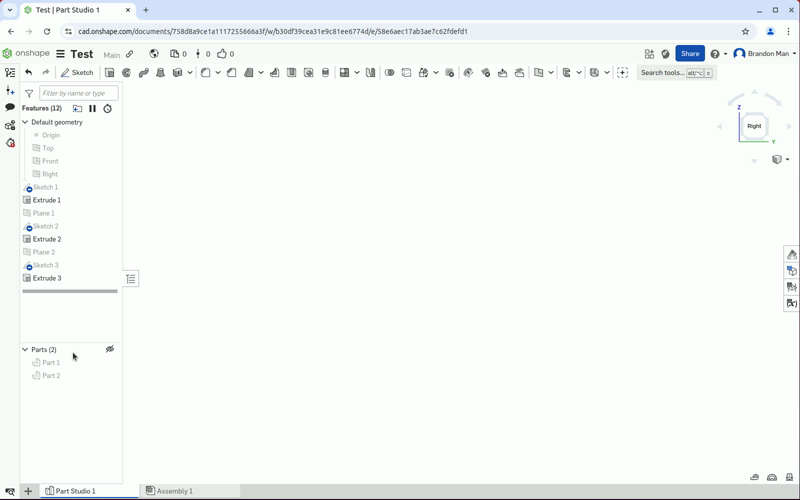
mouse_move(73, 352)
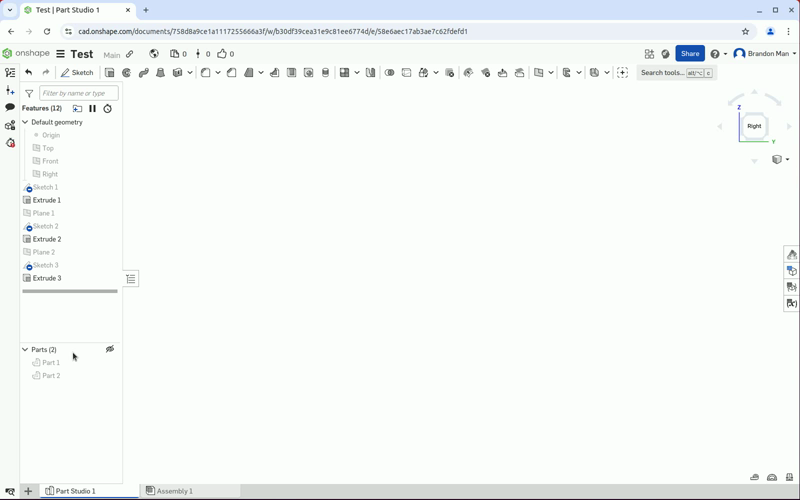
key(shift+y)
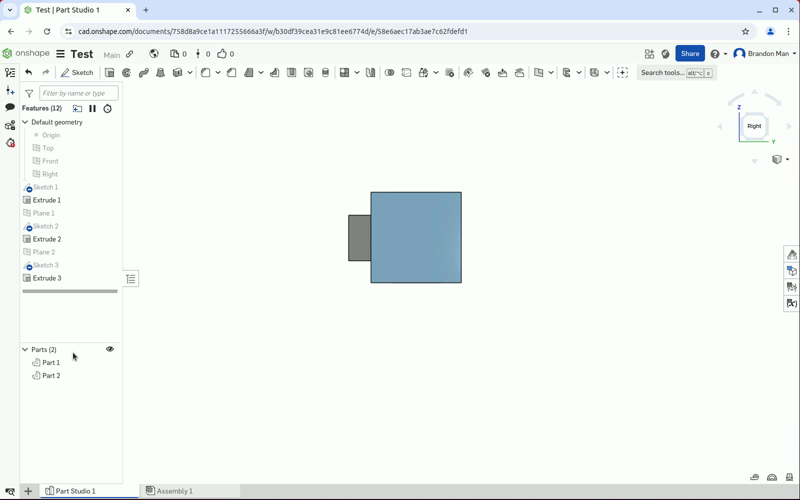
mouse_move(541, 75)
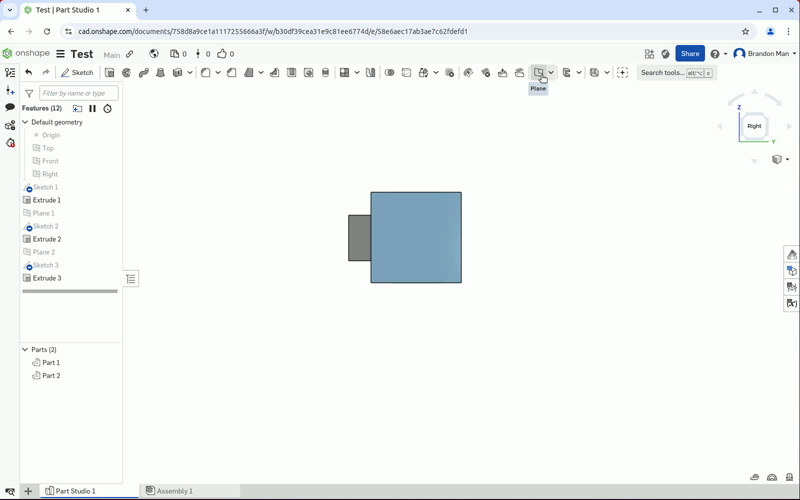
click(541, 75)
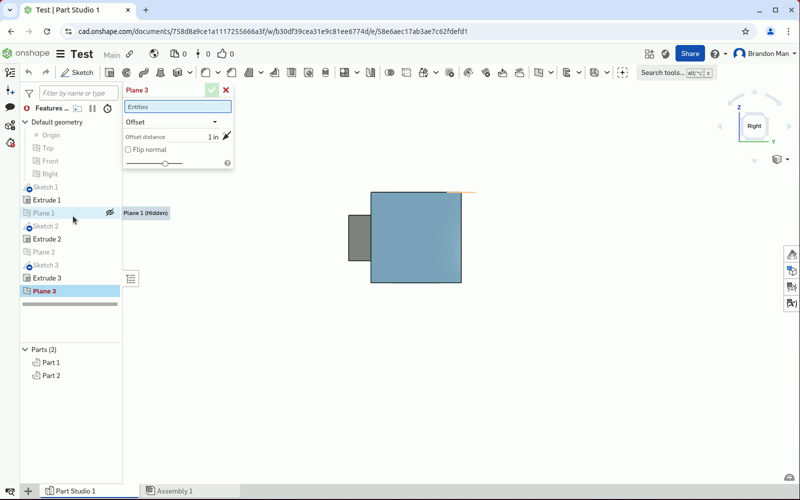
scroll(3)
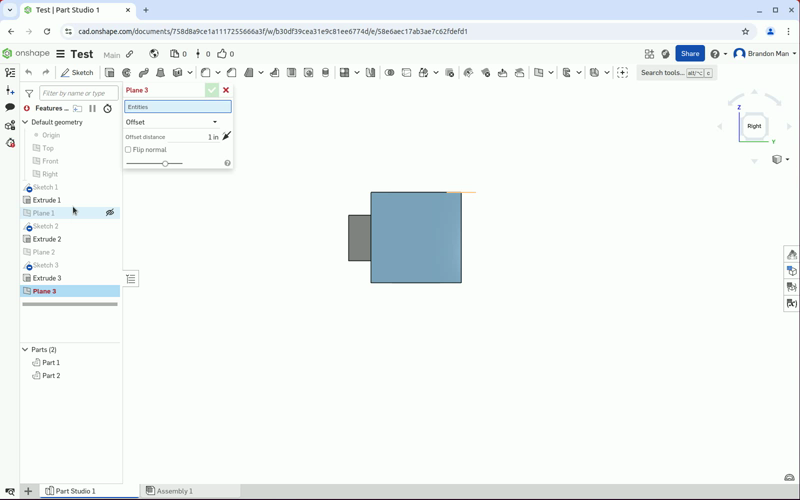
mouse_move(73, 176)
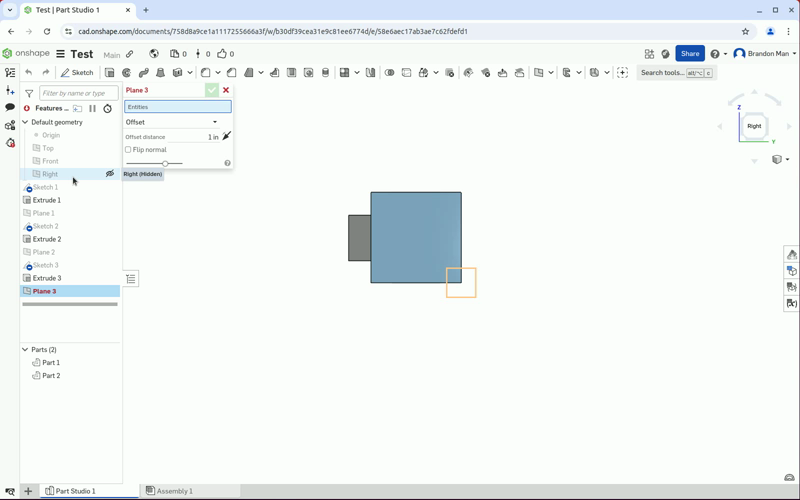
click(73, 176)
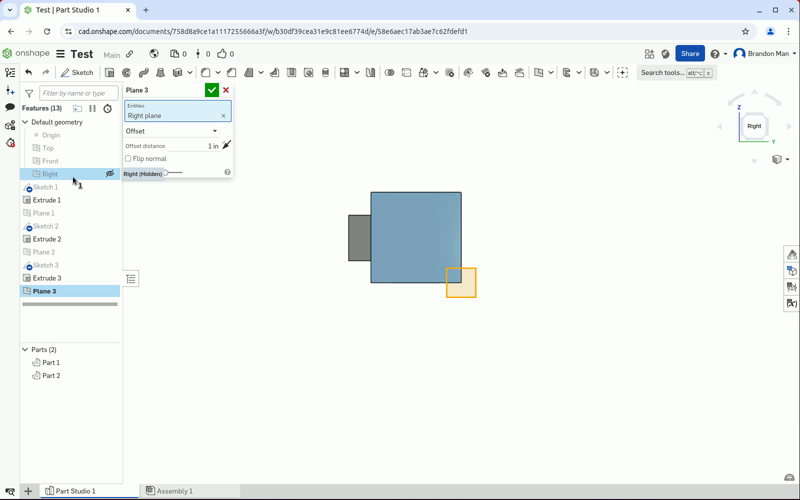
key(tab, 2)
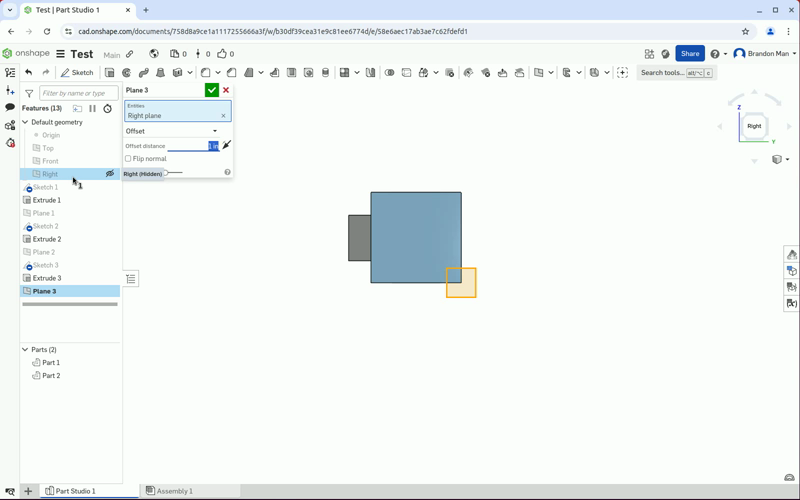
text(18.548)
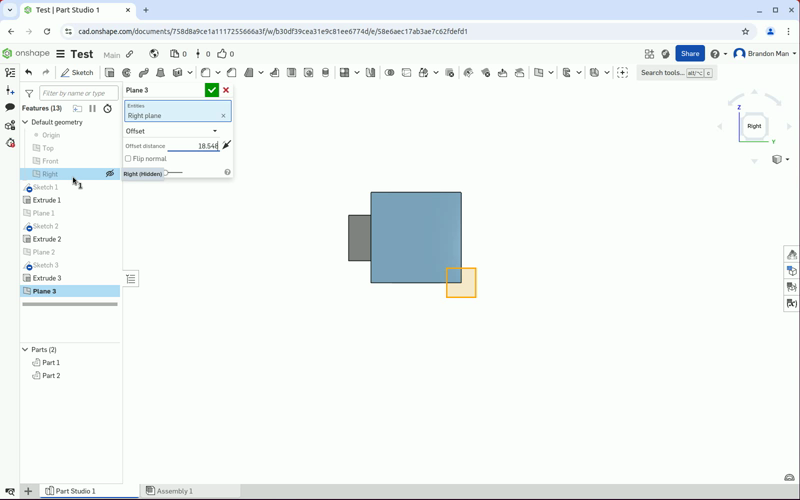
key(enter, 2)
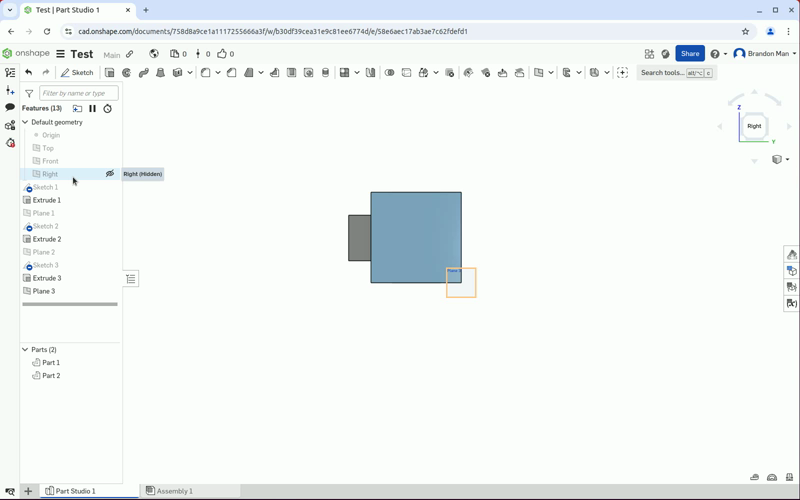
key(shift+s)
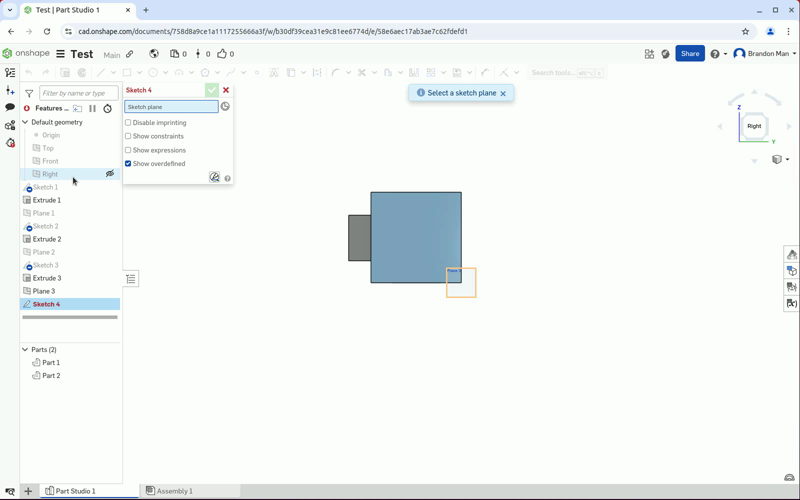
mouse_move(73, 293)
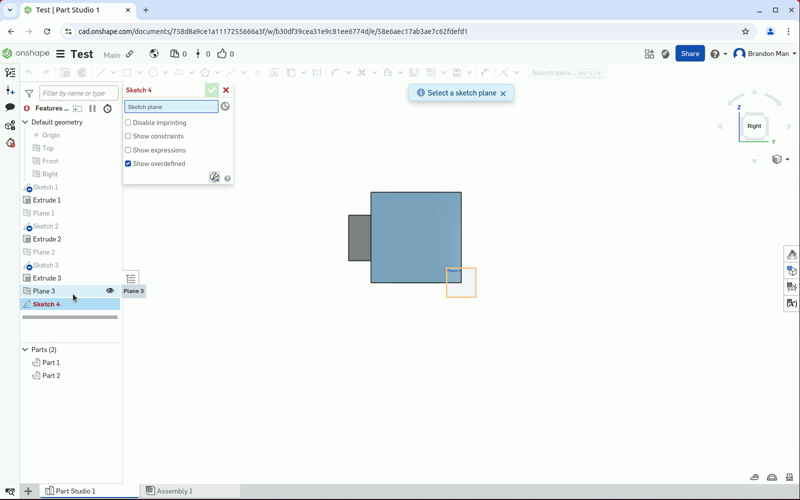
click(73, 293)
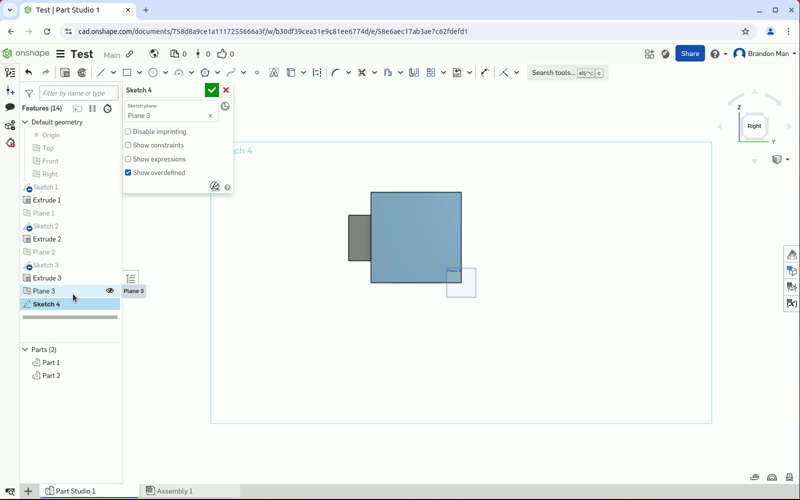
mouse_move(73, 352)
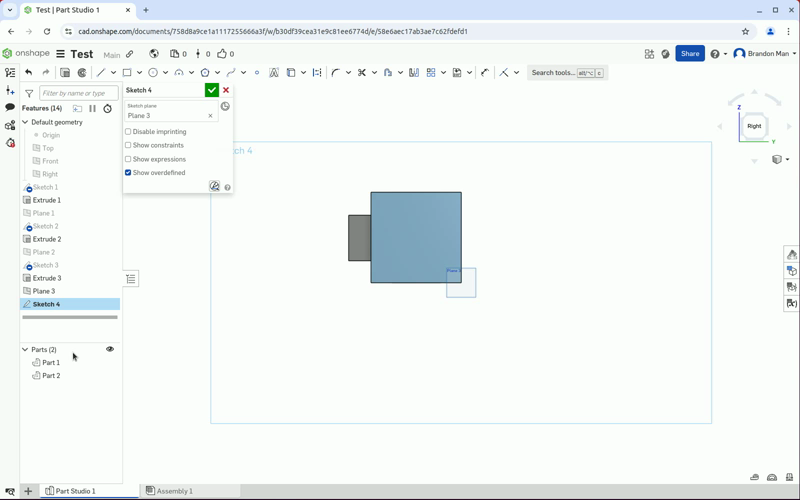
key(y)
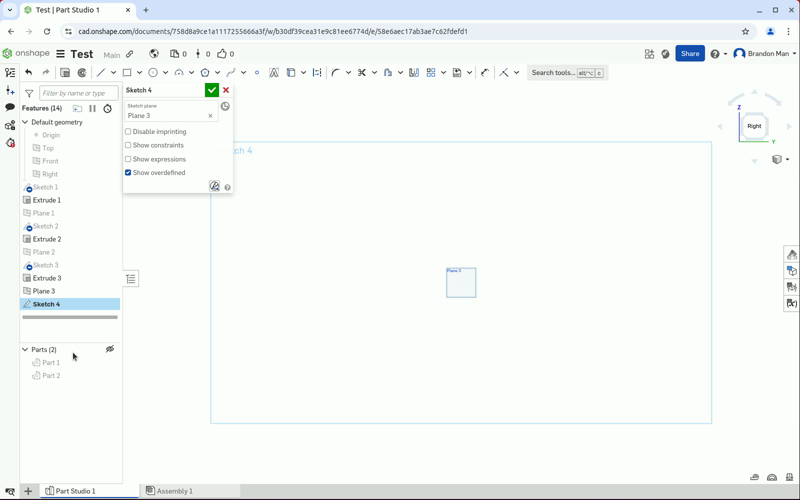
key(c)
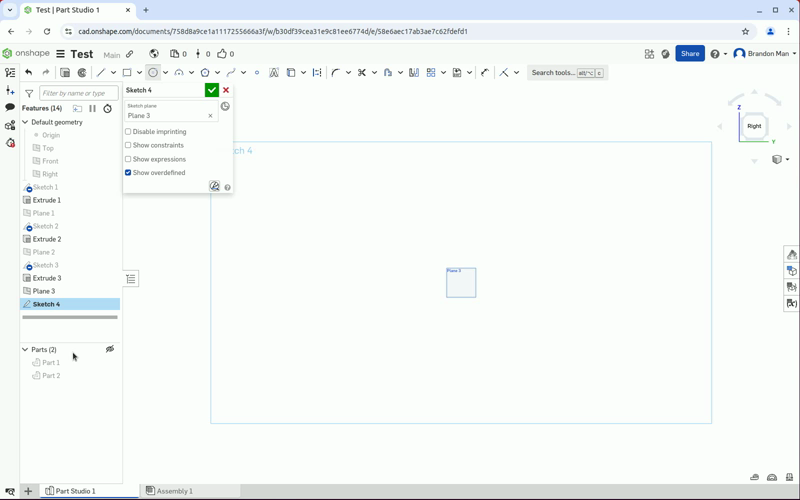
key_down(shift)
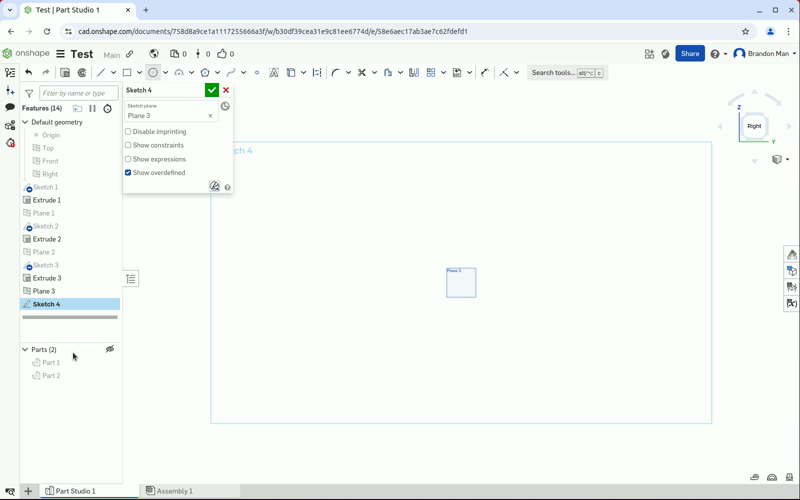
mouse_move(415, 238)
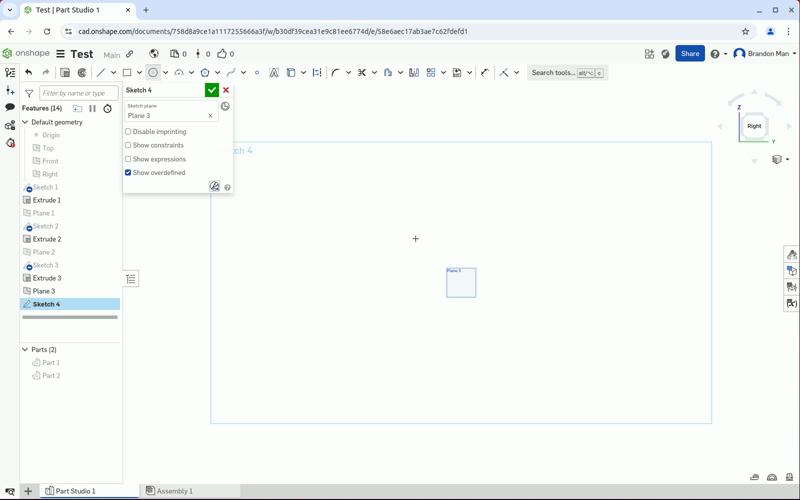
click(415, 238)
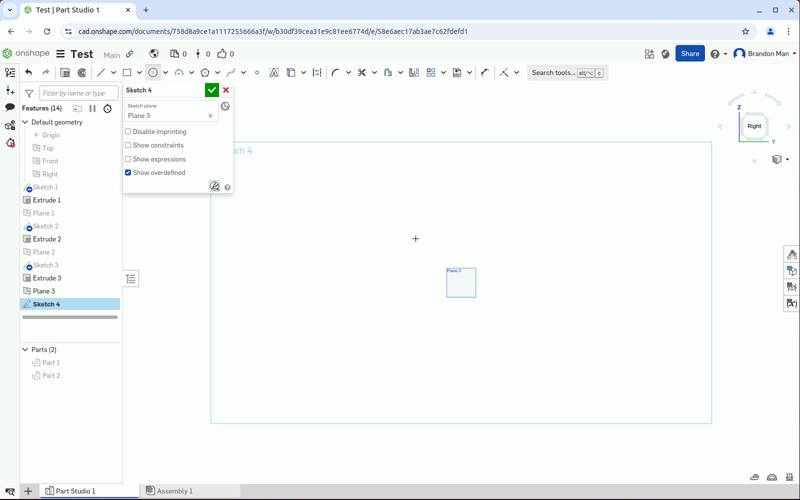
key_up(shift)
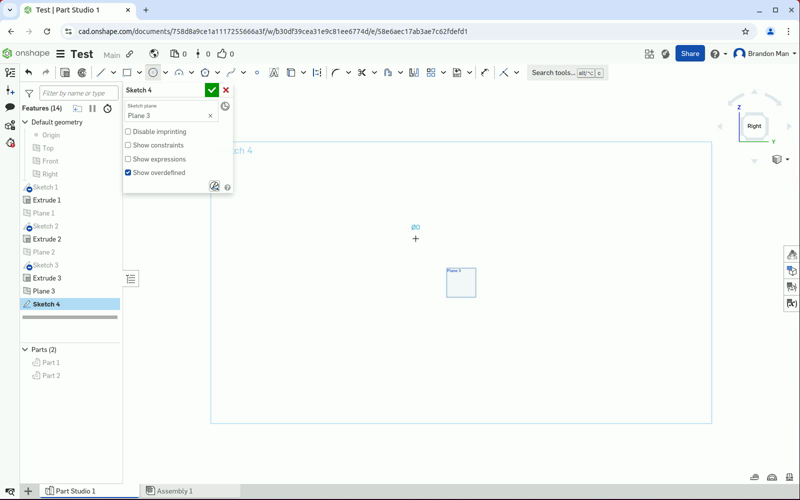
mouse_move(438, 238)
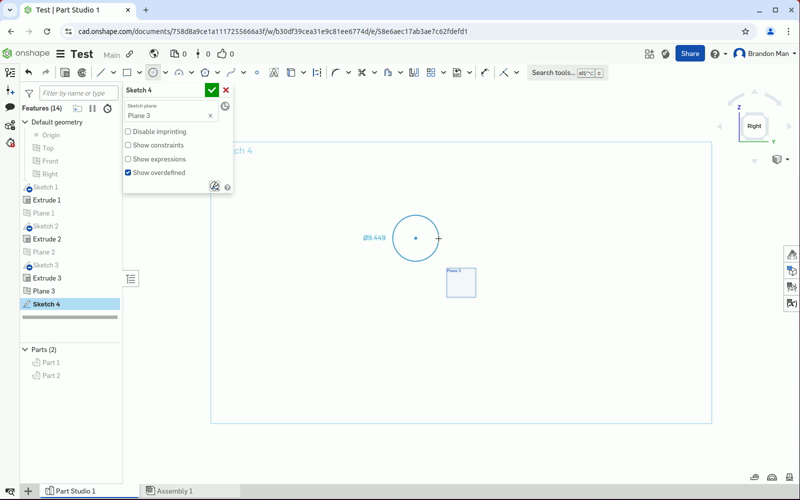
click(438, 238)
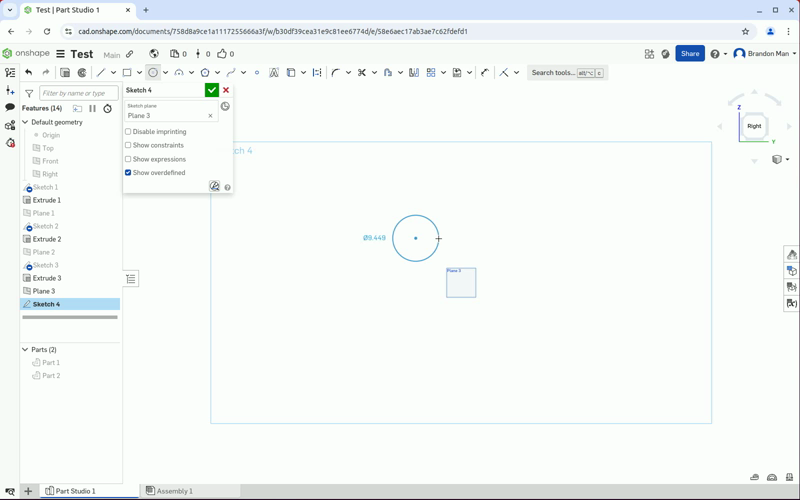
key(esc)
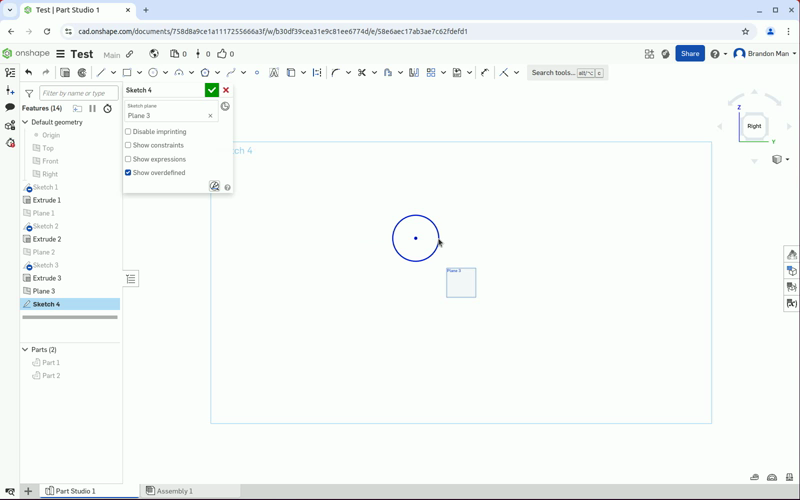
mouse_move(422, 224)
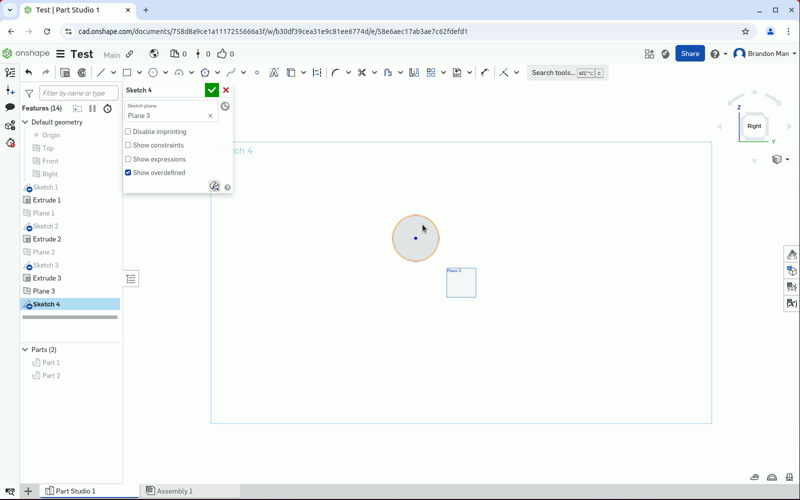
scroll(6)
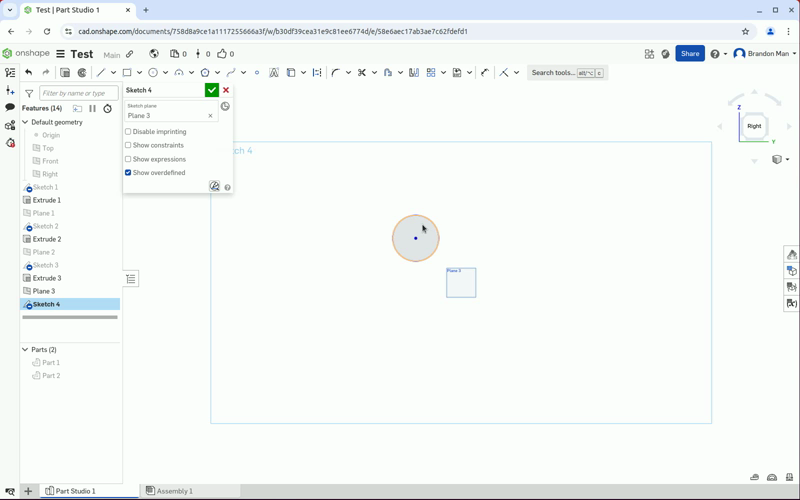
scroll(6)
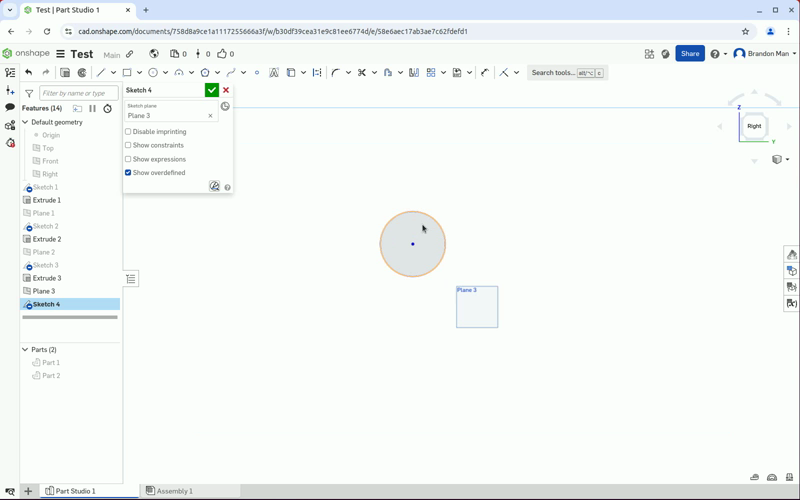
scroll(6)
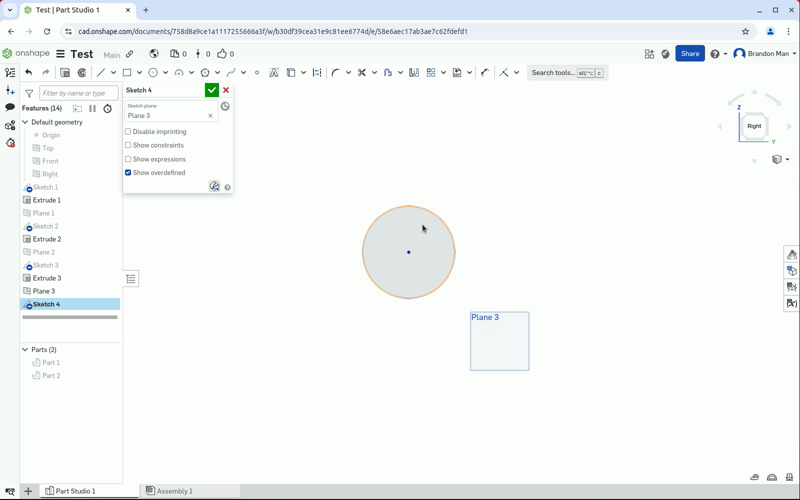
scroll(6)
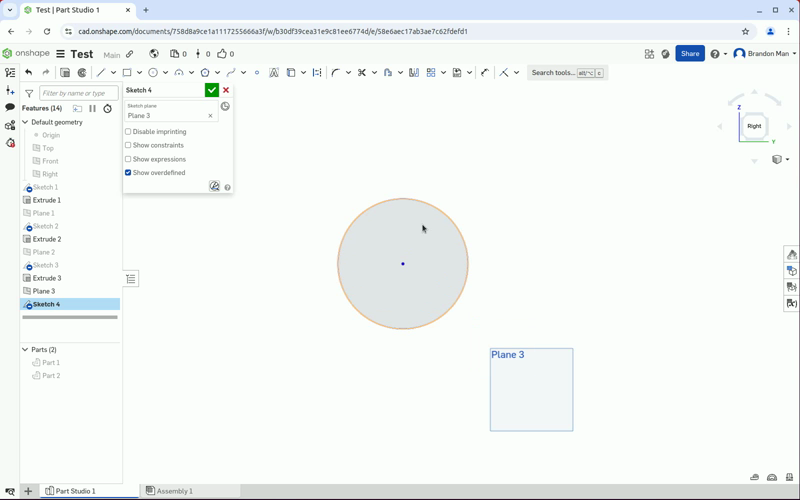
scroll(6)
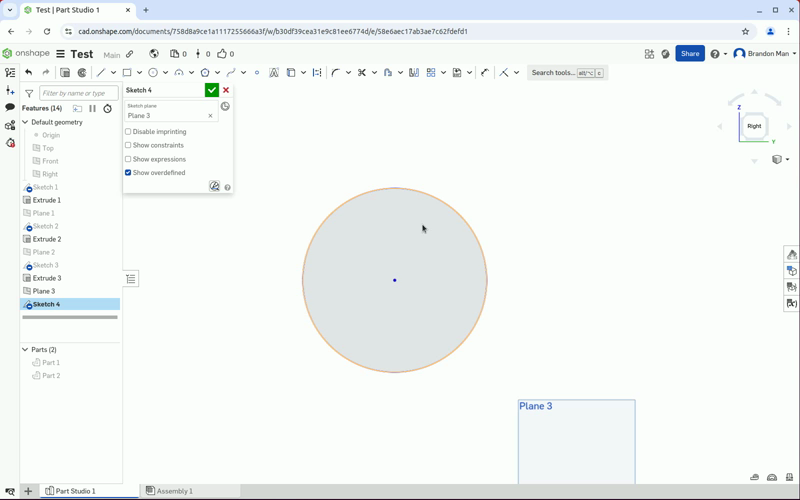
scroll(6)
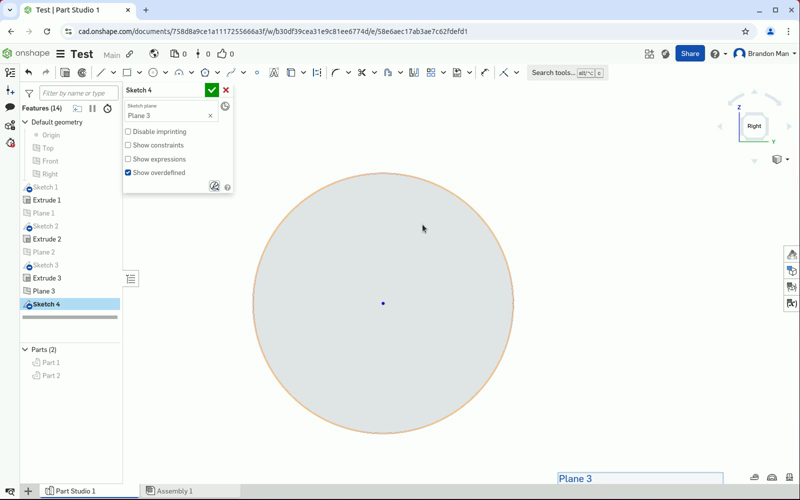
scroll(6)
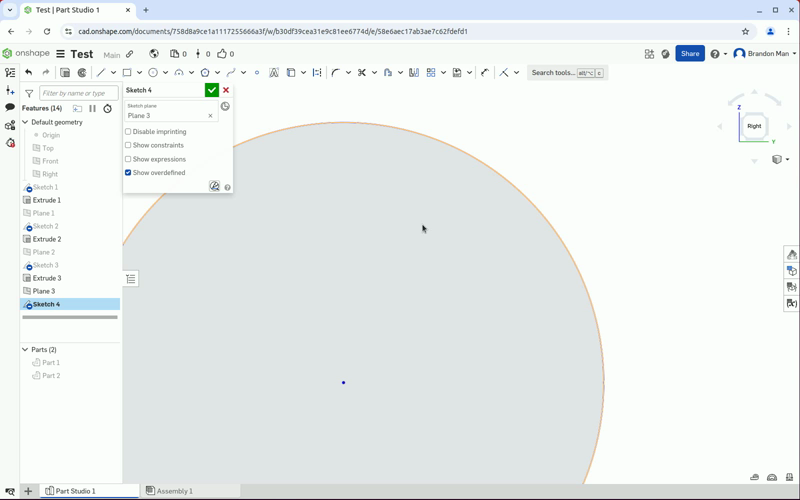
click(422, 224)
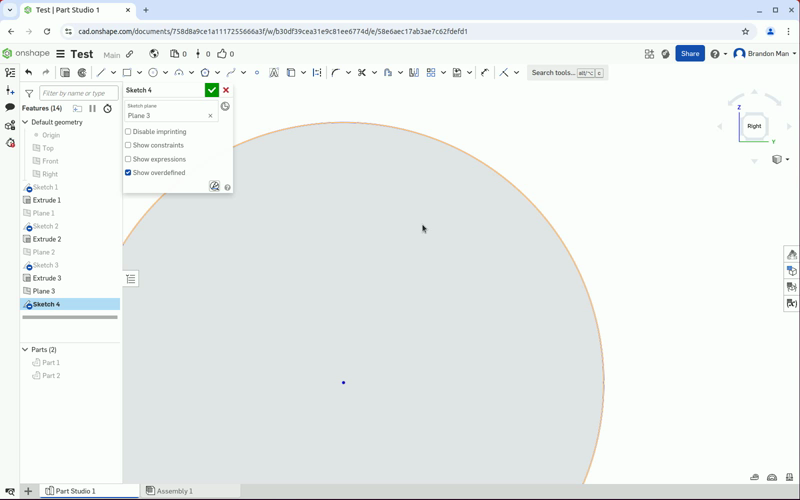
scroll(-6)
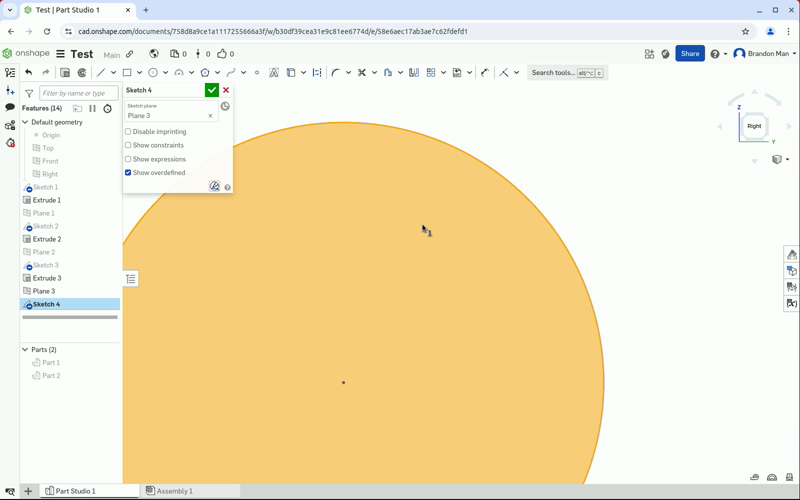
scroll(-6)
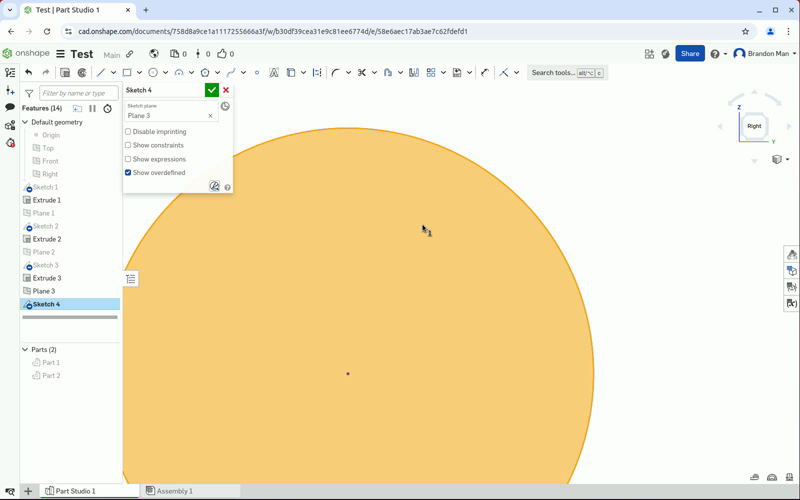
scroll(-6)
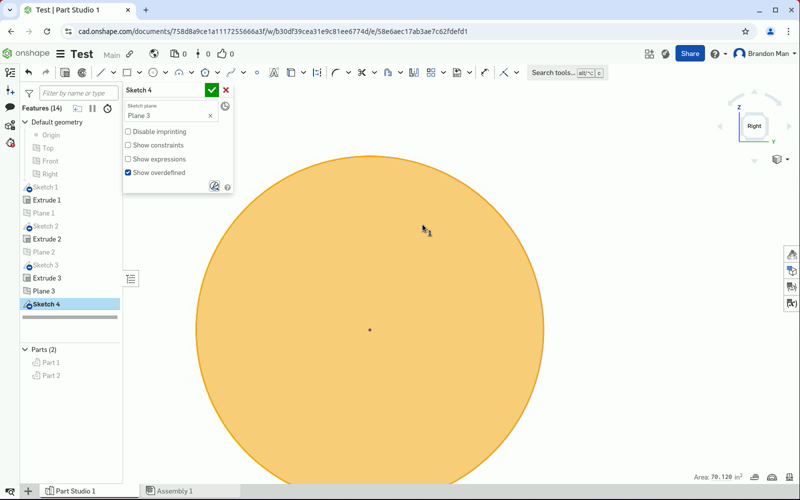
scroll(-6)
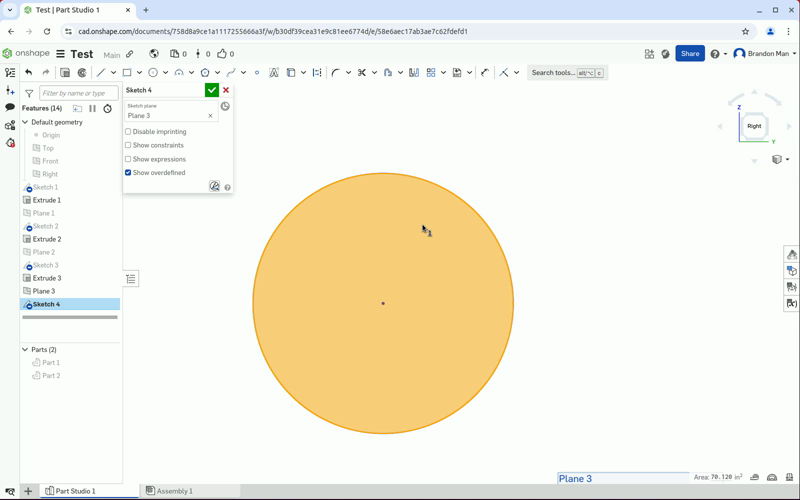
scroll(-6)
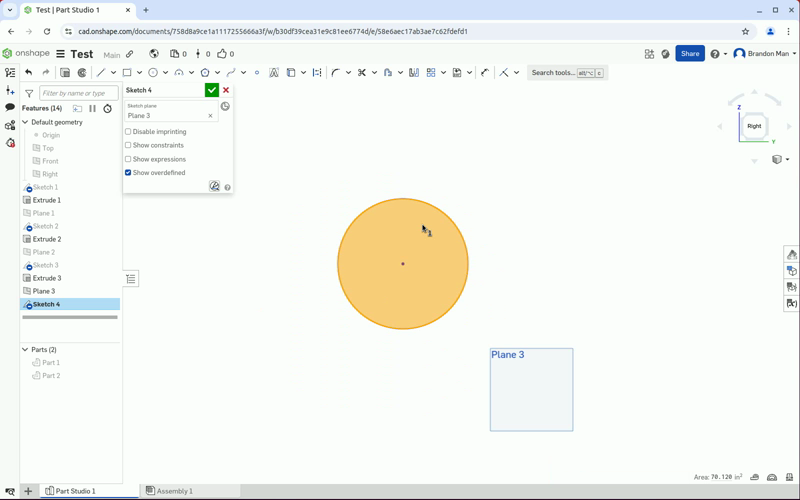
scroll(-6)
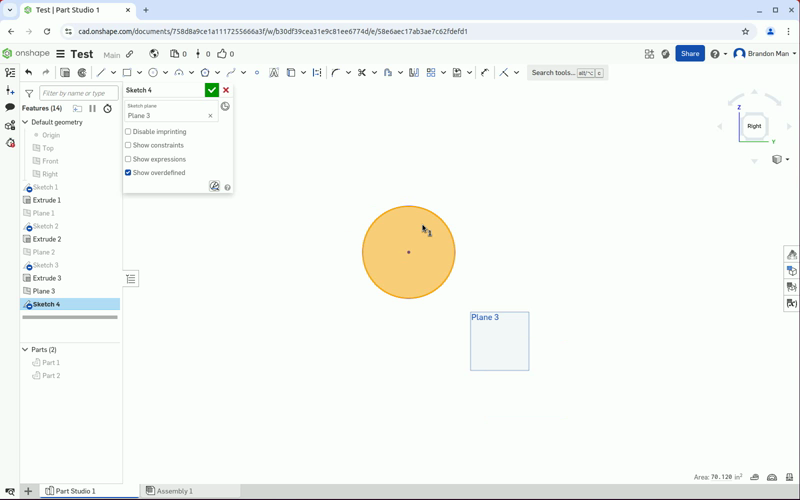
scroll(-6)
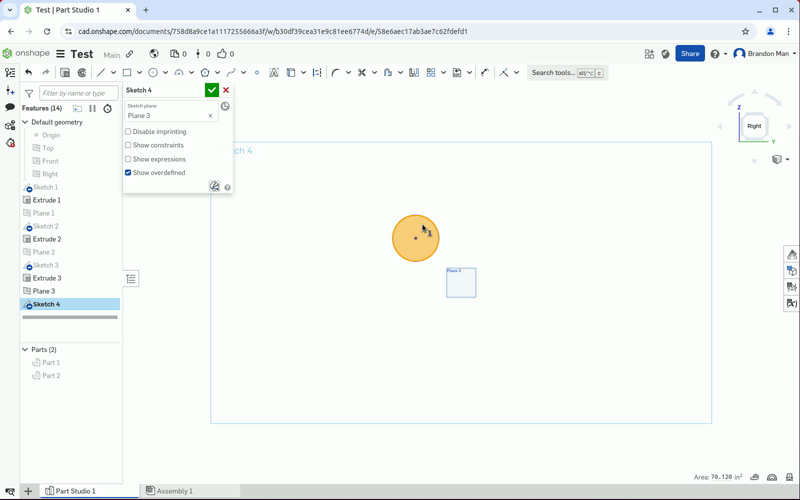
mouse_move(73, 352)
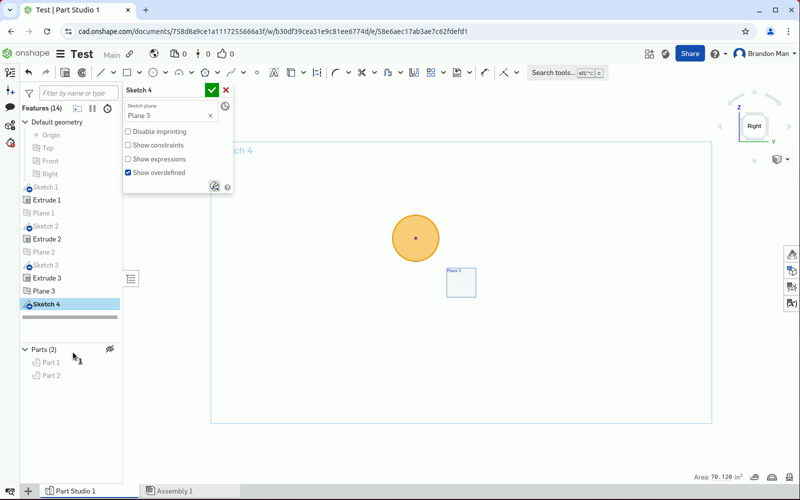
key(shift+y)
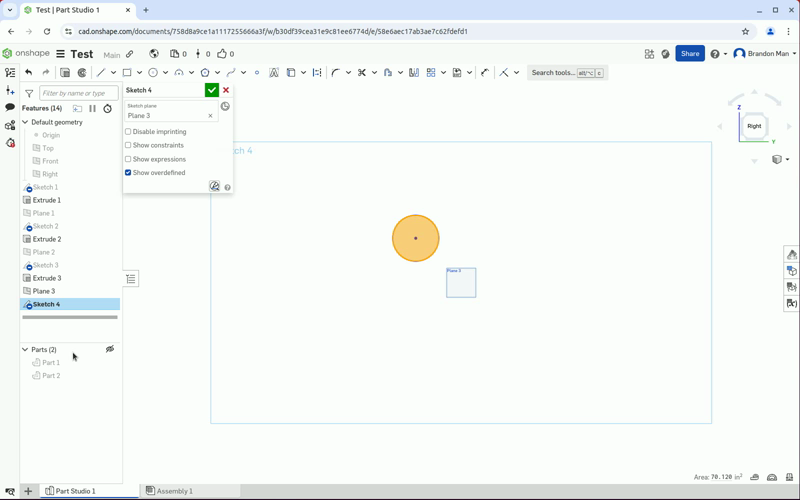
key(shift+e)
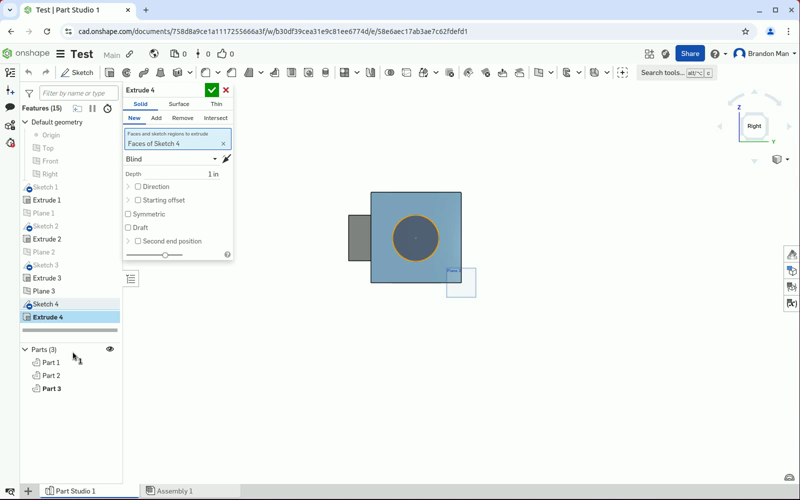
mouse_move(143, 106)
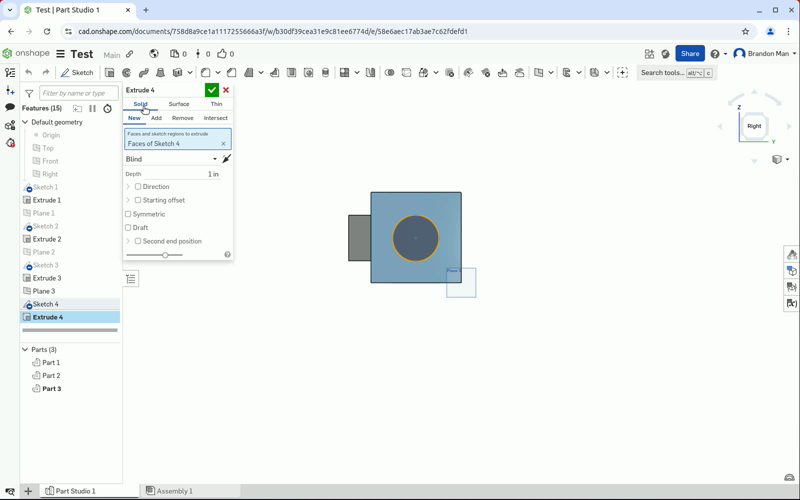
click(143, 106)
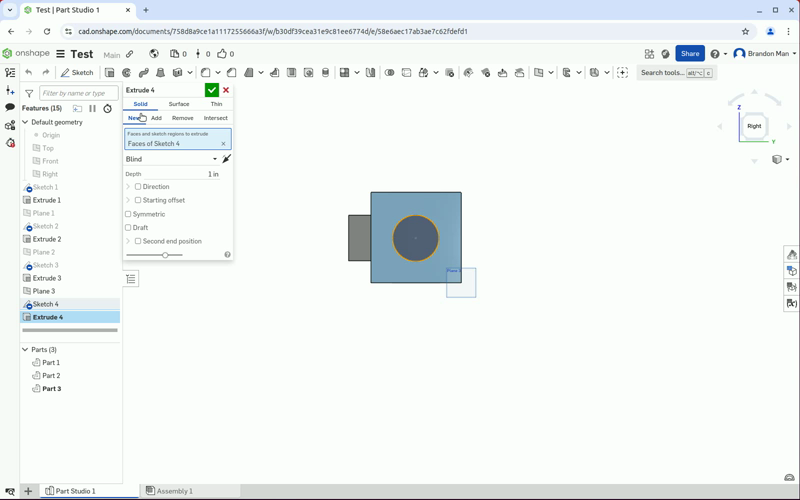
mouse_move(137, 120)
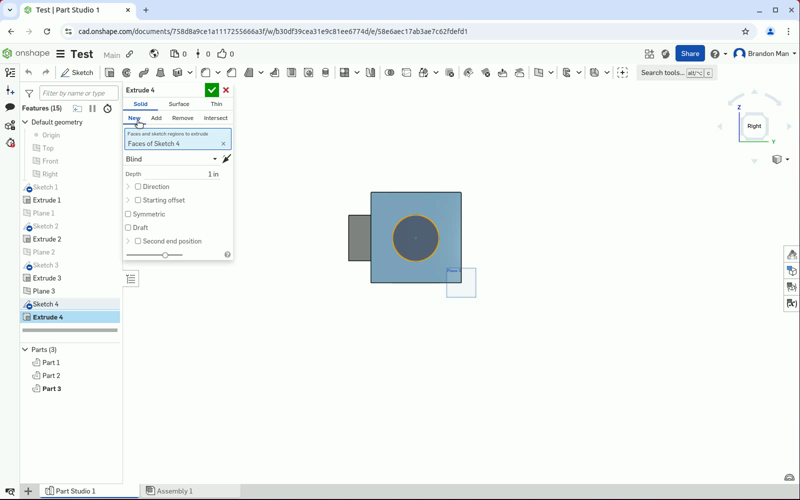
click(137, 120)
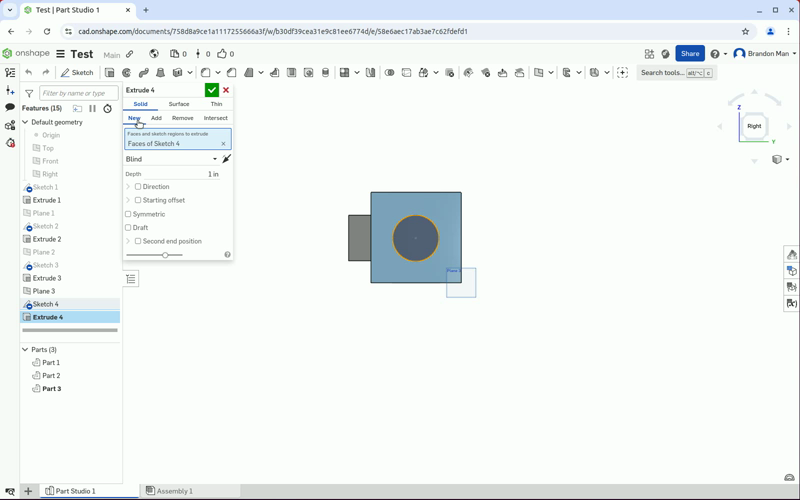
key(tab, 4)
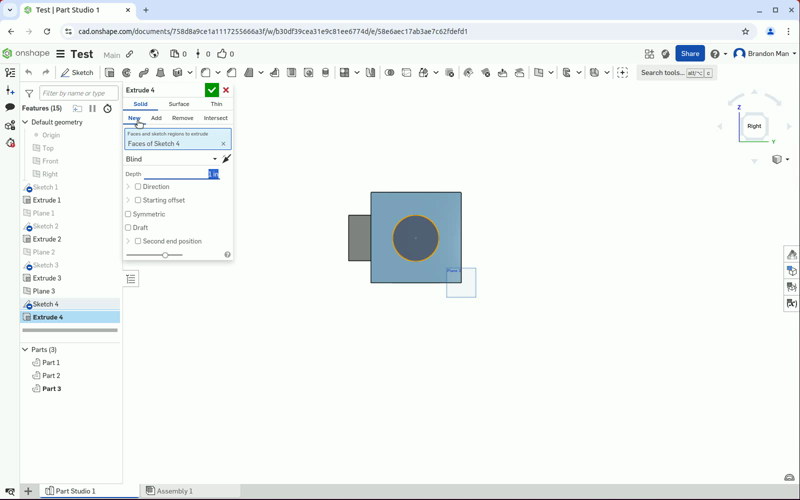
text(4.574)
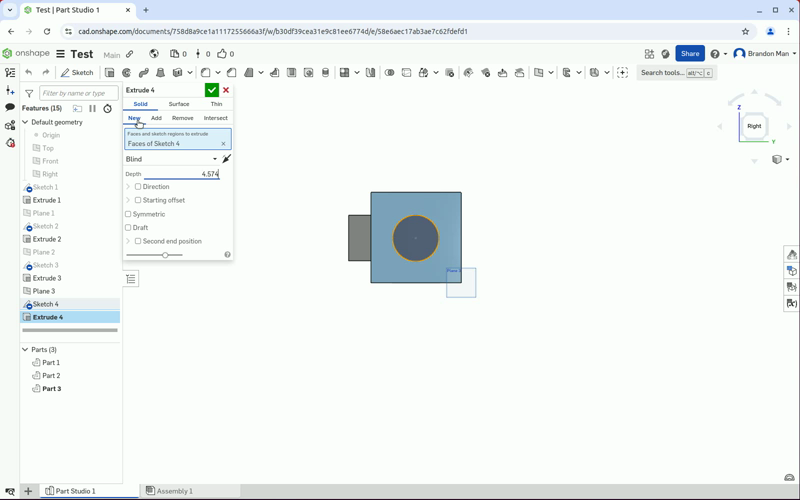
key(enter)
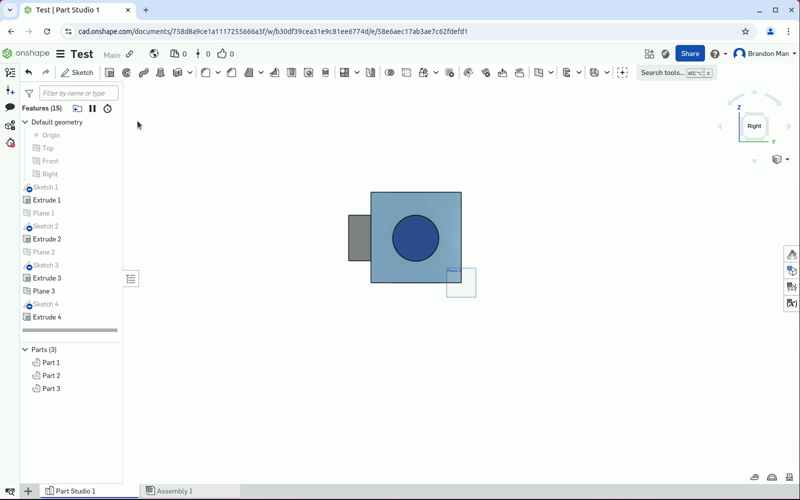
key(shift+h)
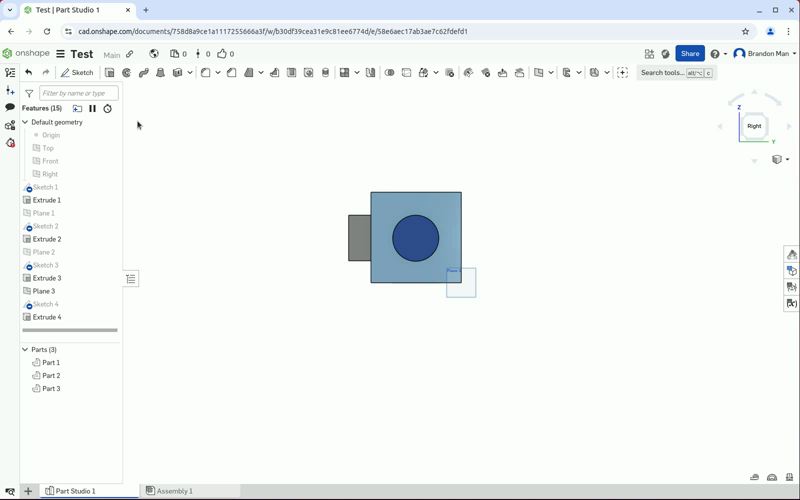
key(shift+h)
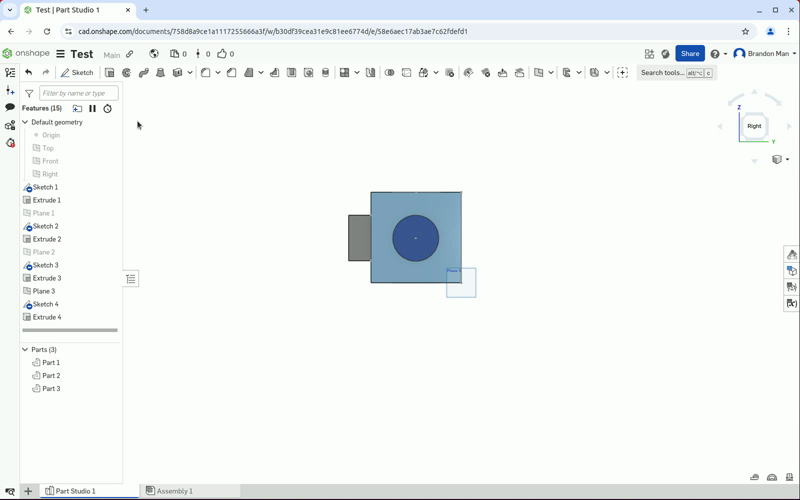
key(shift+7)
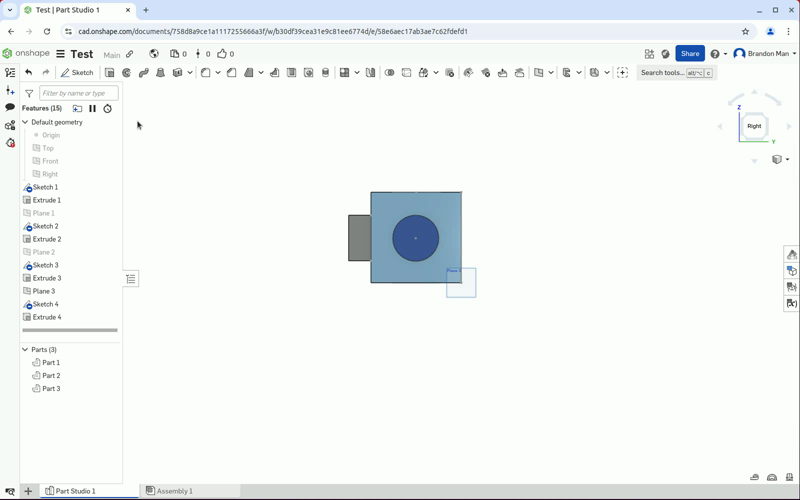
key(right, 2)
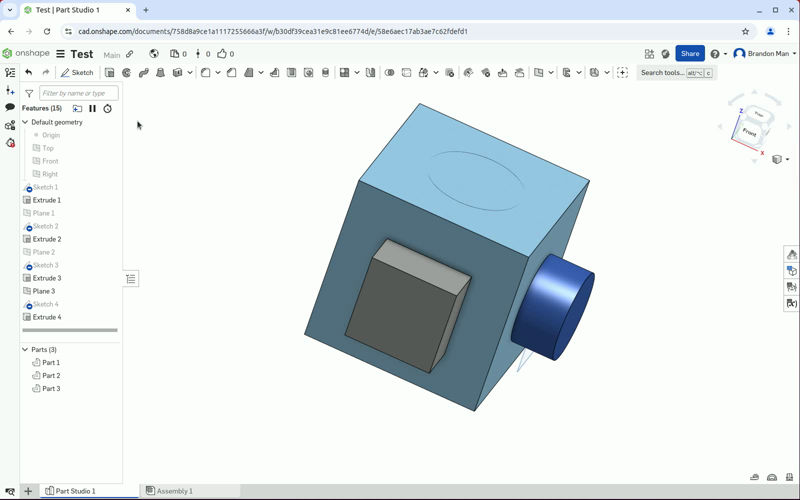
key(down, 2)
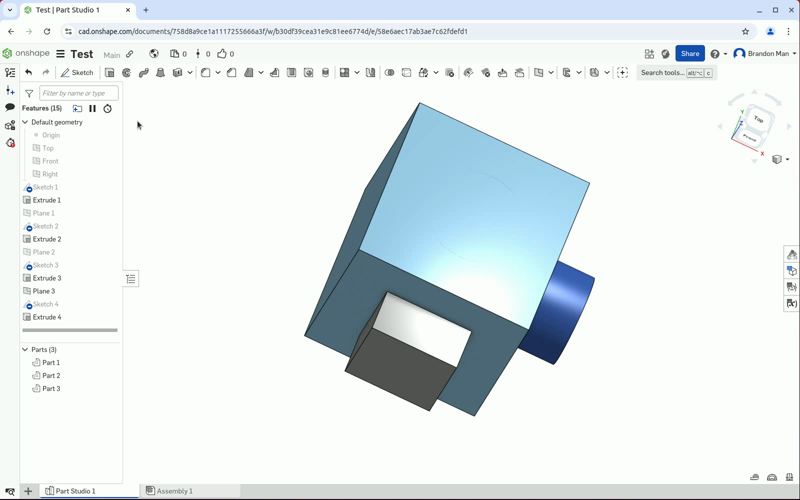
key(up, 2)
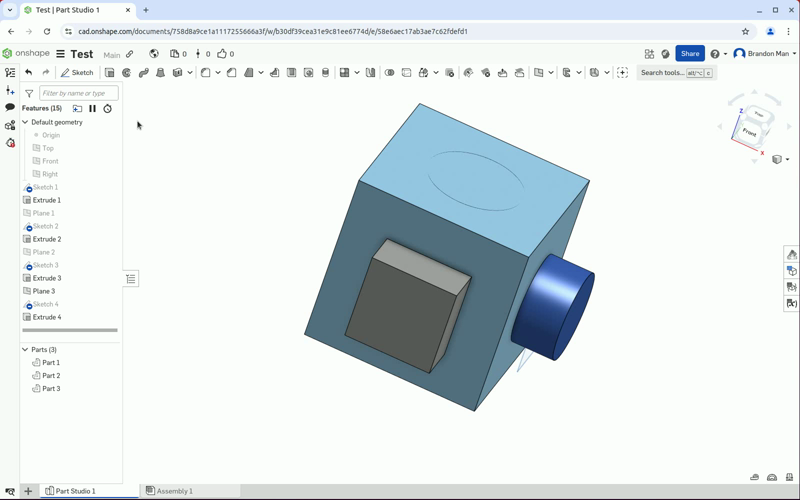
key(left, 2)
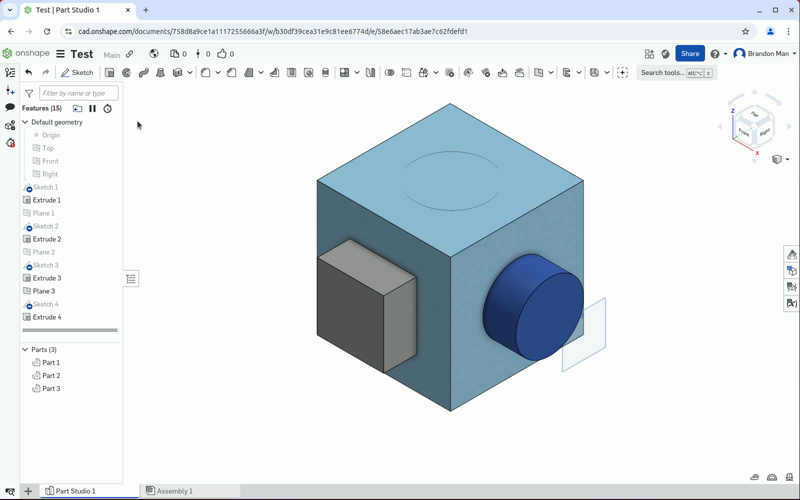
mouse_move(73, 189)
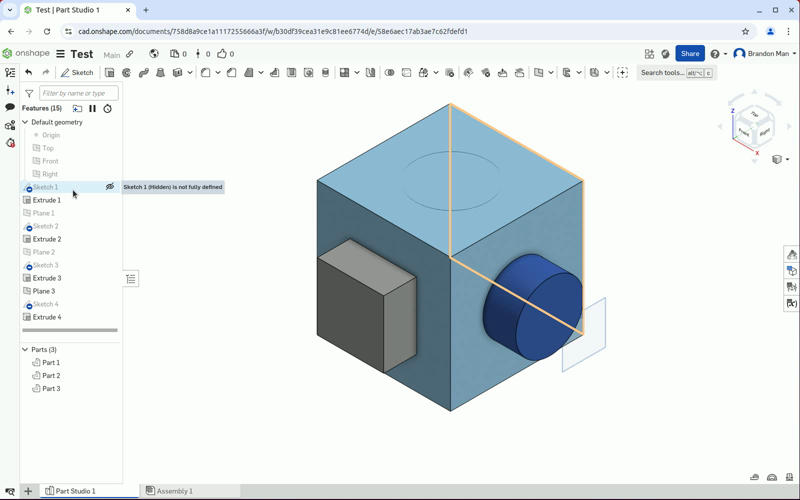
click(73, 189)